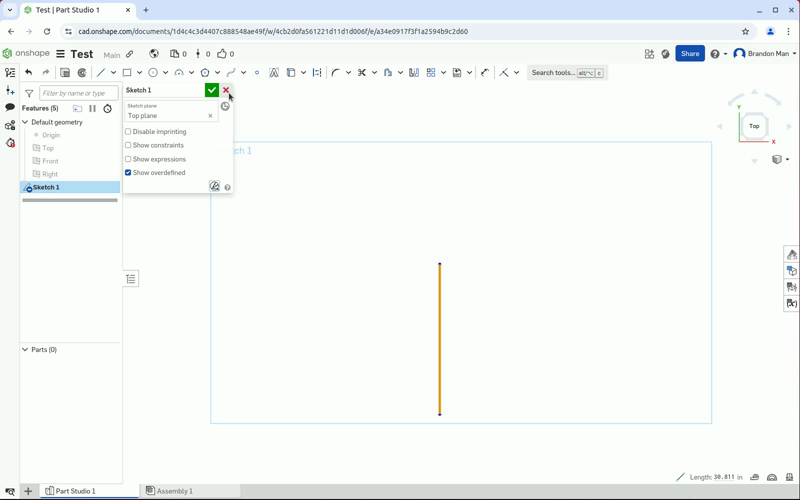
key(shift+h)
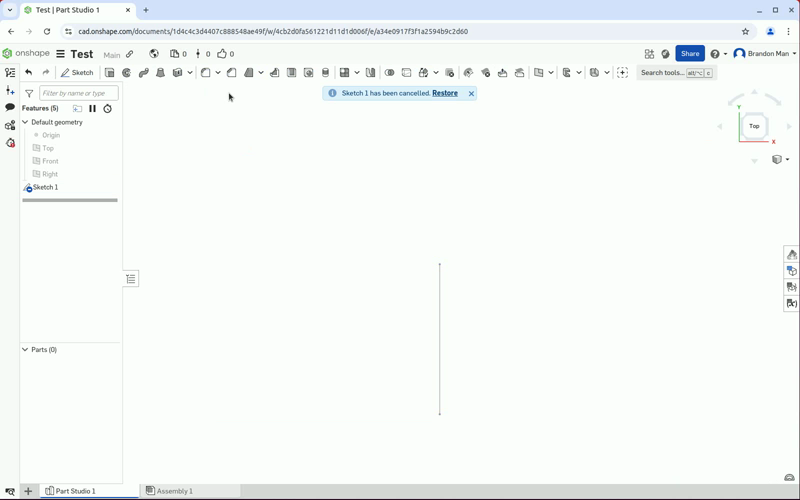
key(shift+s)
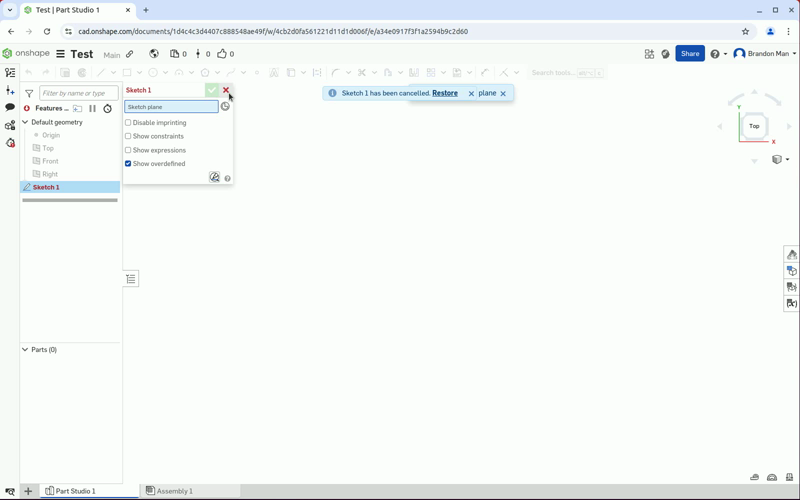
mouse_move(73, 150)
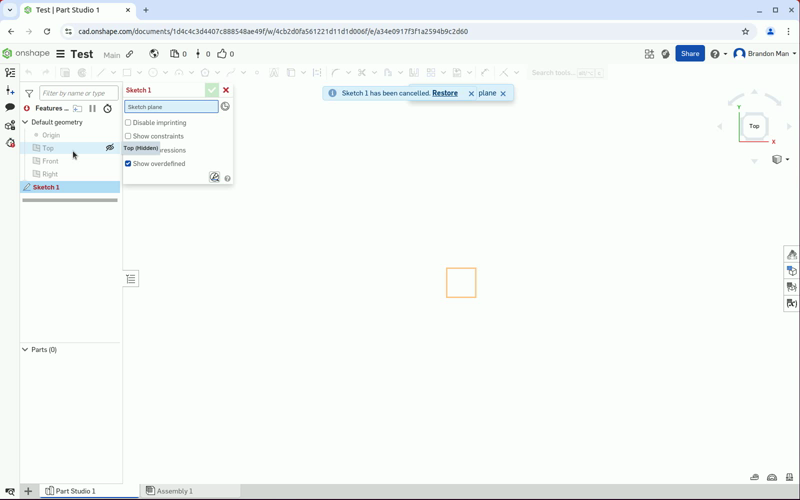
click(73, 150)
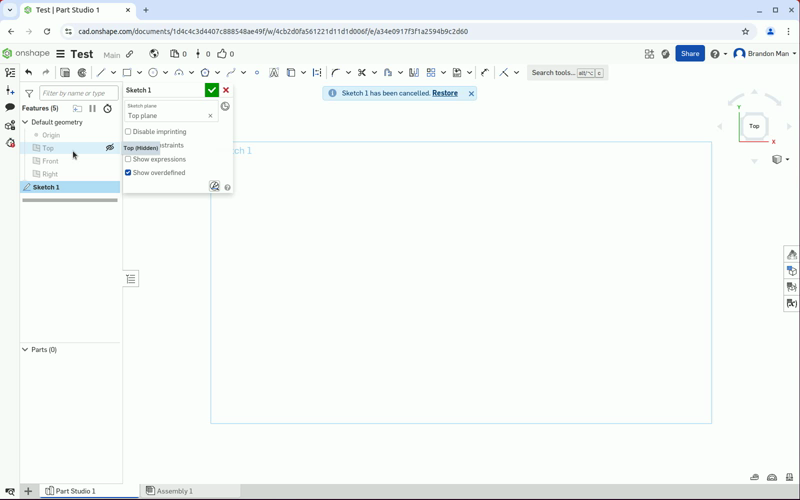
mouse_move(73, 352)
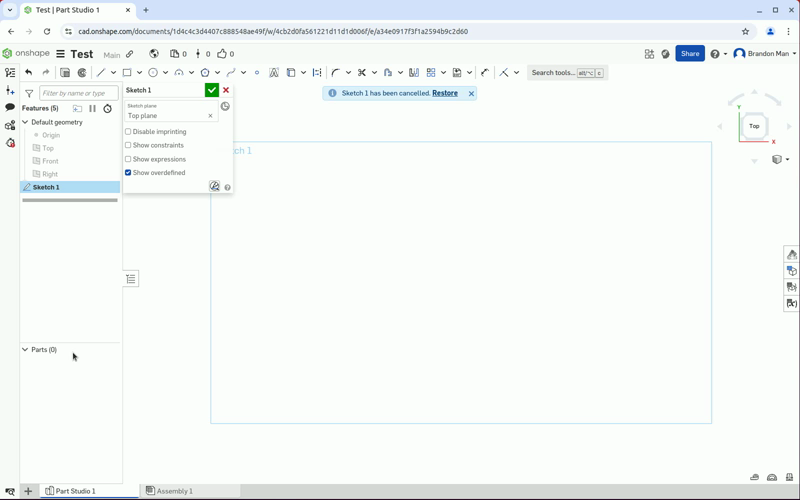
key(y)
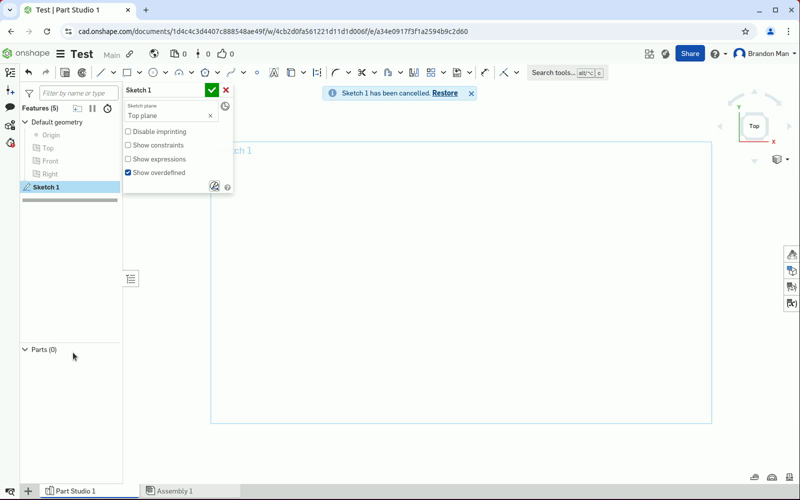
key(a)
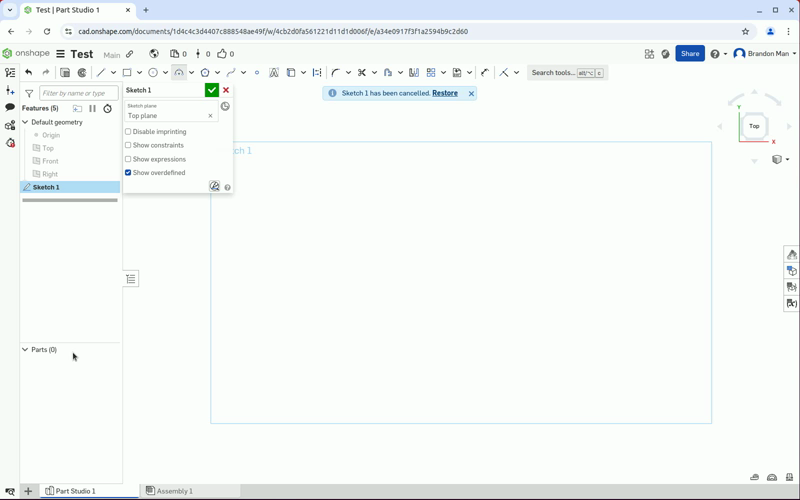
key_down(shift)
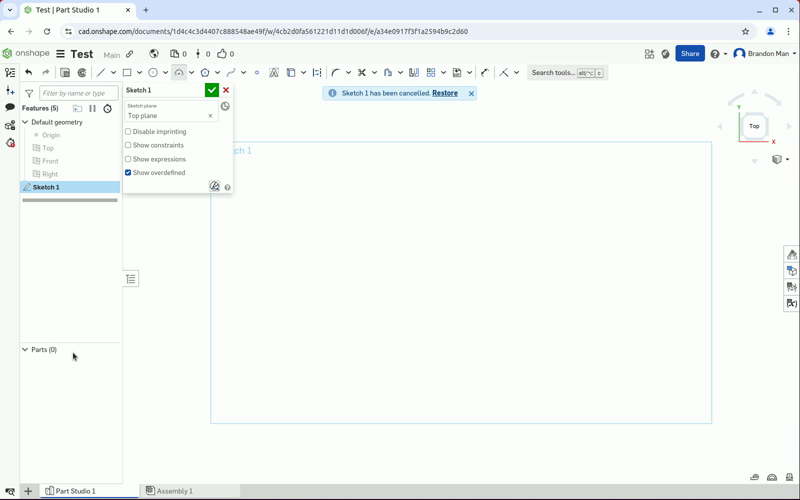
mouse_move(401, 381)
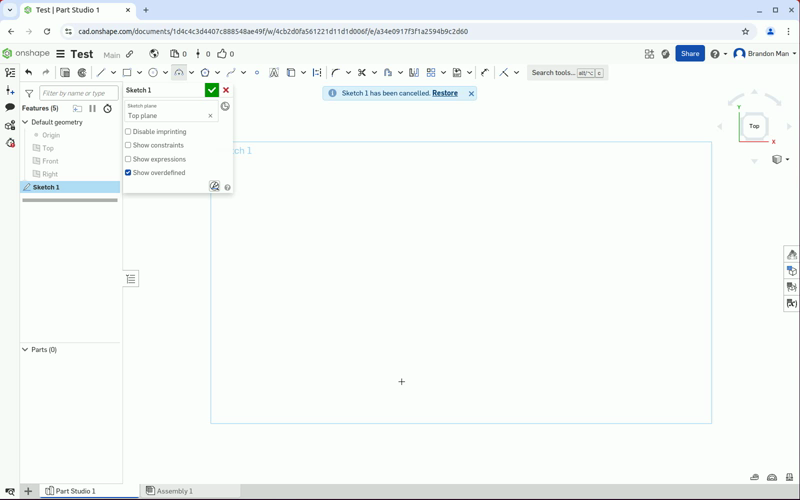
click(401, 381)
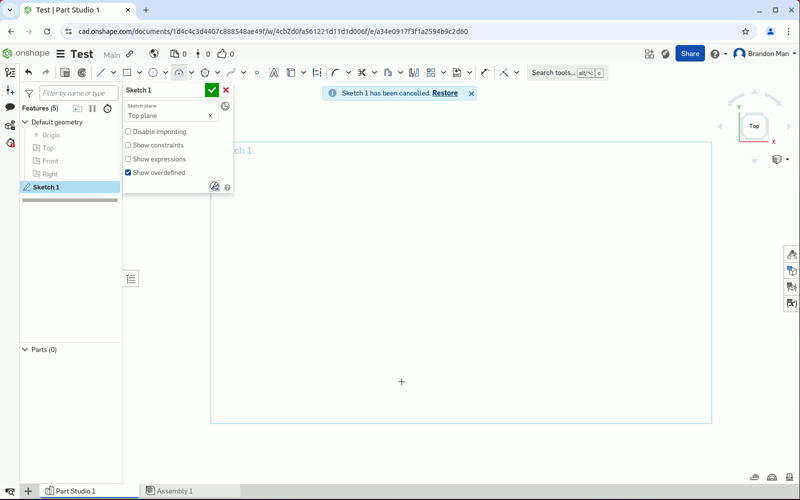
key_up(shift)
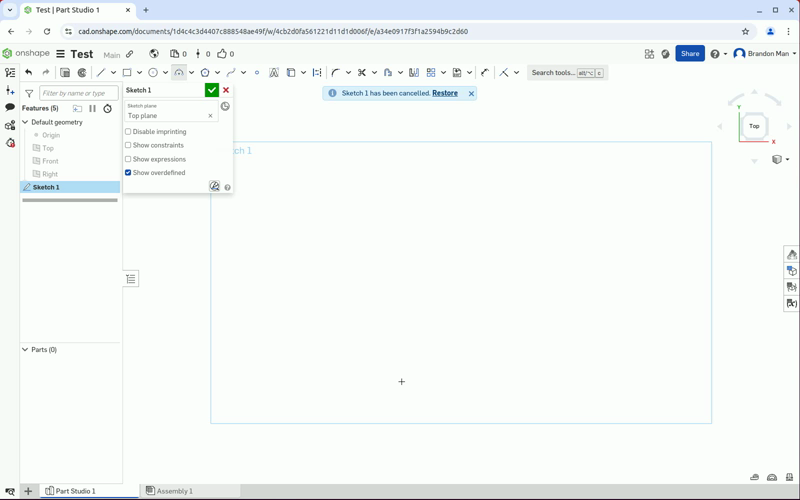
key_down(shift)
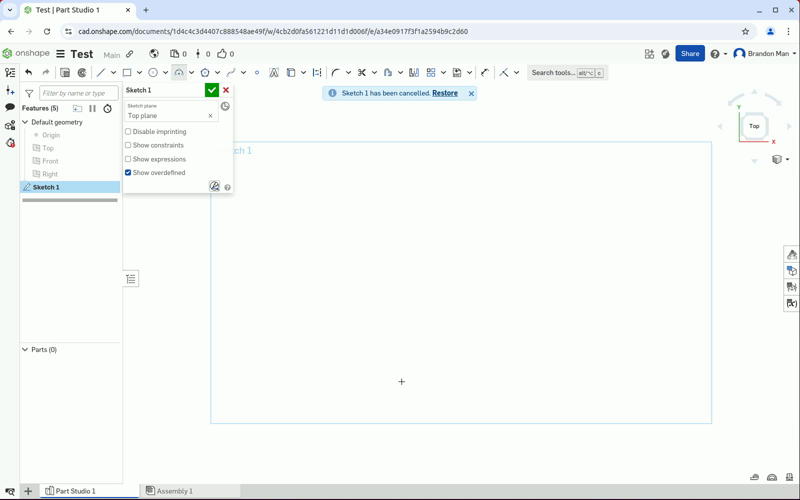
mouse_move(406, 387)
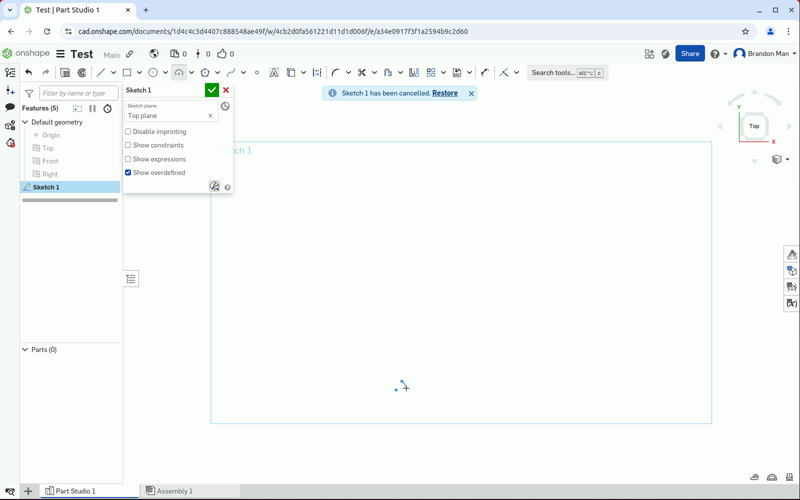
click(406, 387)
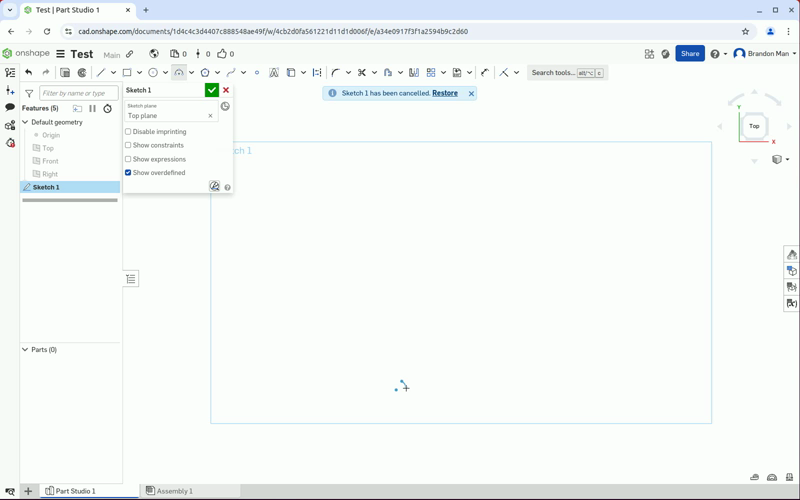
mouse_move(403, 385)
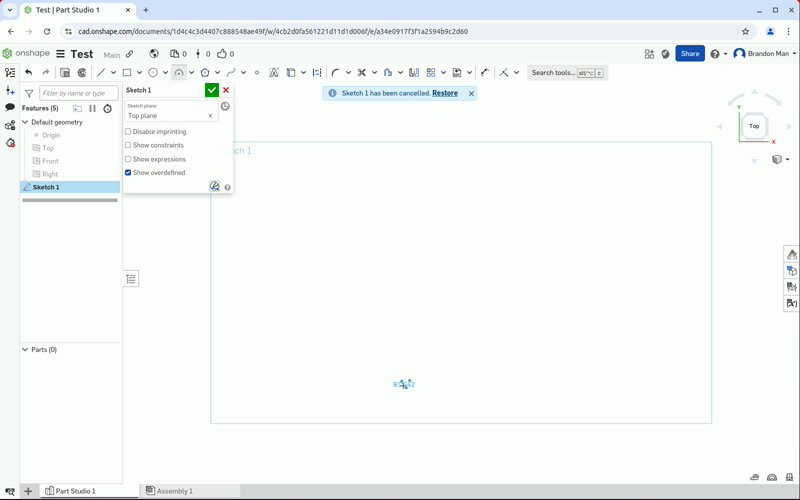
click(403, 385)
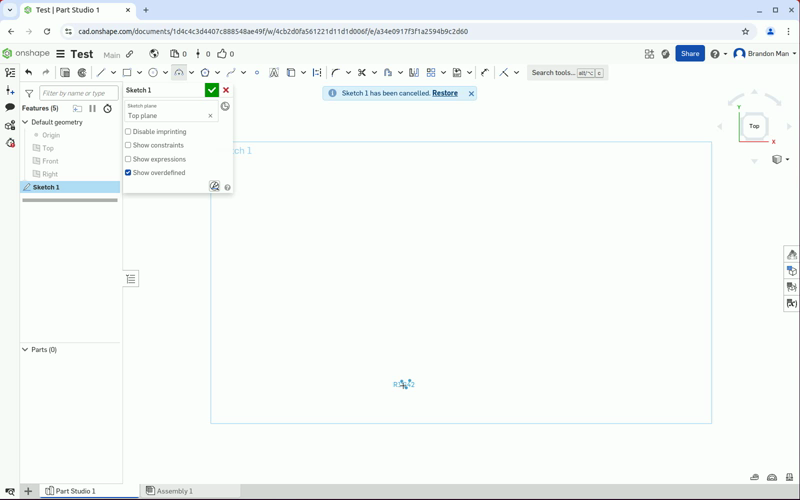
key_up(shift)
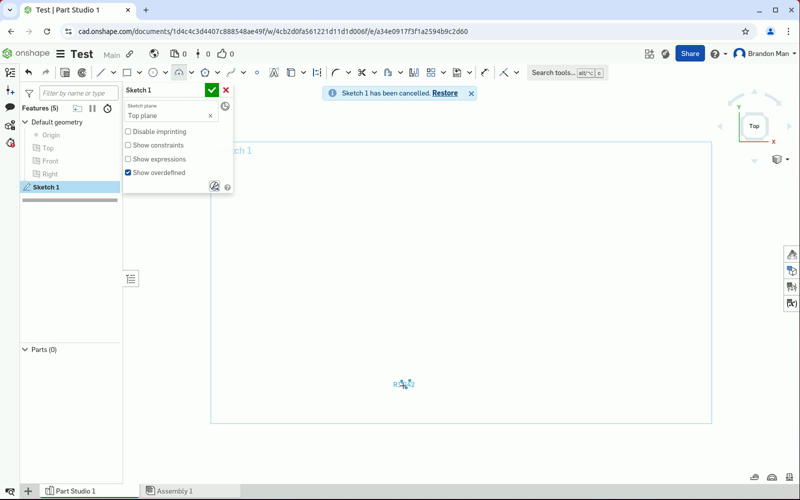
mouse_move(406, 387)
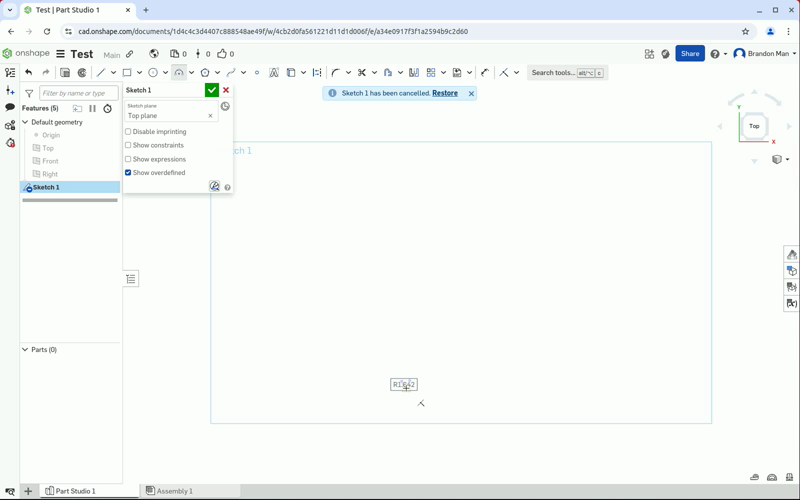
scroll(6)
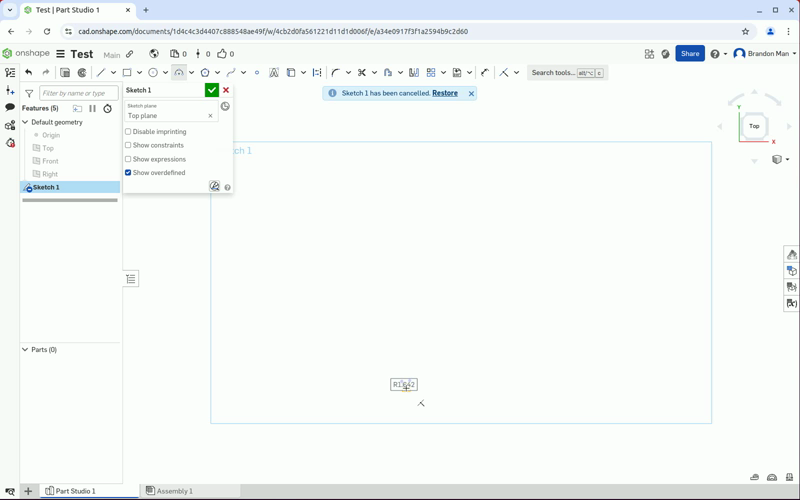
scroll(6)
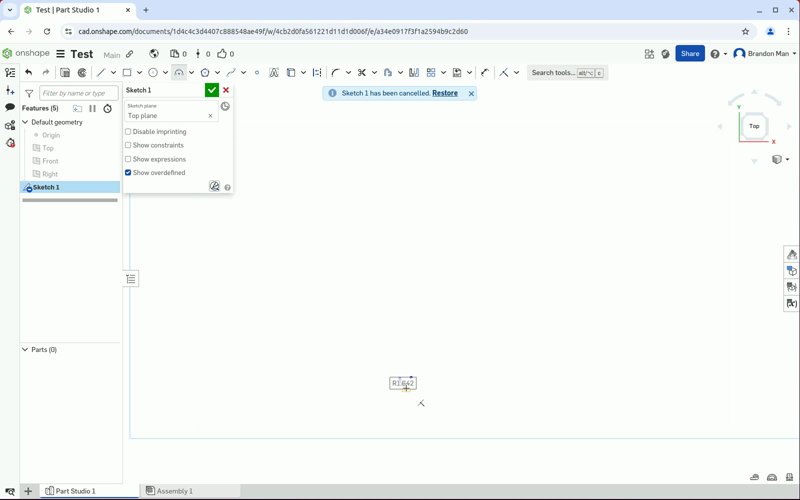
scroll(6)
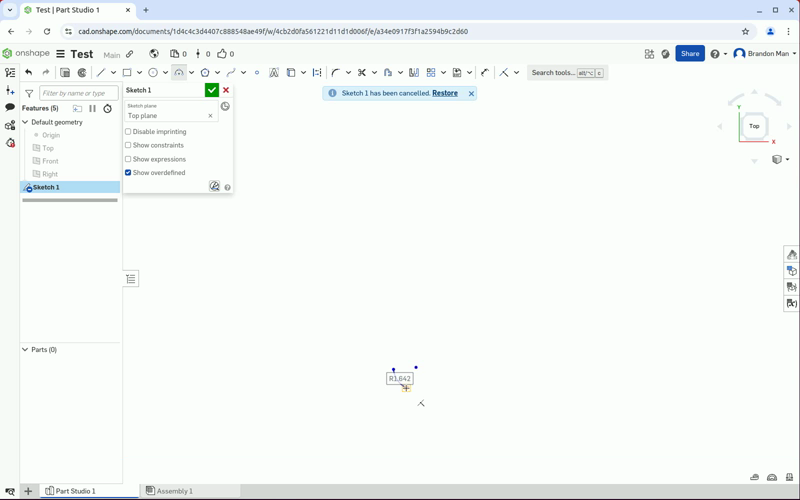
scroll(6)
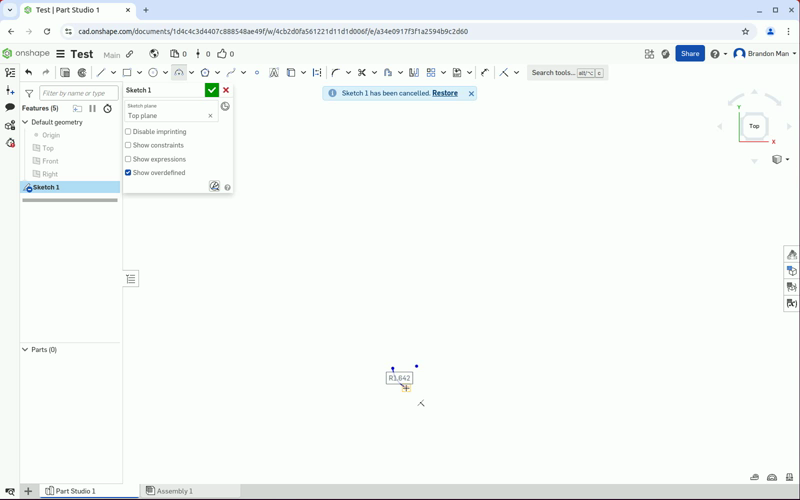
scroll(6)
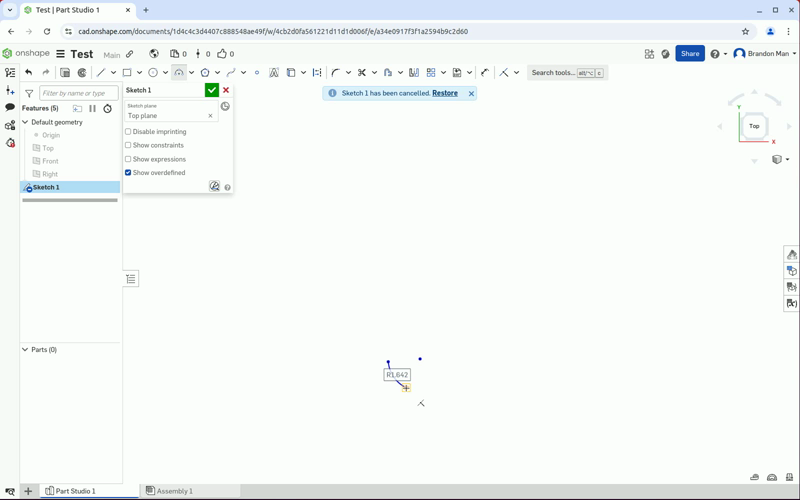
scroll(6)
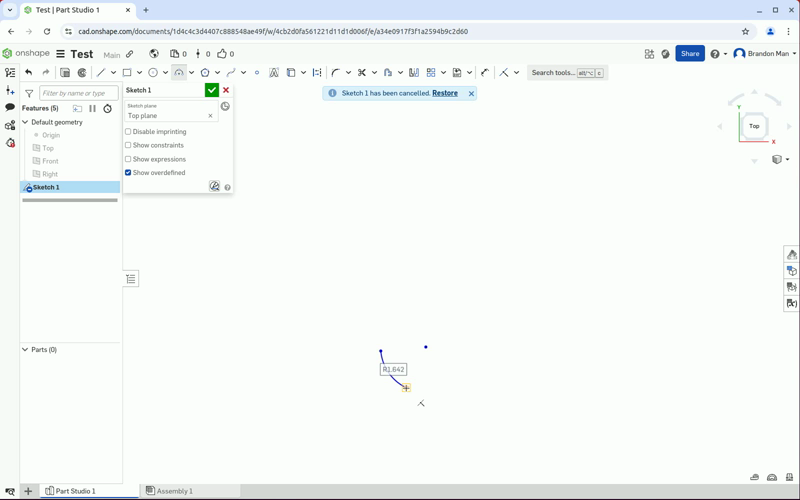
scroll(6)
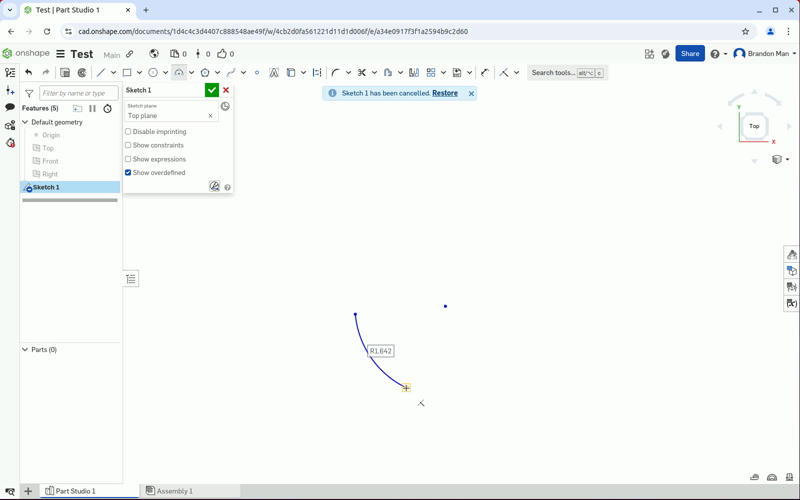
click(406, 387)
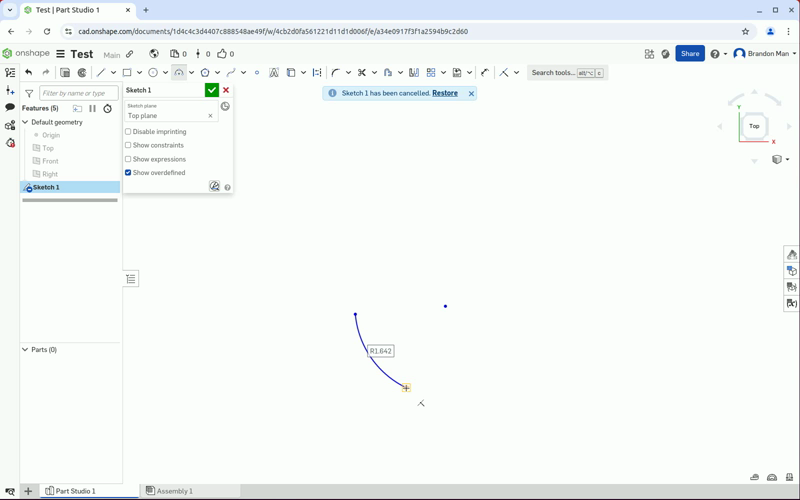
scroll(-6)
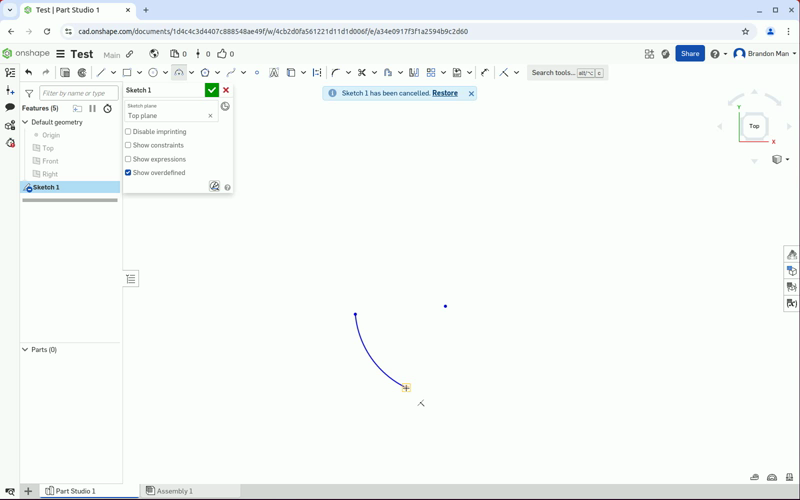
scroll(-6)
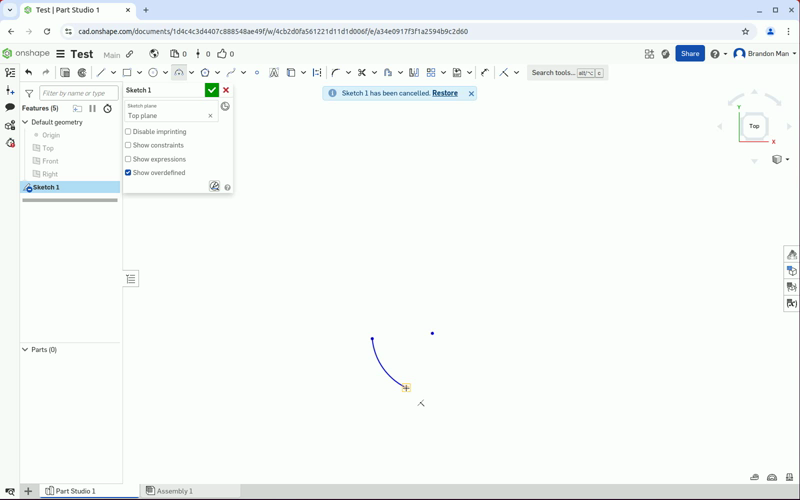
scroll(-6)
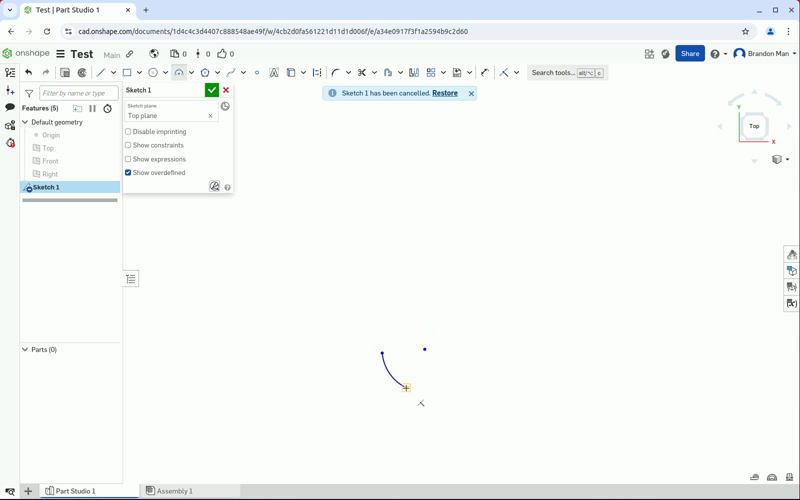
scroll(-6)
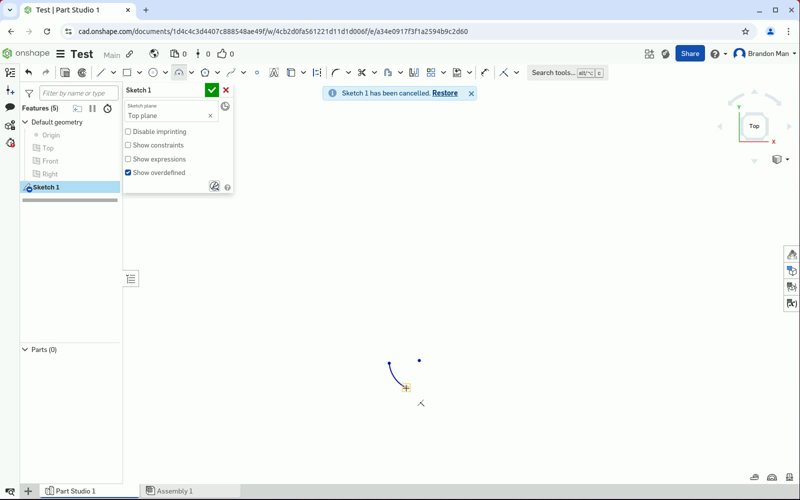
scroll(-6)
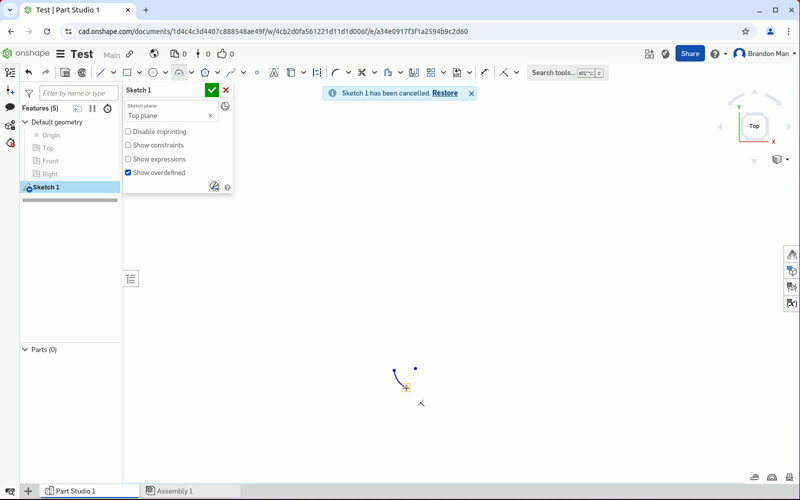
scroll(-6)
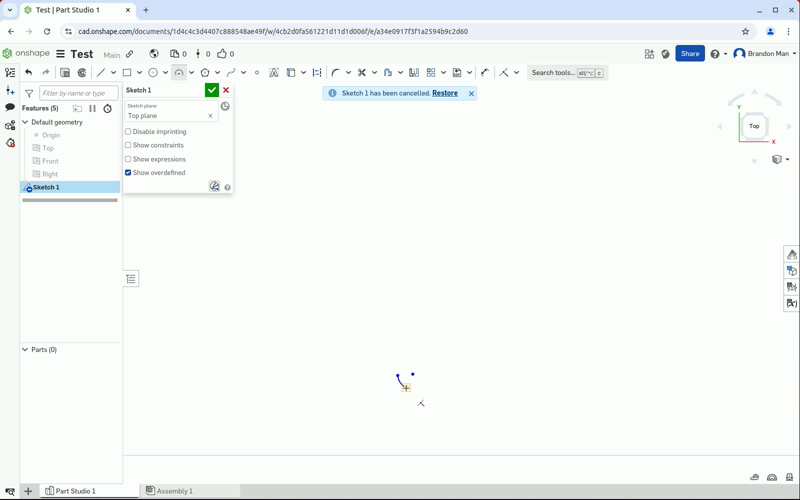
scroll(-6)
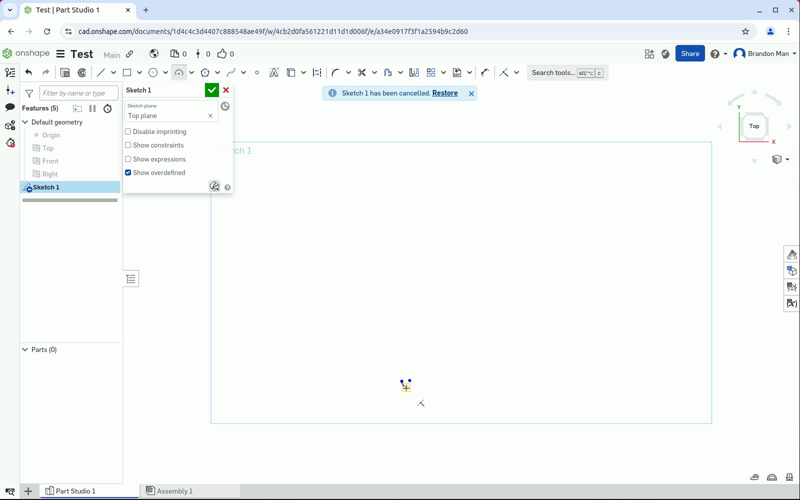
key_down(shift)
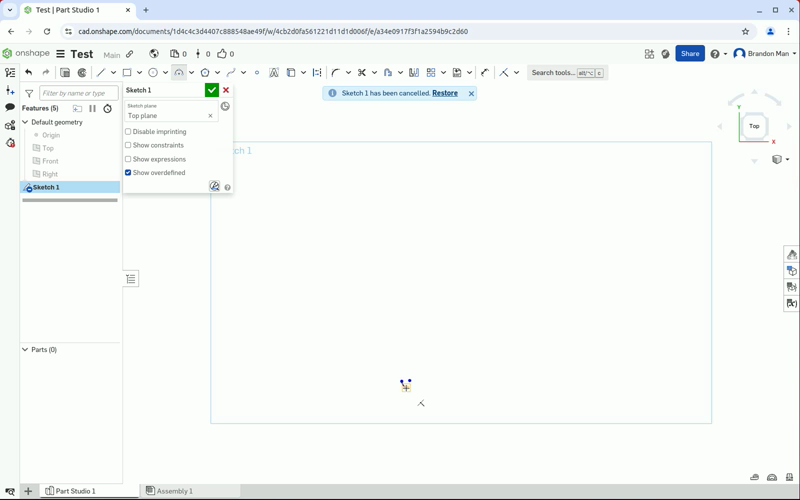
mouse_move(514, 387)
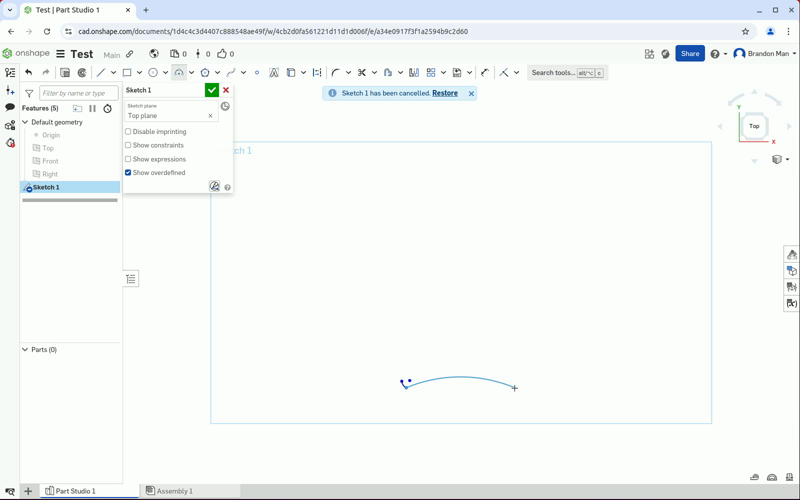
click(514, 387)
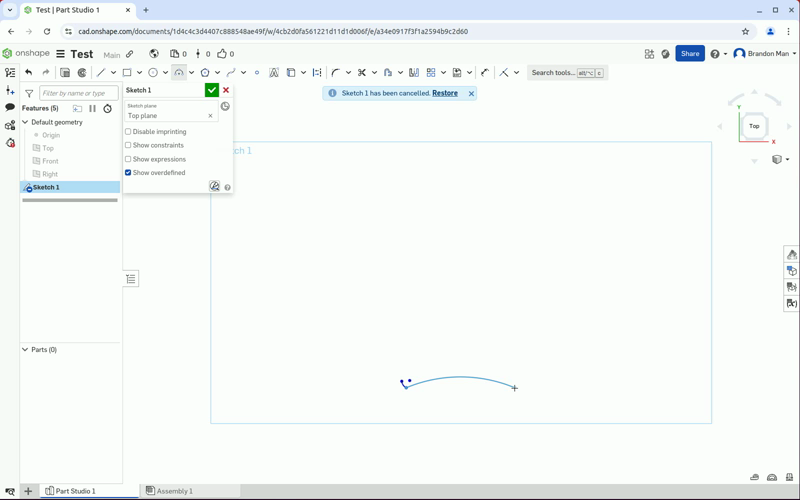
mouse_move(460, 395)
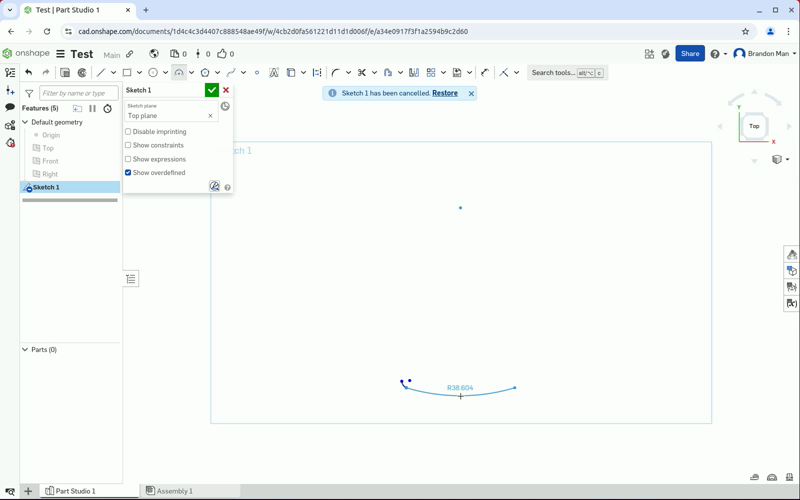
click(460, 395)
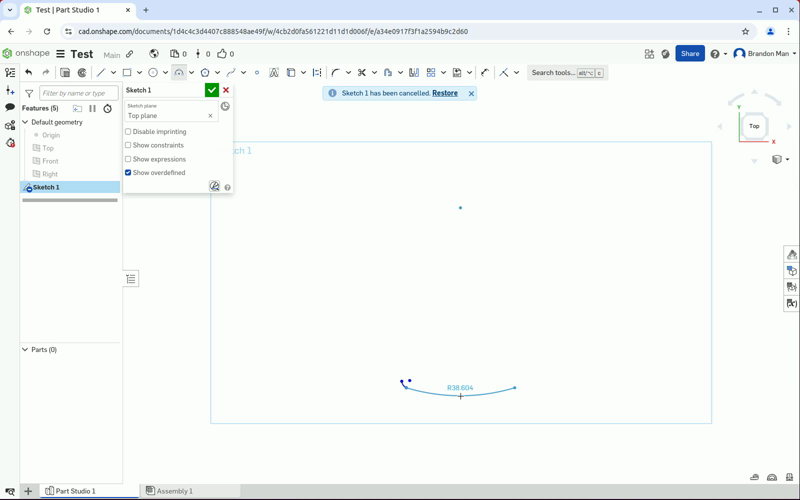
key_up(shift)
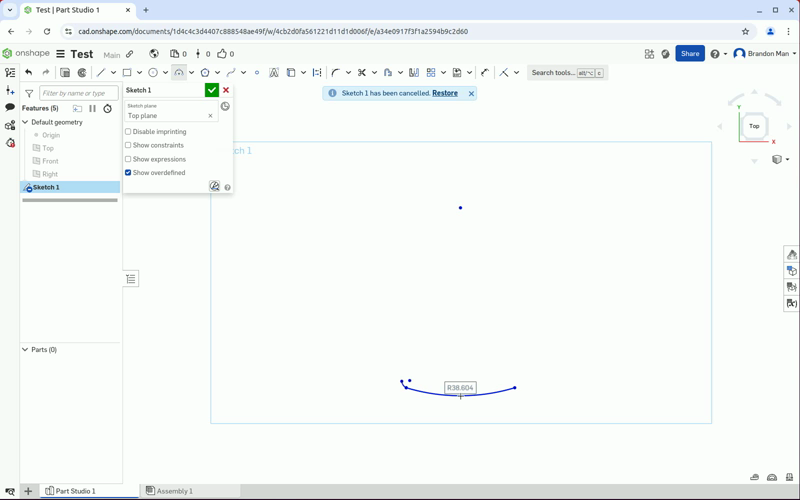
mouse_move(514, 387)
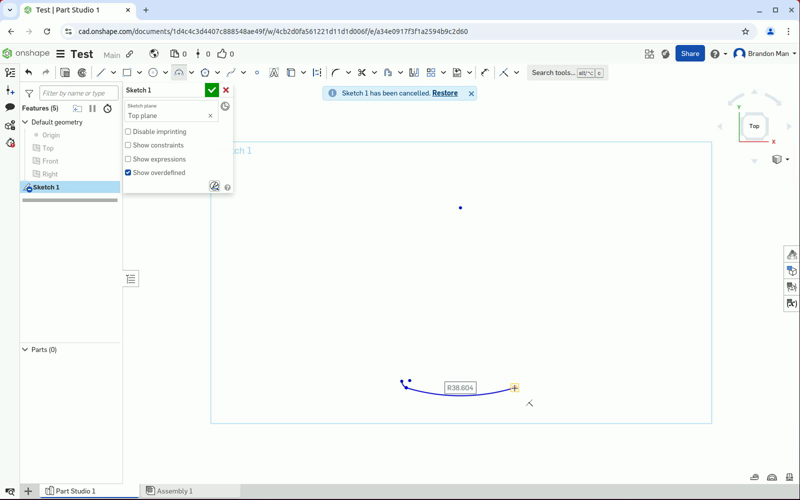
click(514, 387)
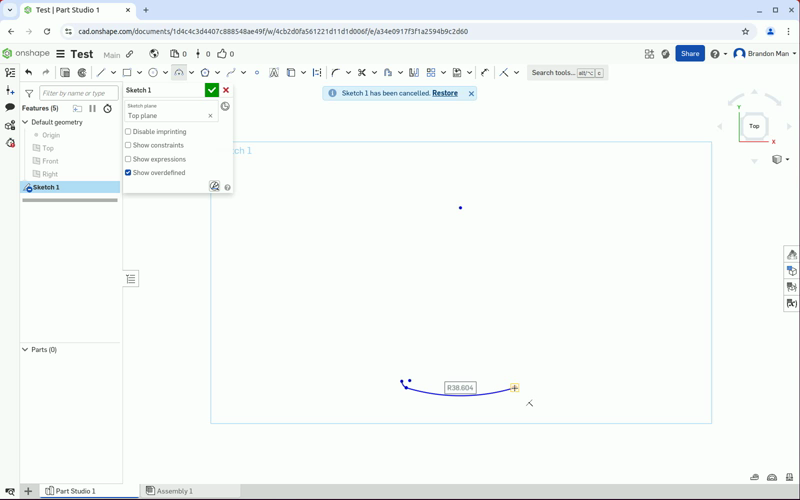
key_down(shift)
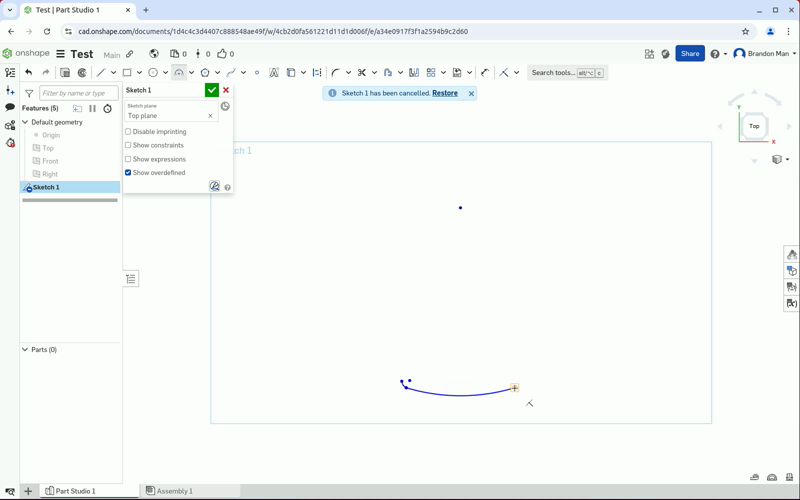
mouse_move(519, 381)
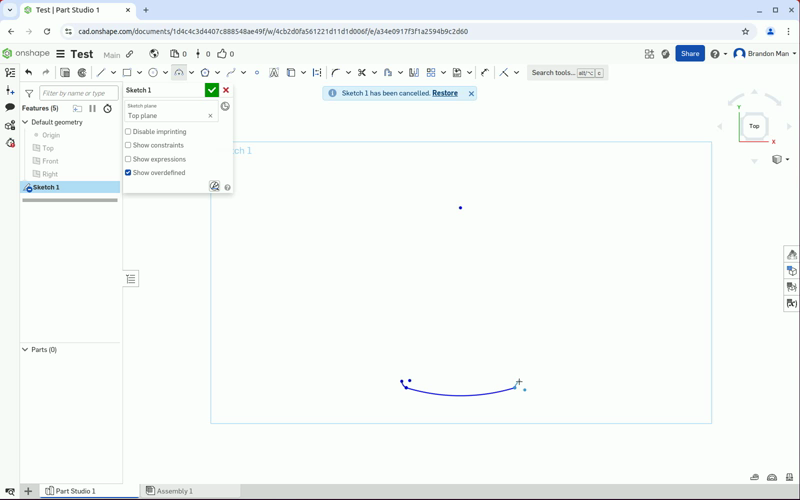
click(519, 381)
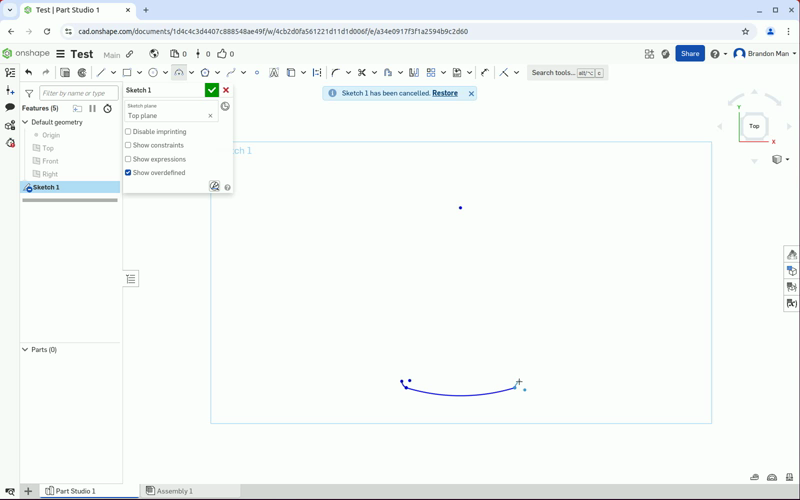
mouse_move(518, 385)
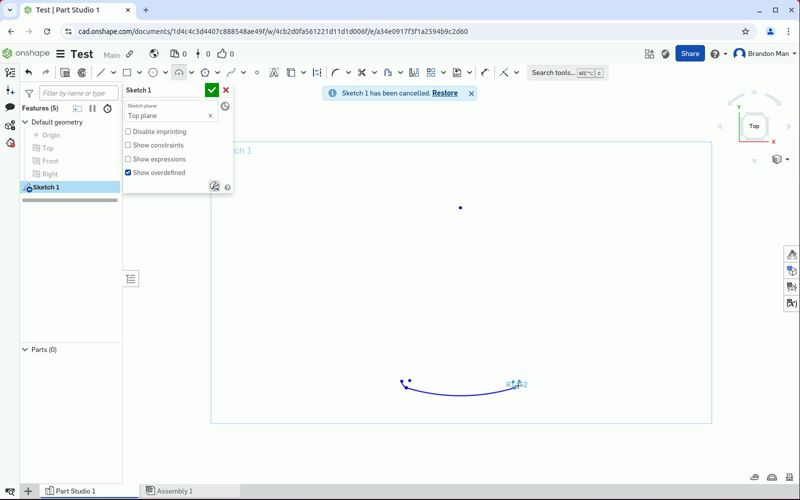
scroll(6)
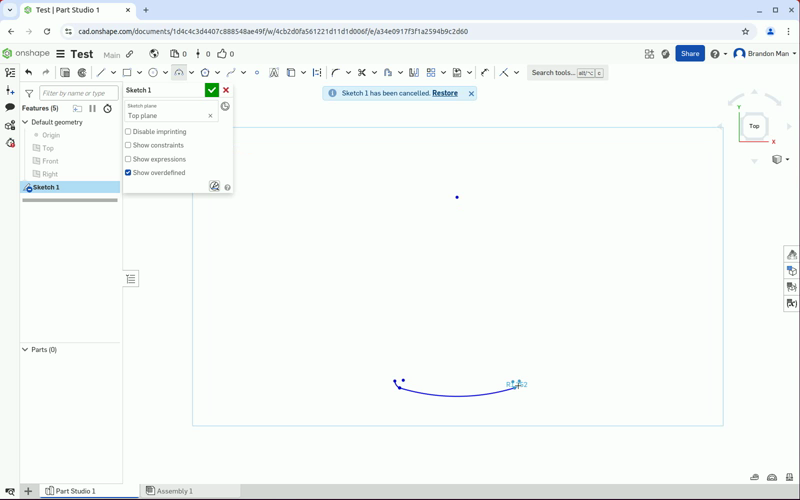
scroll(6)
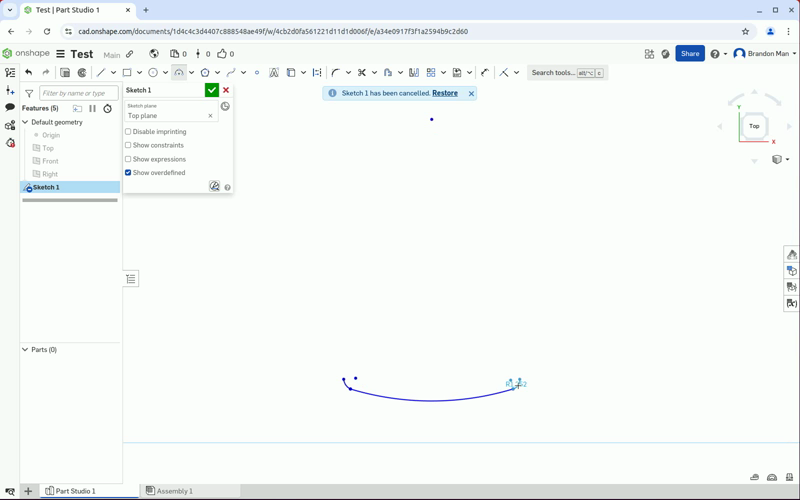
scroll(6)
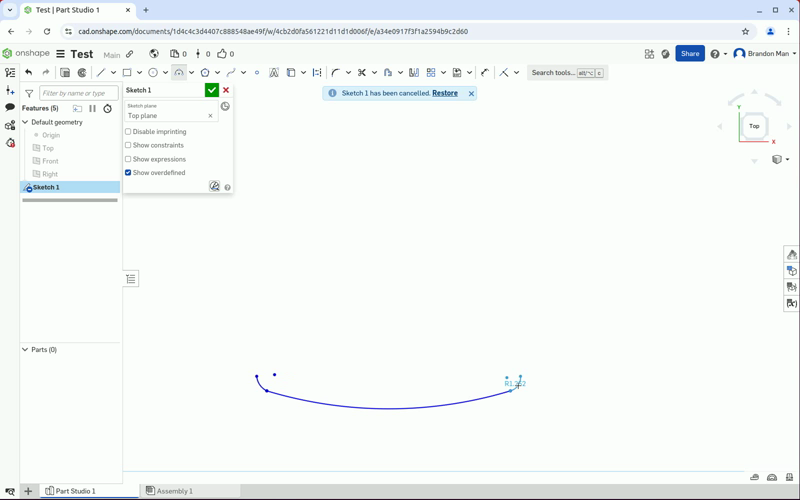
scroll(6)
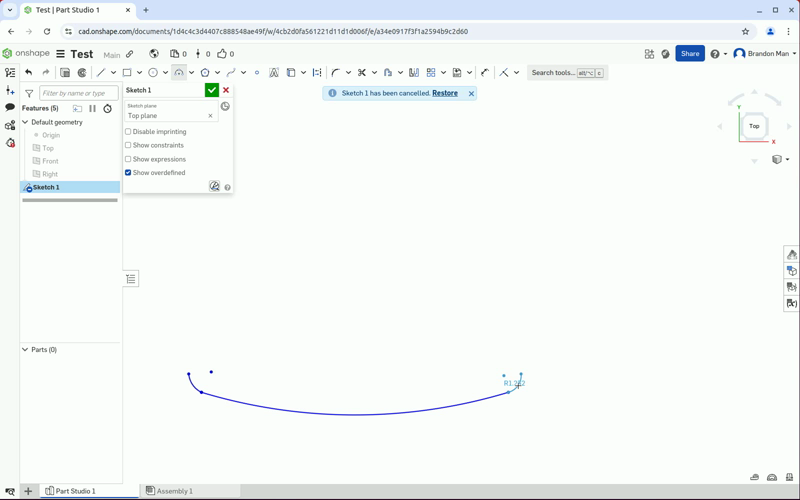
scroll(6)
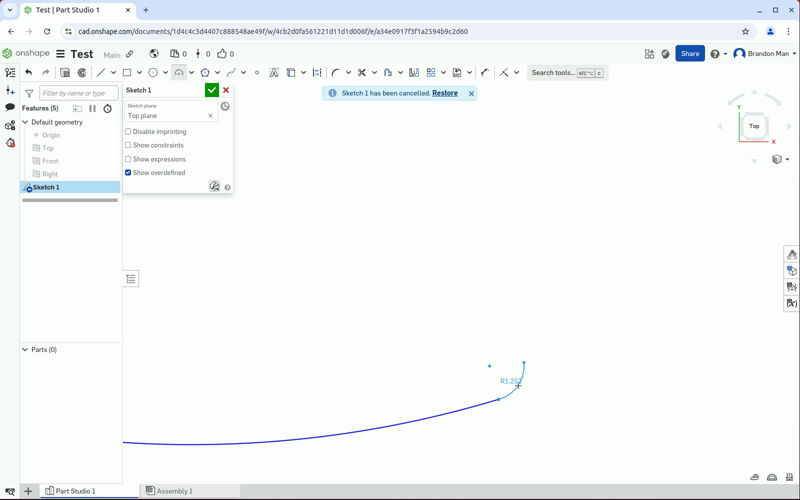
scroll(6)
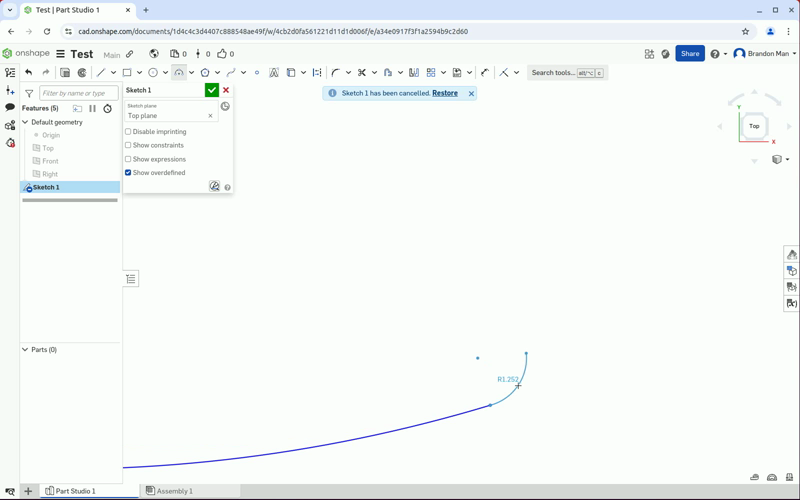
scroll(6)
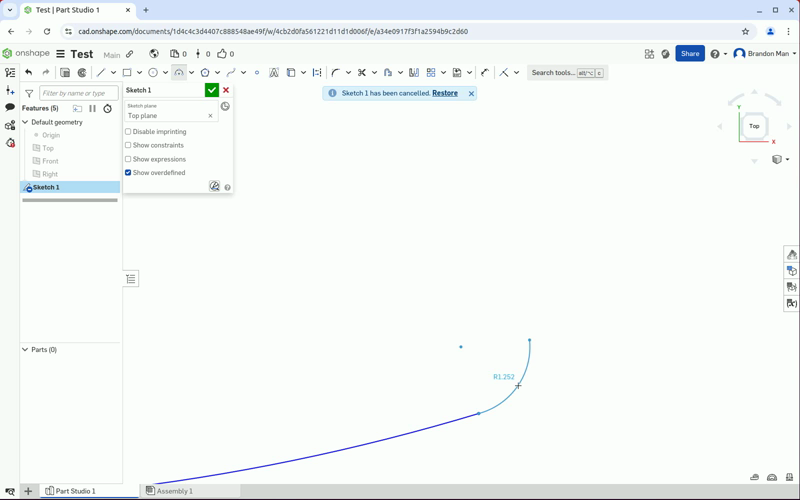
click(518, 385)
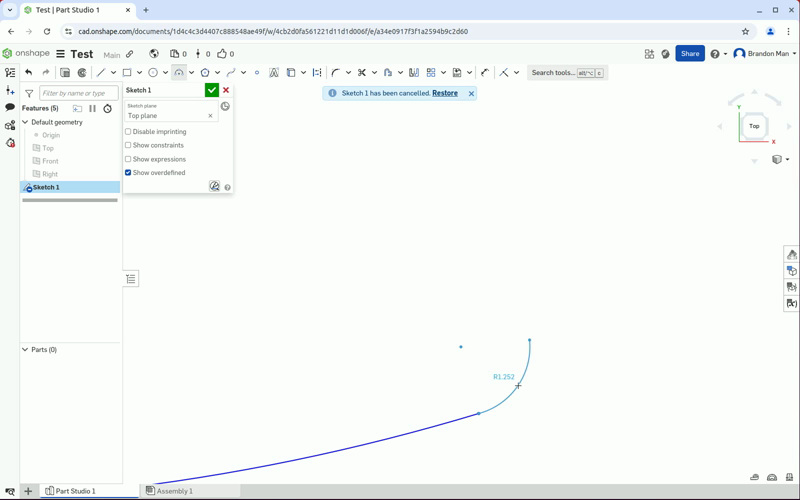
scroll(-6)
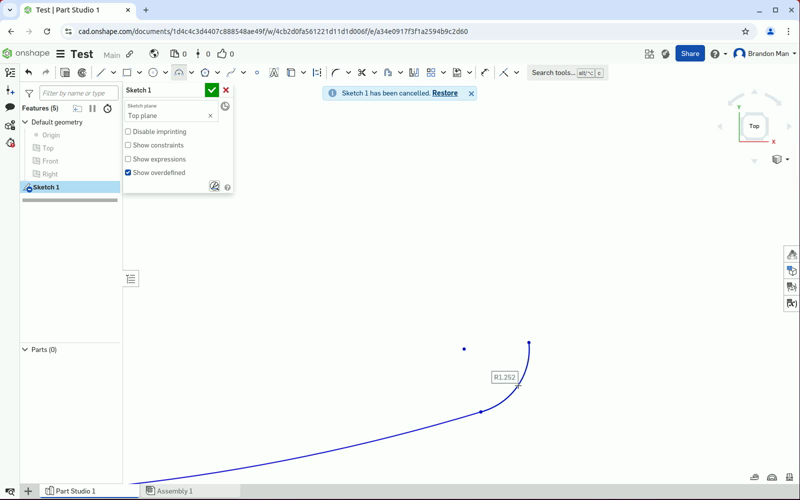
scroll(-6)
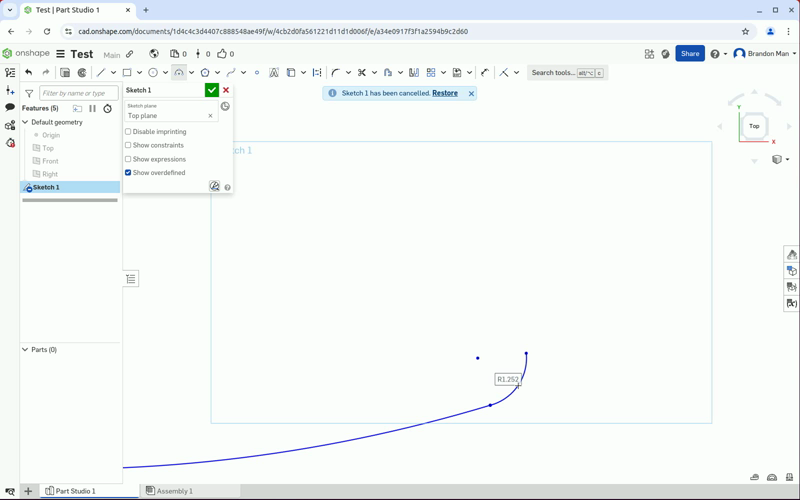
scroll(-6)
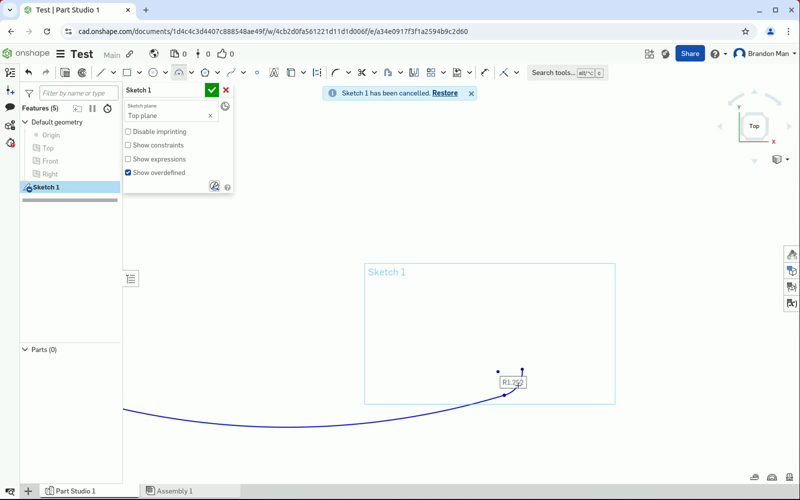
scroll(-6)
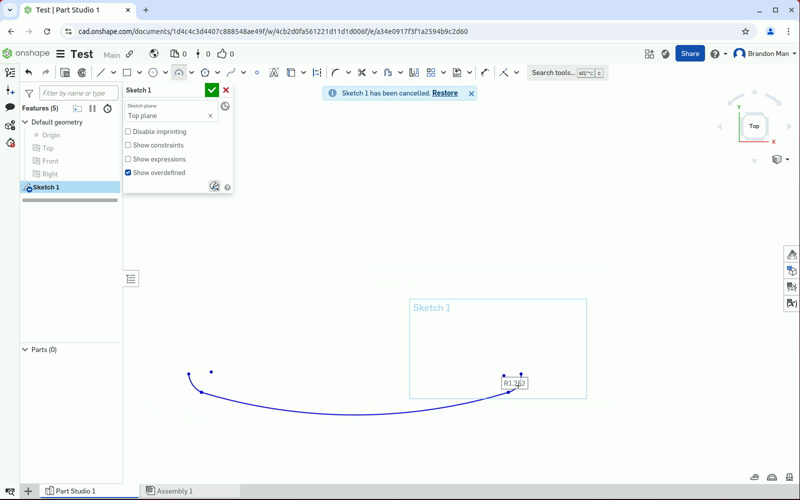
scroll(-6)
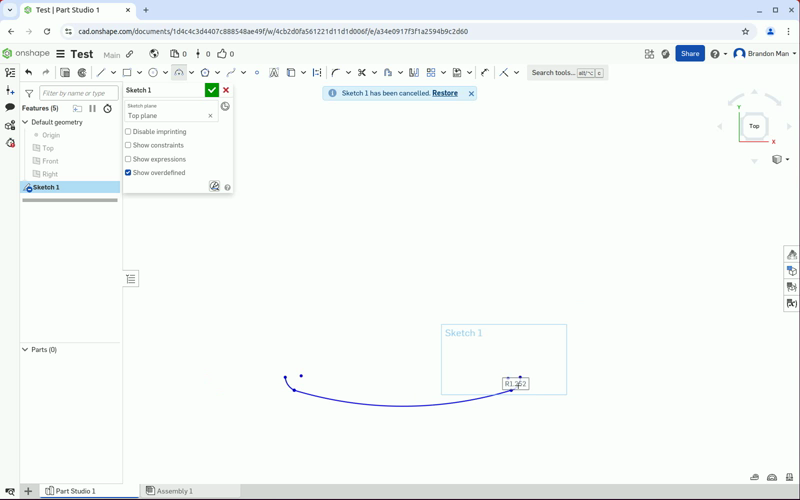
scroll(-6)
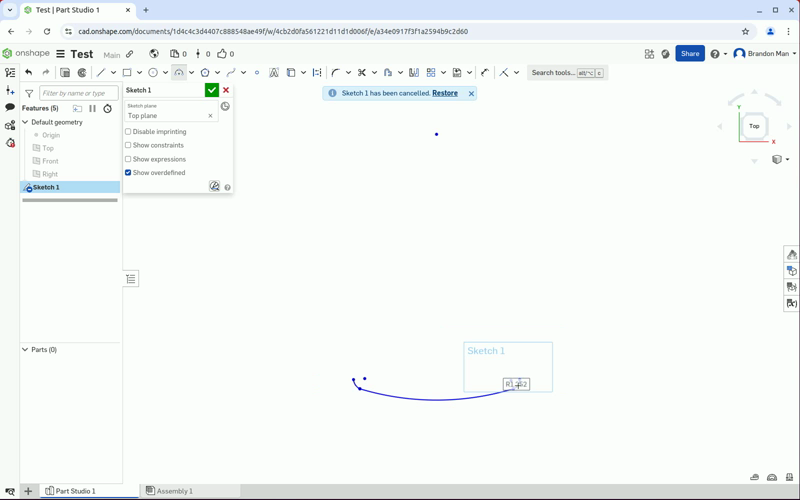
scroll(-6)
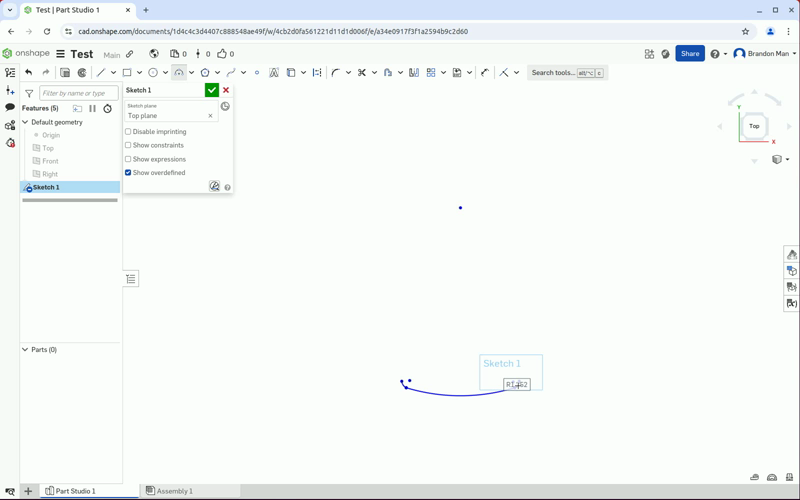
key_up(shift)
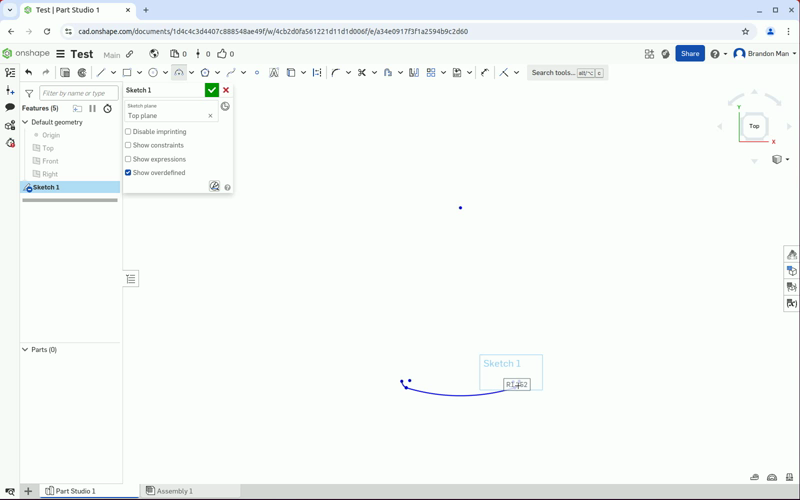
key(esc)
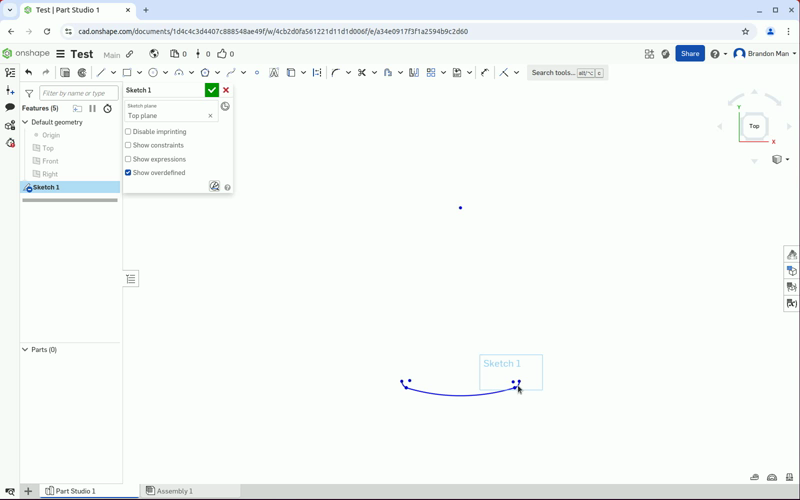
key(l)
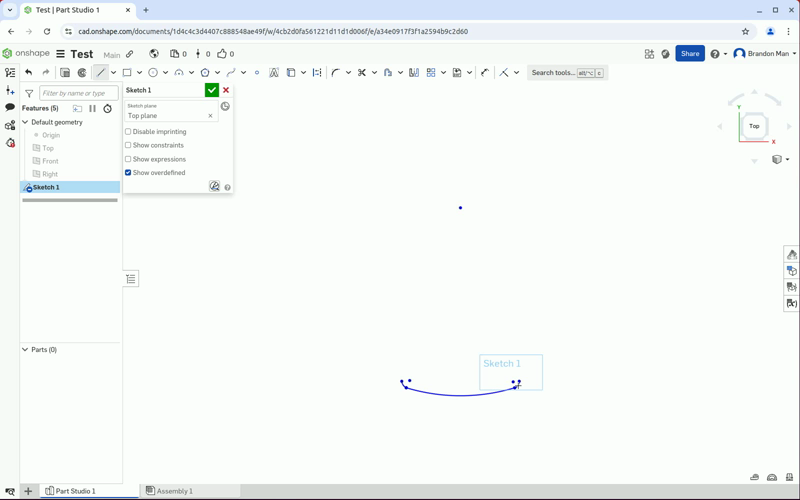
mouse_move(519, 381)
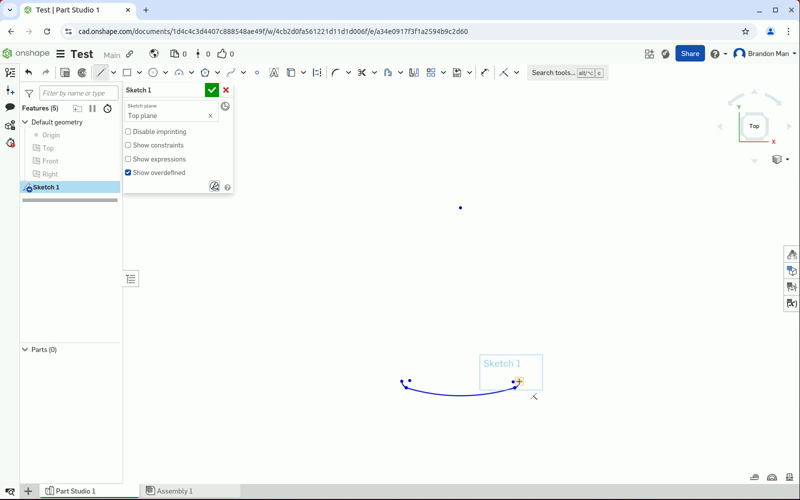
scroll(6)
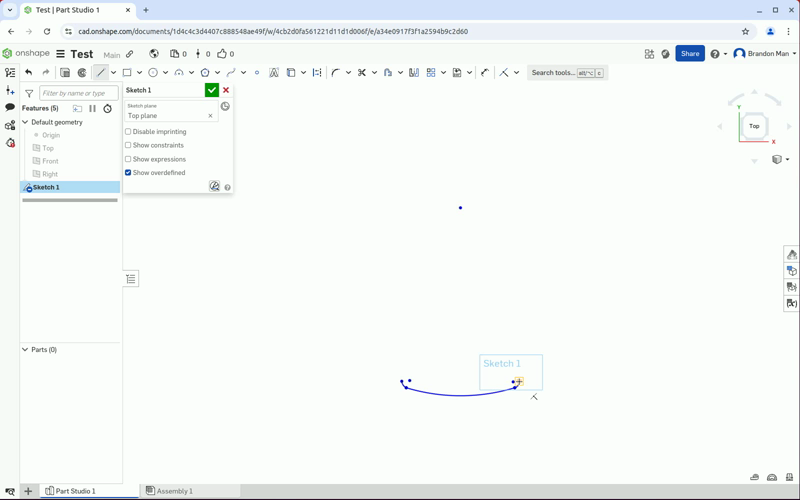
scroll(6)
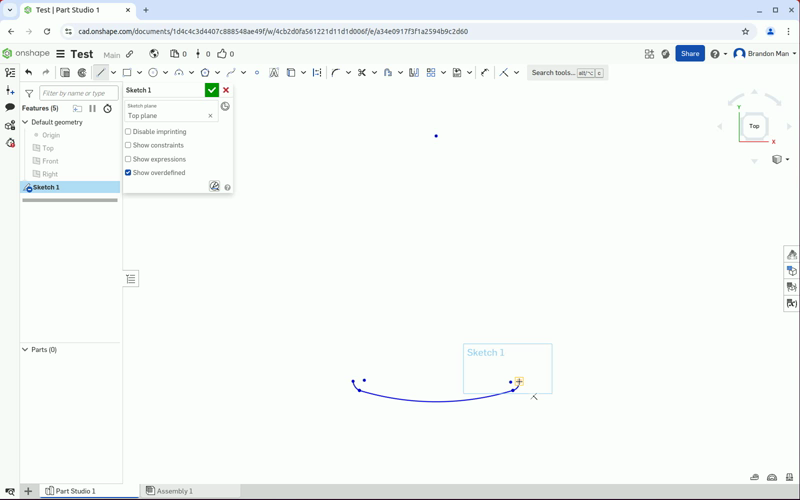
scroll(6)
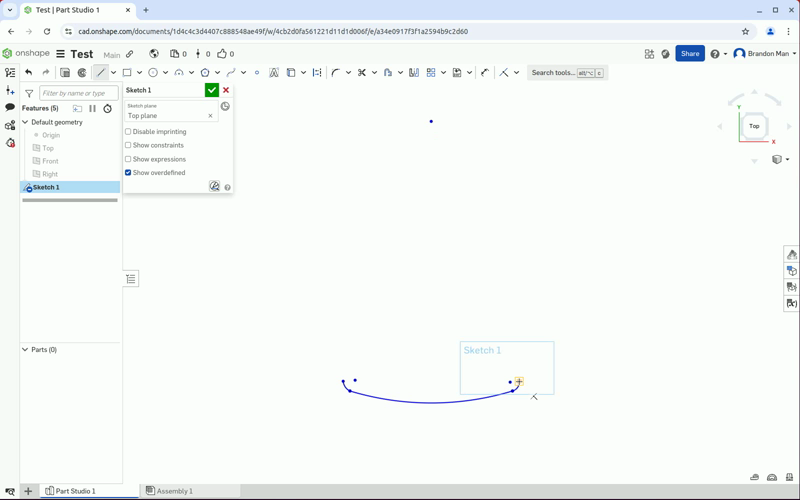
scroll(6)
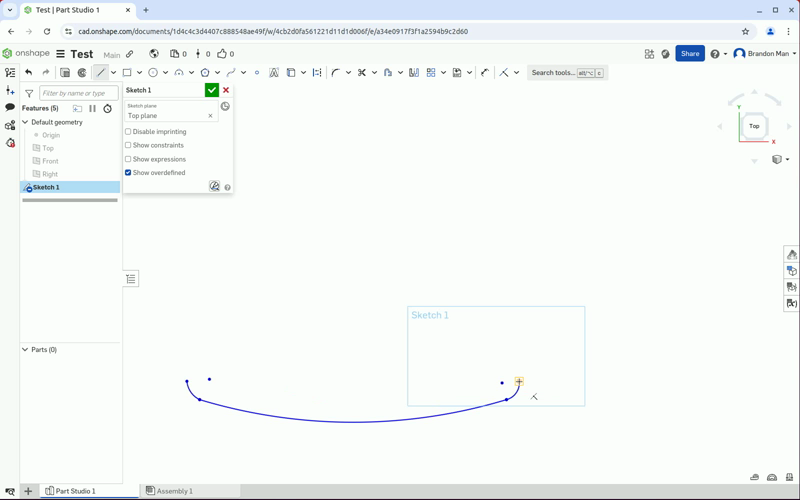
scroll(6)
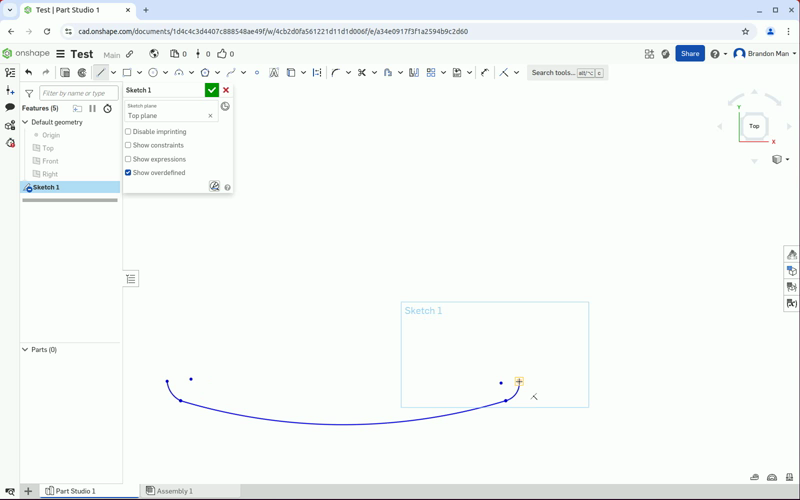
scroll(6)
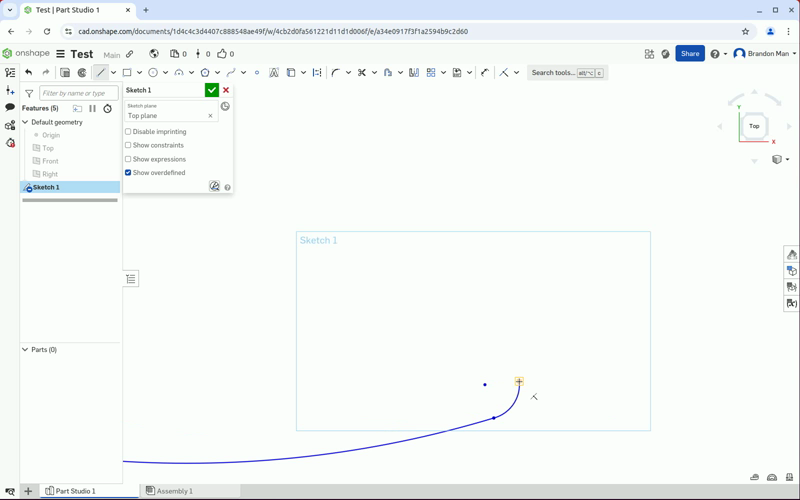
scroll(6)
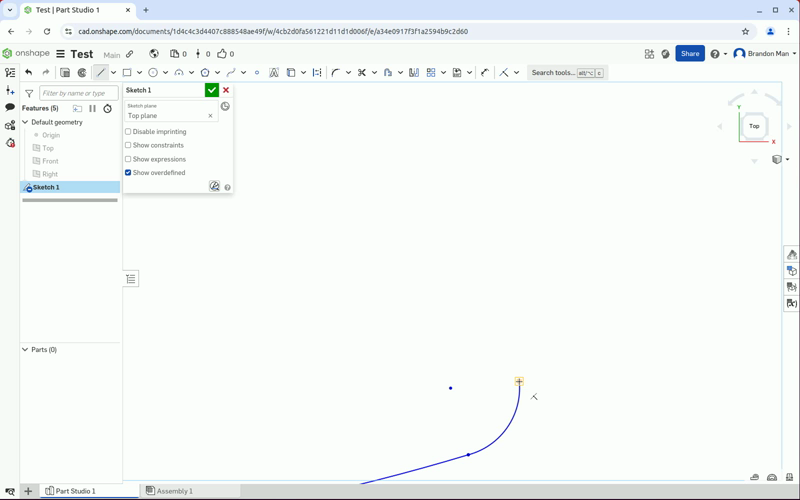
click(519, 381)
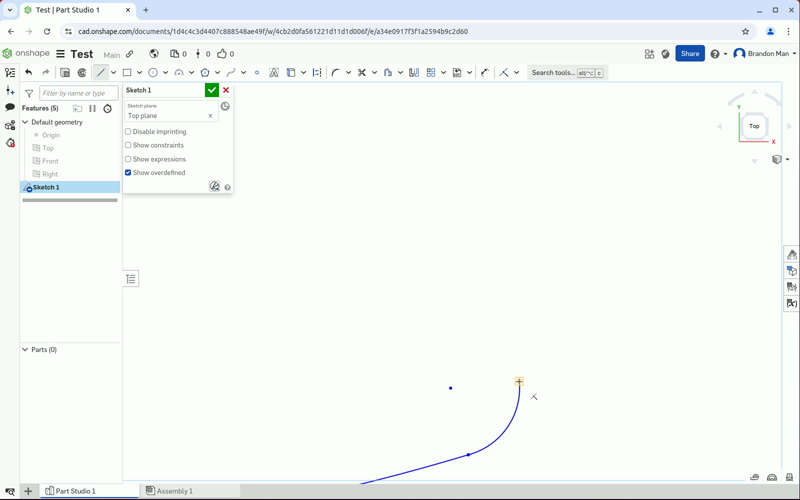
scroll(-6)
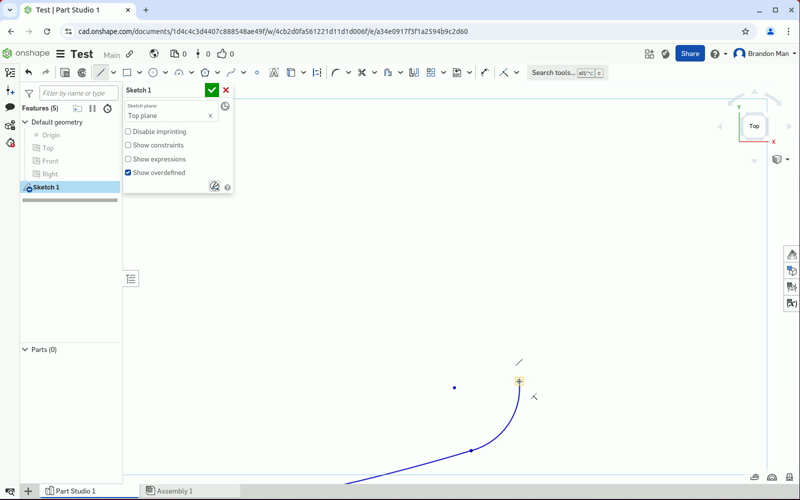
scroll(-6)
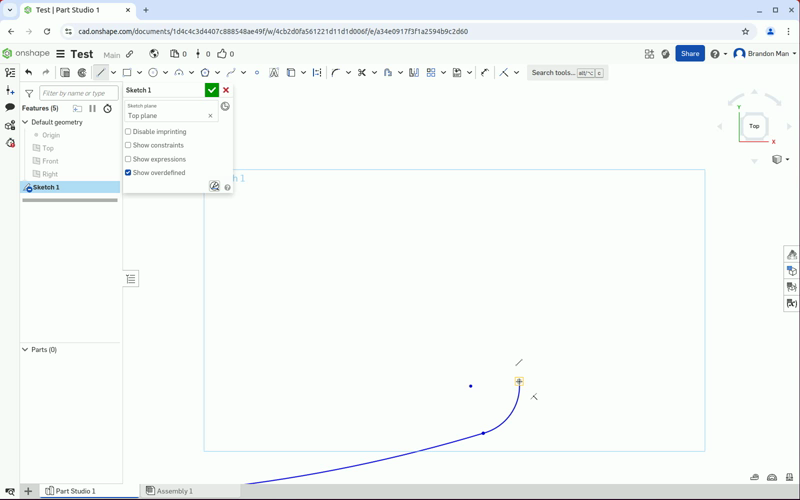
scroll(-6)
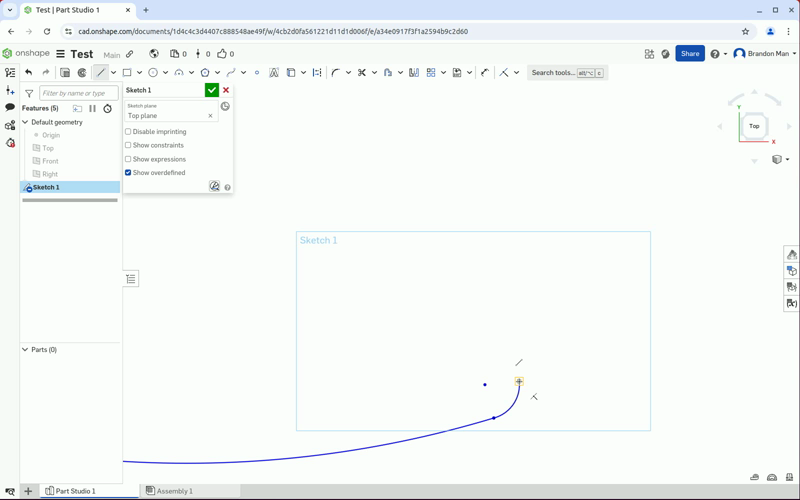
scroll(-6)
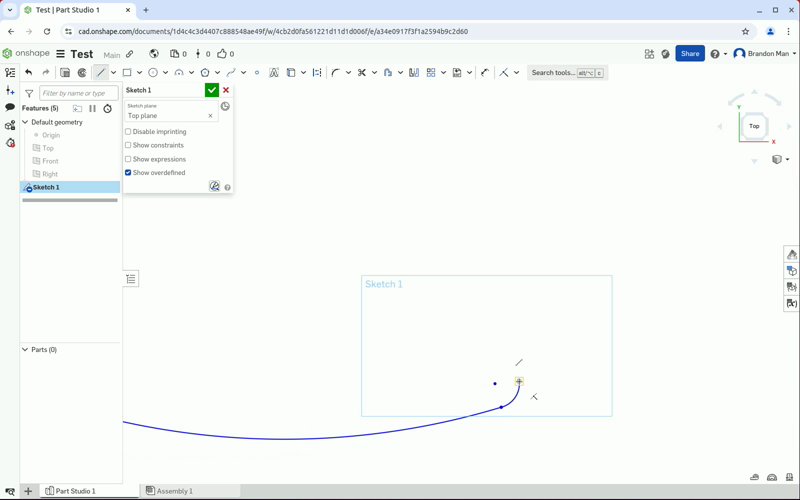
scroll(-6)
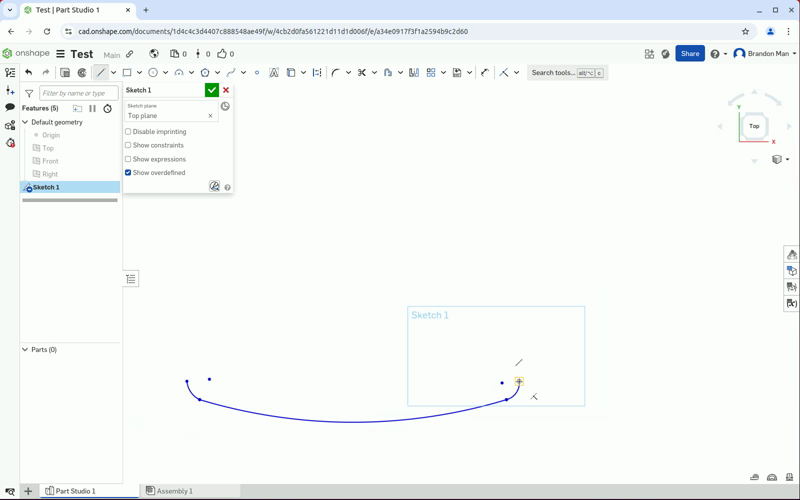
scroll(-6)
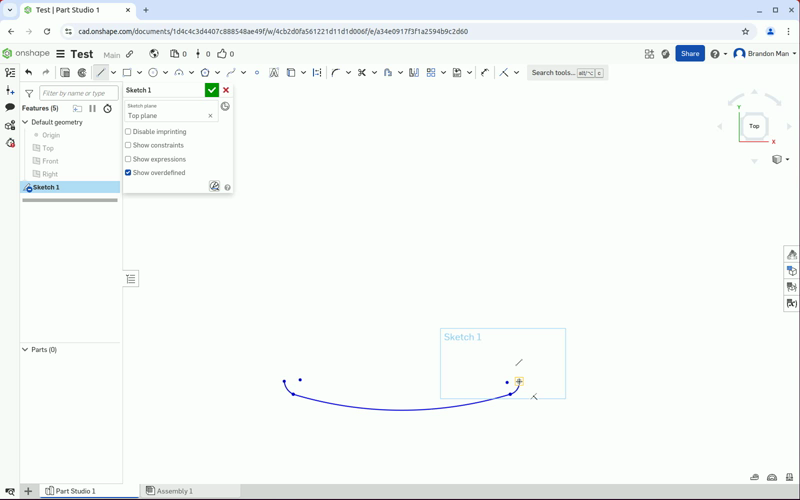
scroll(-6)
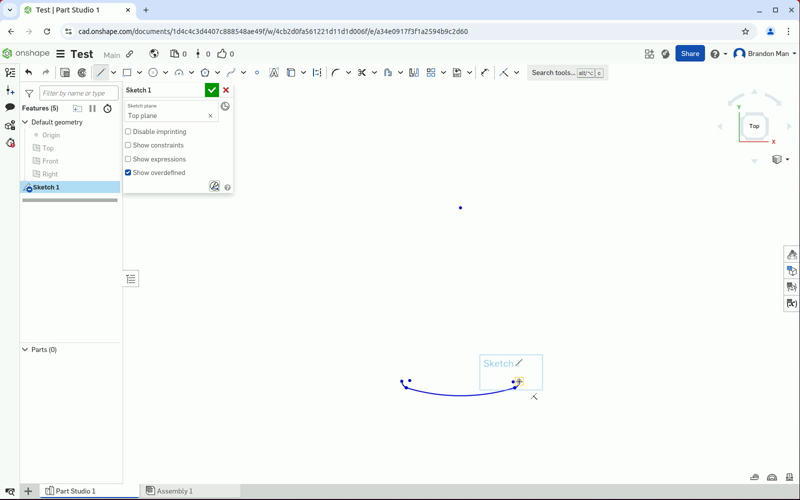
key_down(shift)
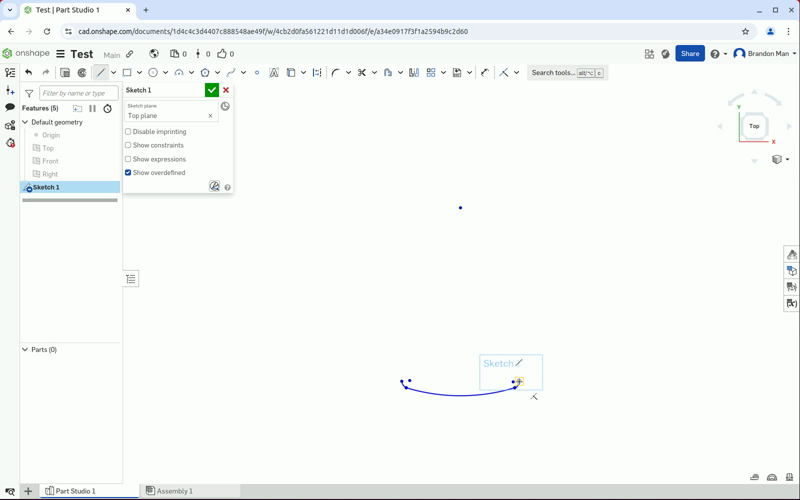
mouse_move(519, 184)
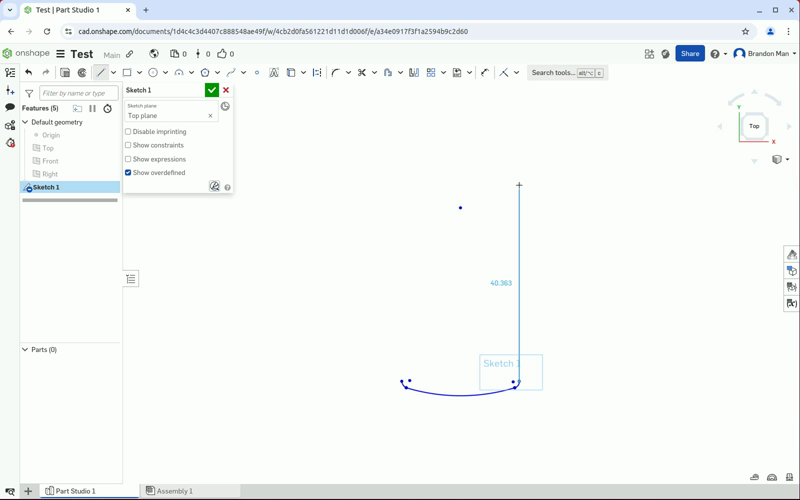
click(519, 184)
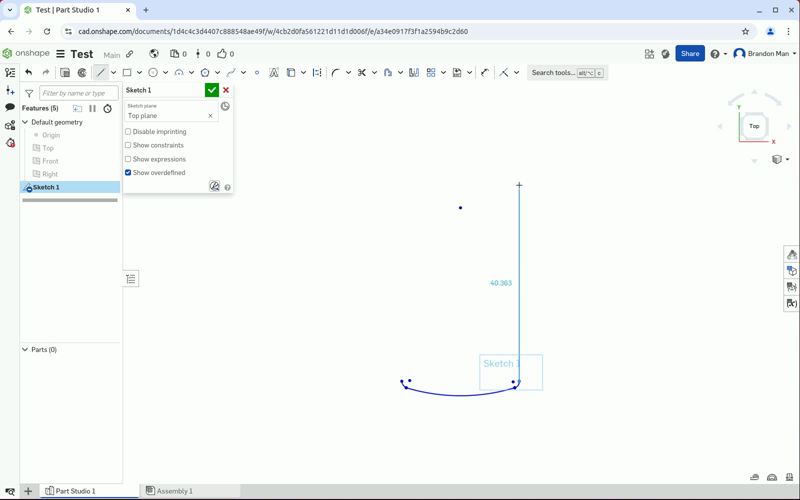
key_up(shift)
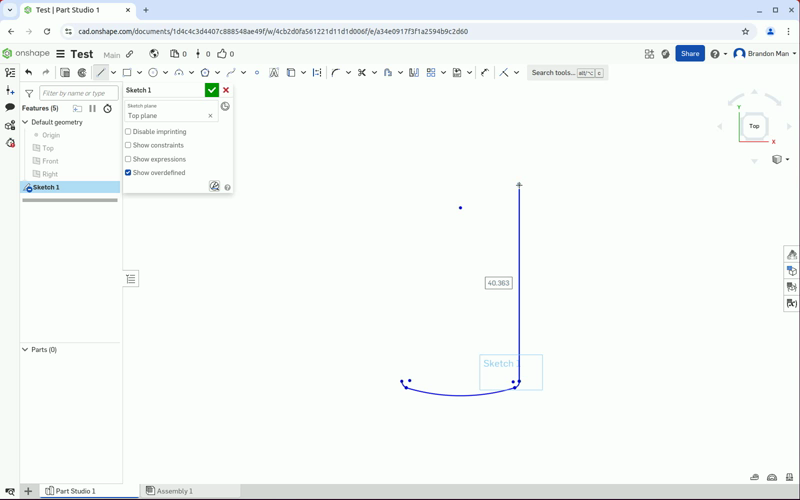
key(esc)
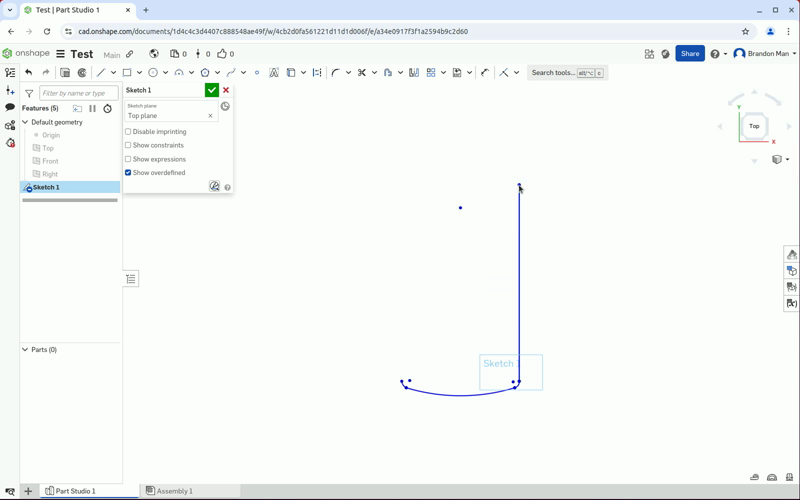
key(a)
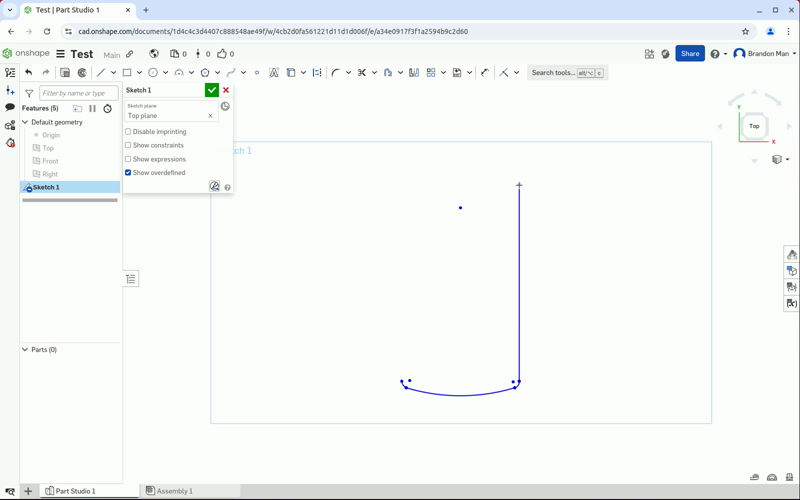
mouse_move(519, 184)
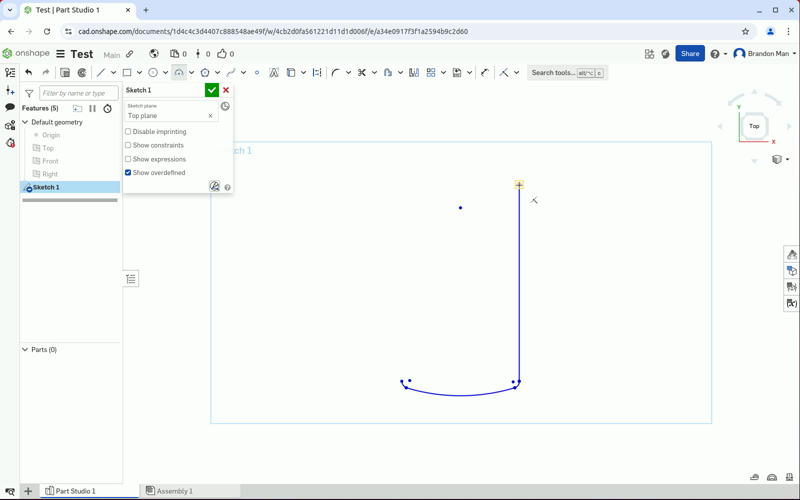
click(519, 184)
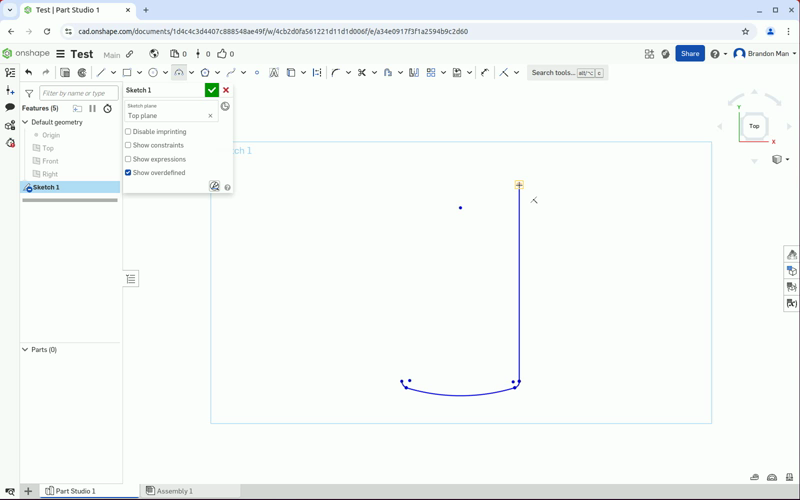
key_down(shift)
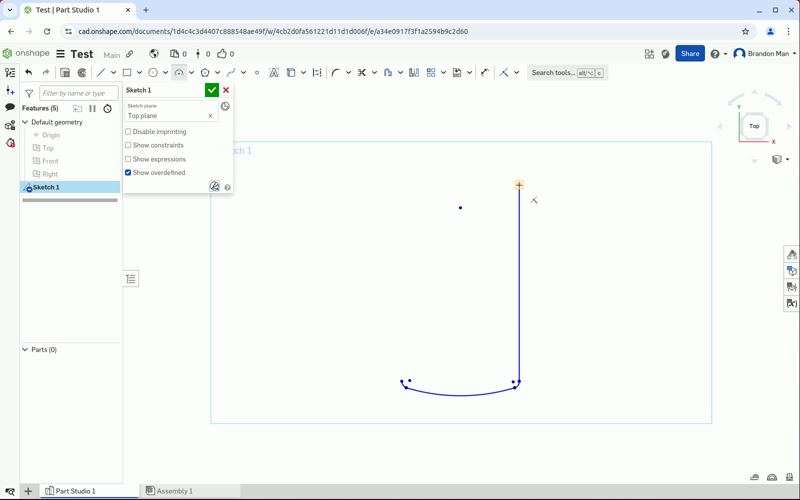
mouse_move(514, 180)
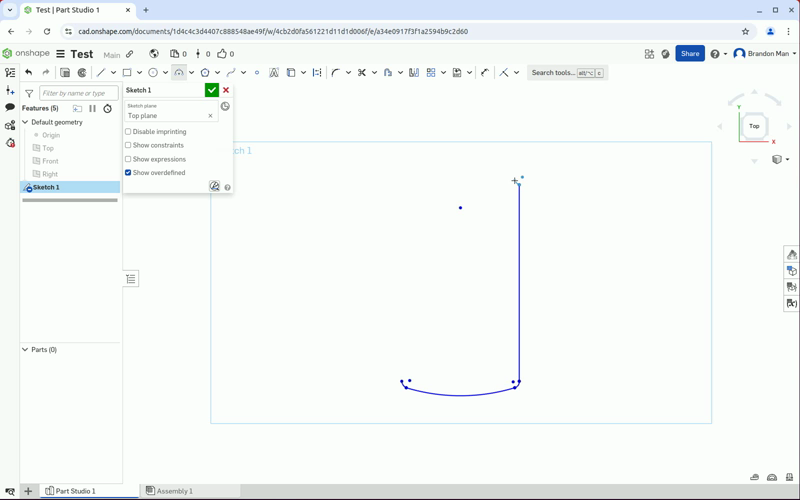
scroll(6)
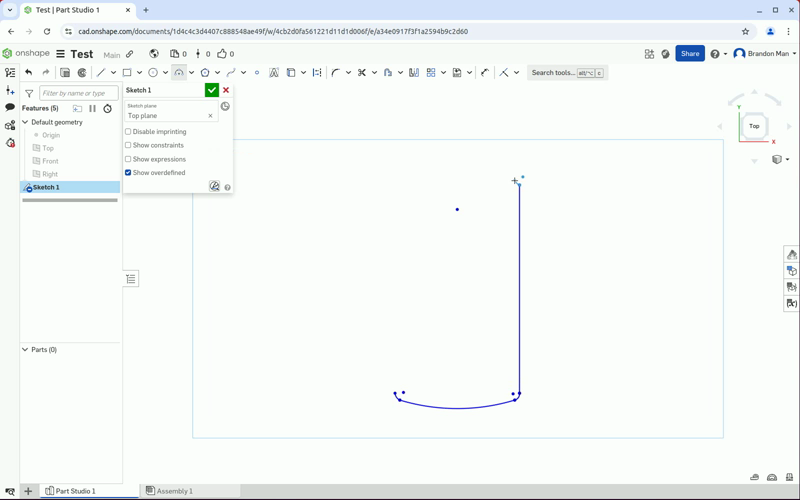
scroll(6)
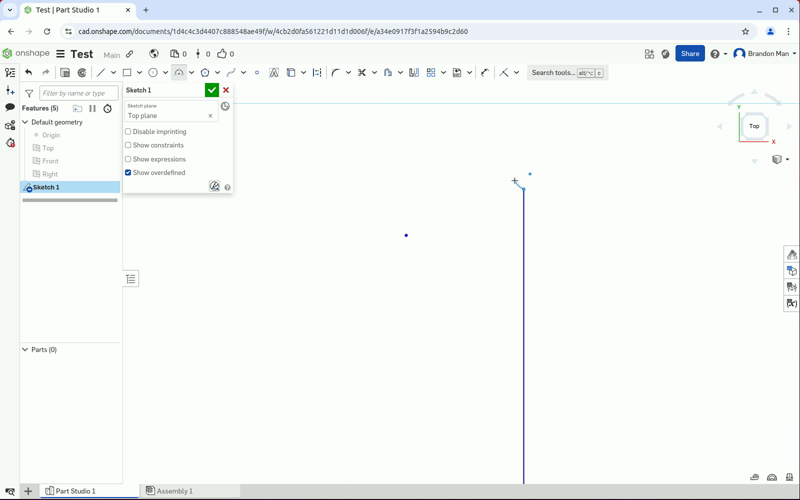
scroll(6)
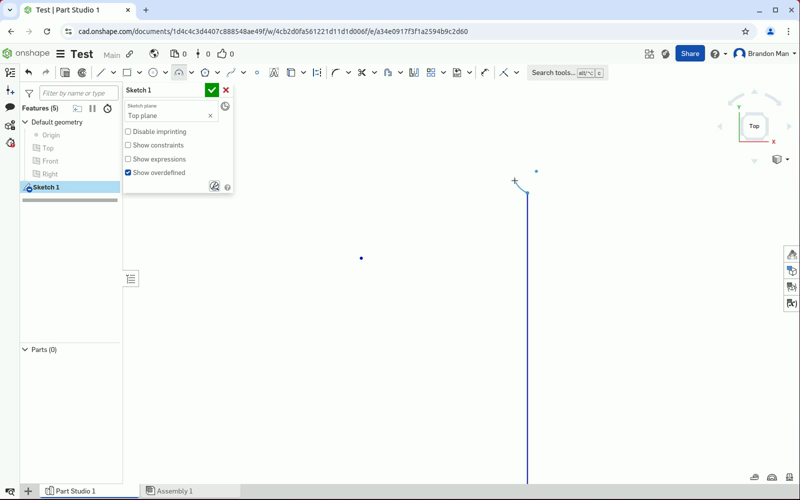
scroll(6)
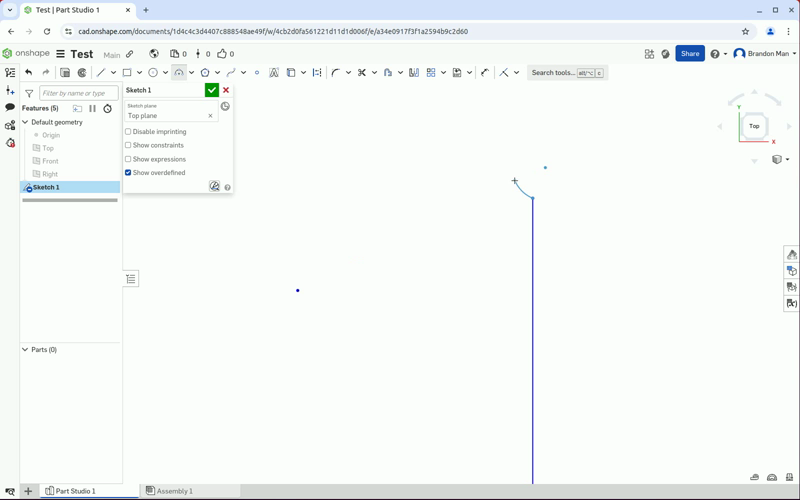
scroll(6)
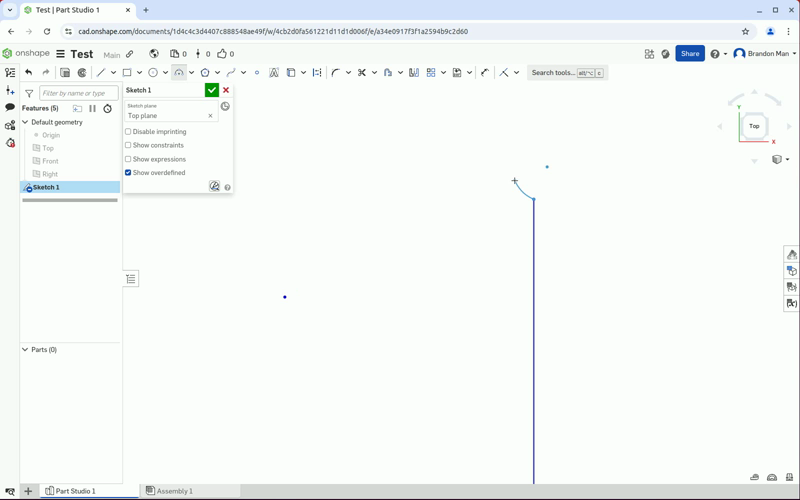
scroll(6)
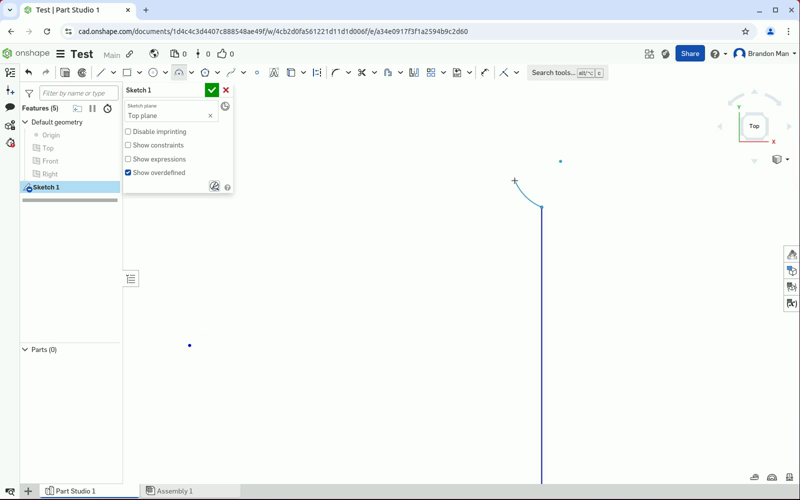
scroll(6)
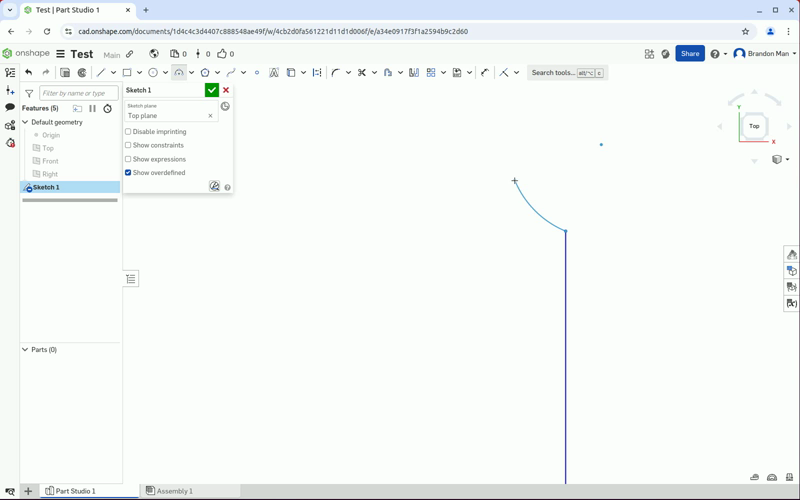
click(514, 180)
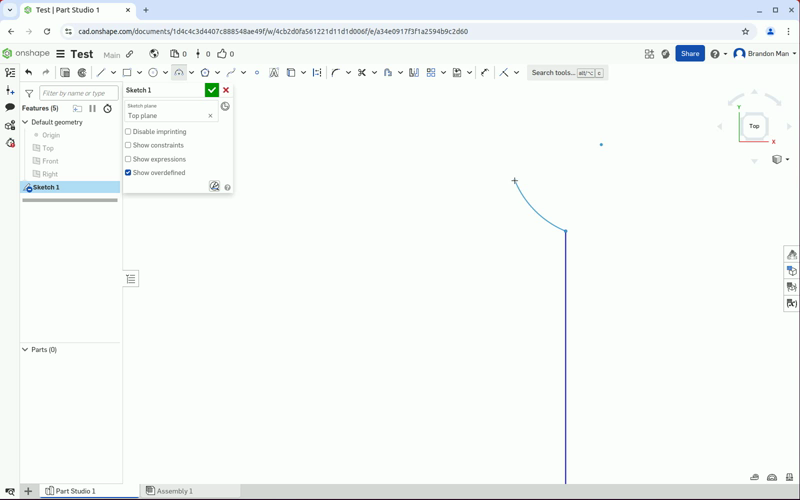
scroll(-6)
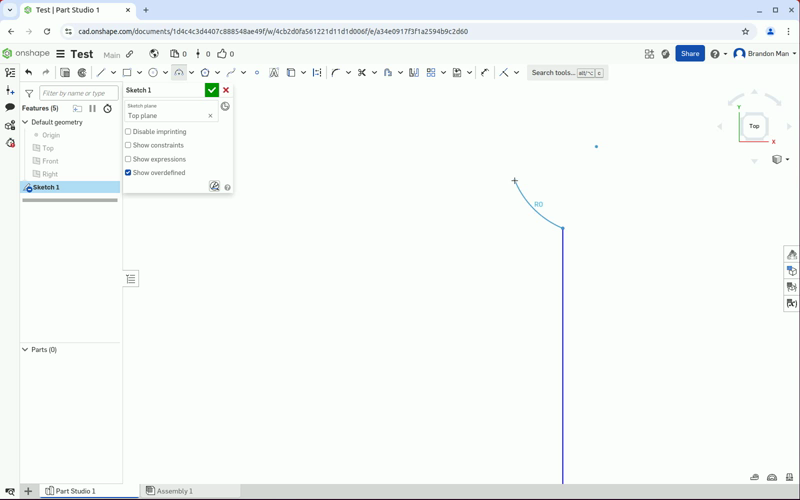
scroll(-6)
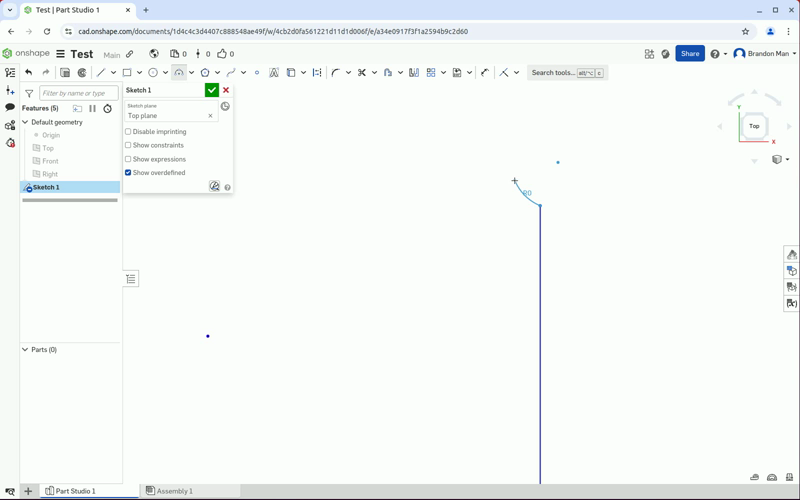
scroll(-6)
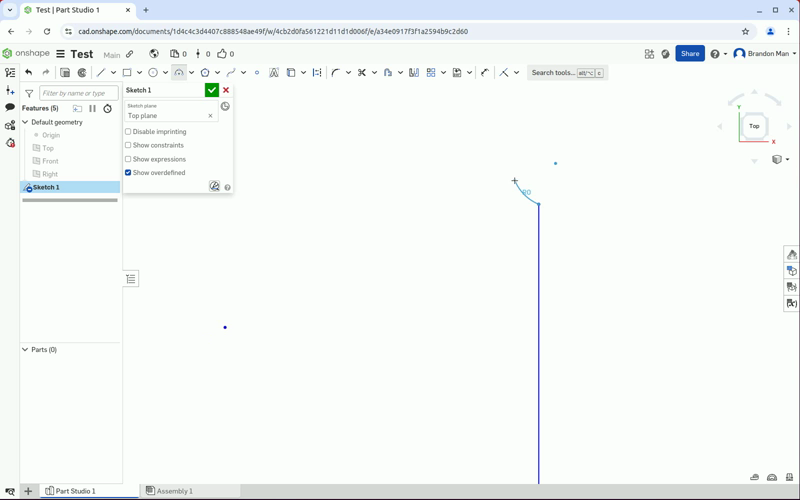
scroll(-6)
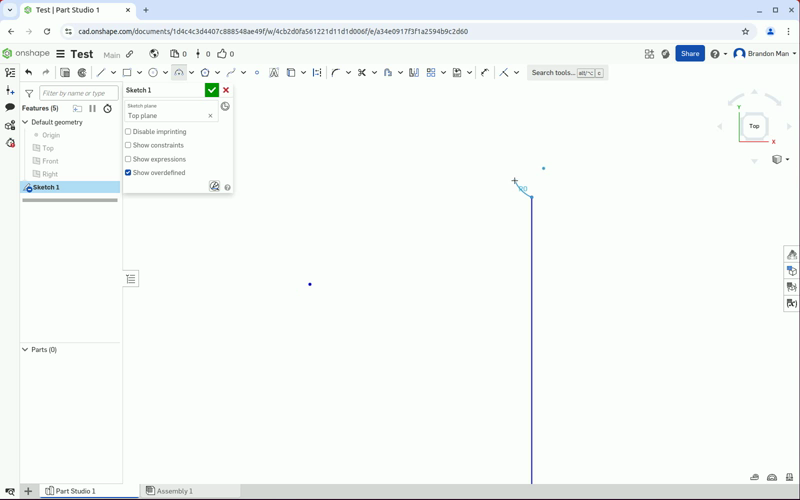
scroll(-6)
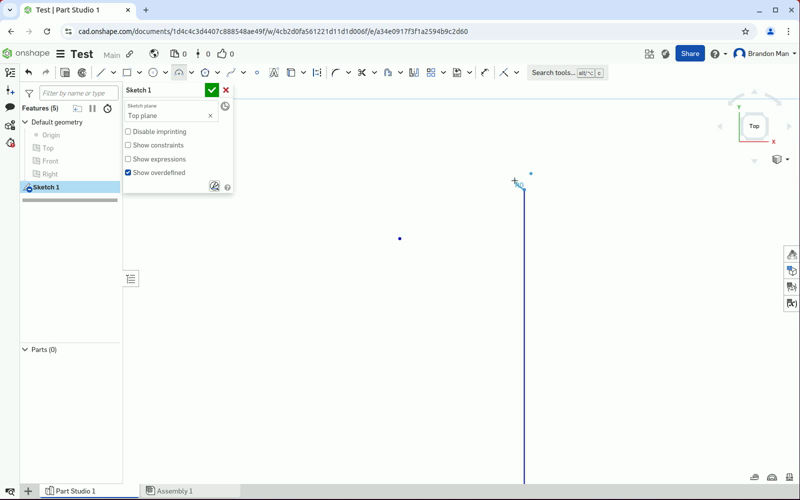
scroll(-6)
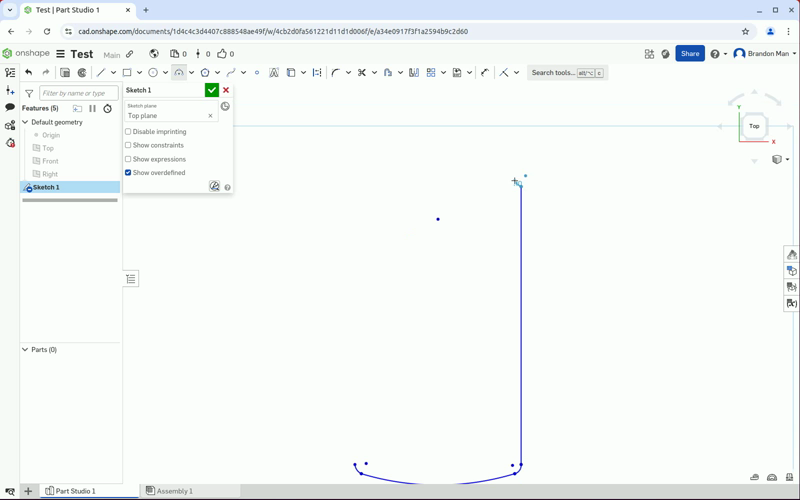
scroll(-6)
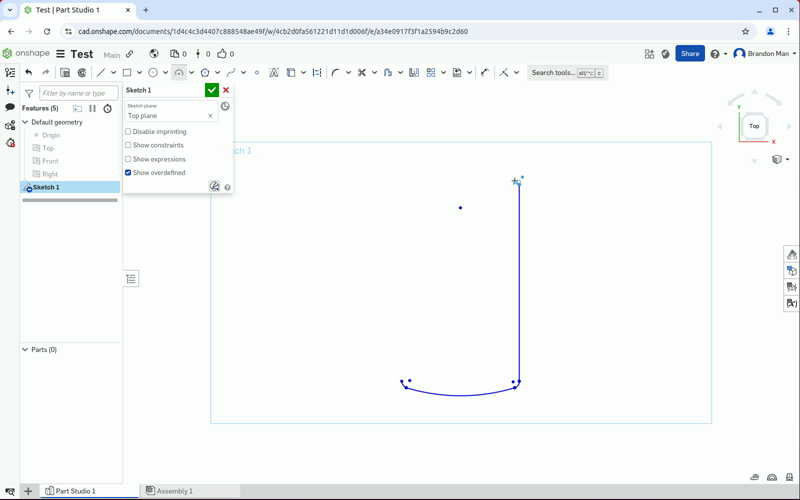
mouse_move(517, 181)
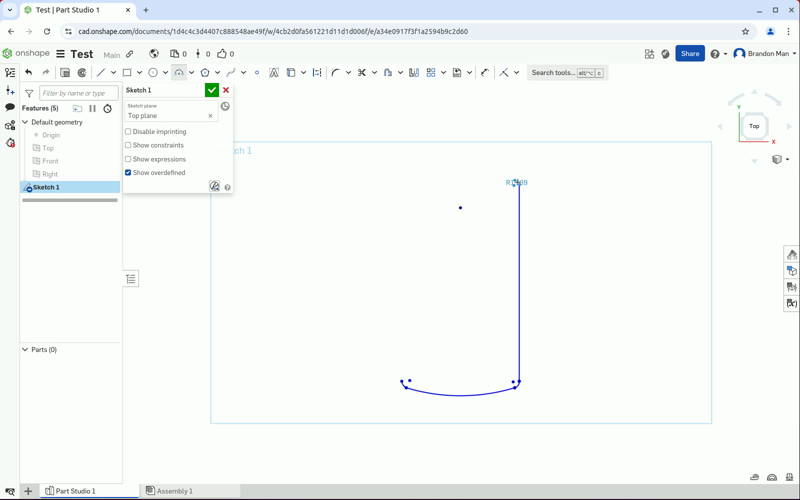
scroll(6)
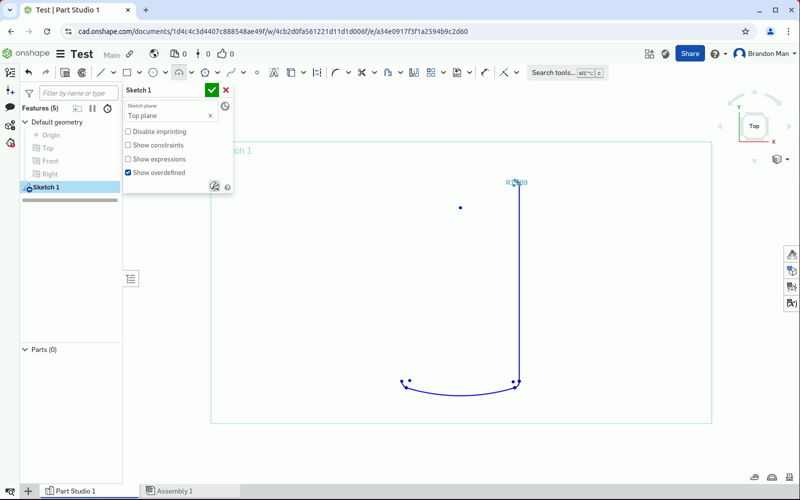
scroll(6)
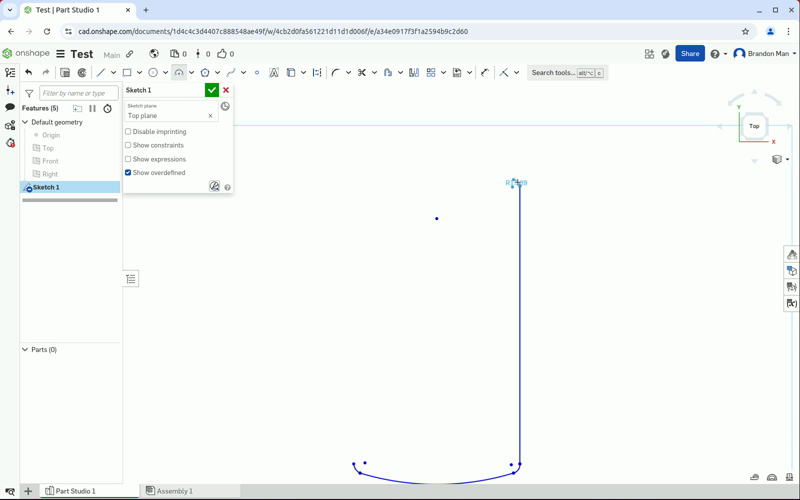
scroll(6)
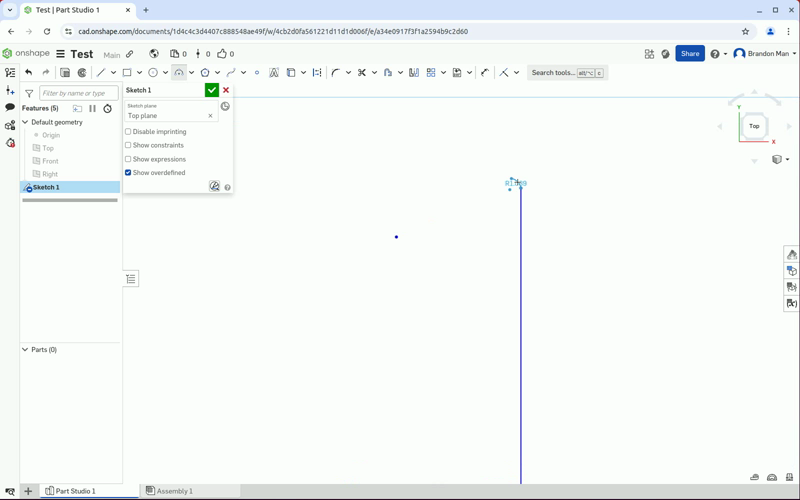
scroll(6)
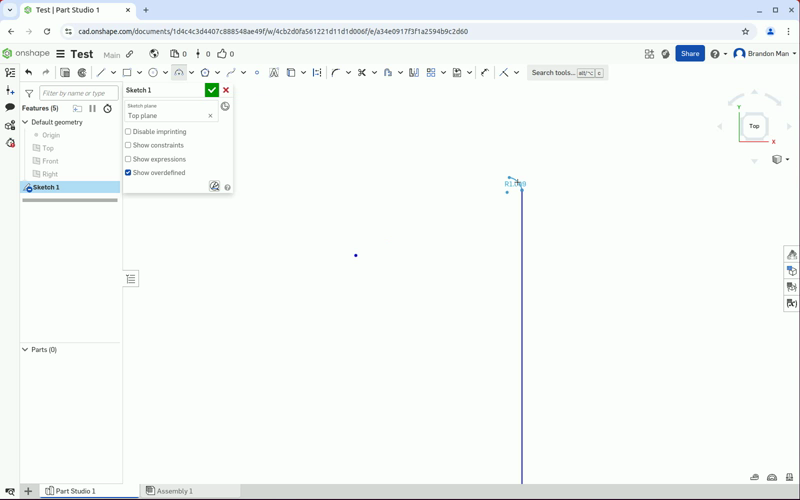
scroll(6)
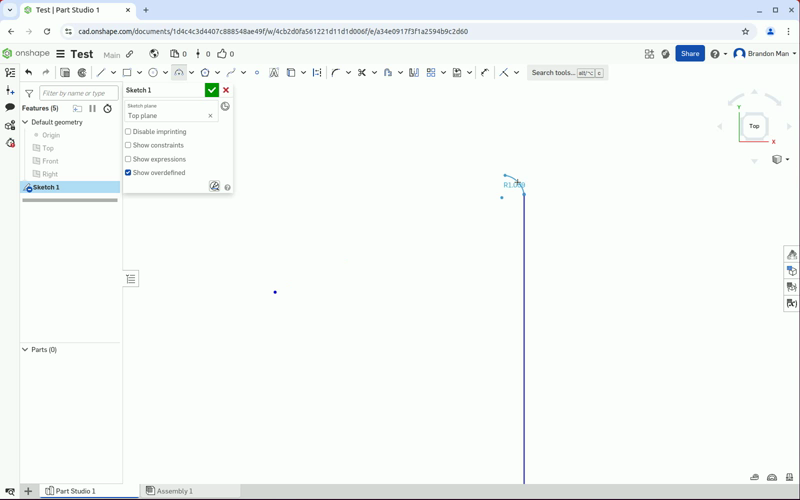
scroll(6)
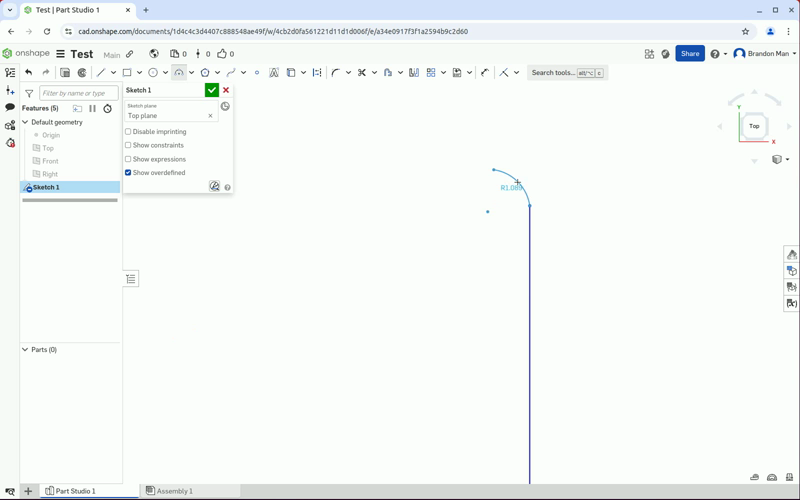
scroll(6)
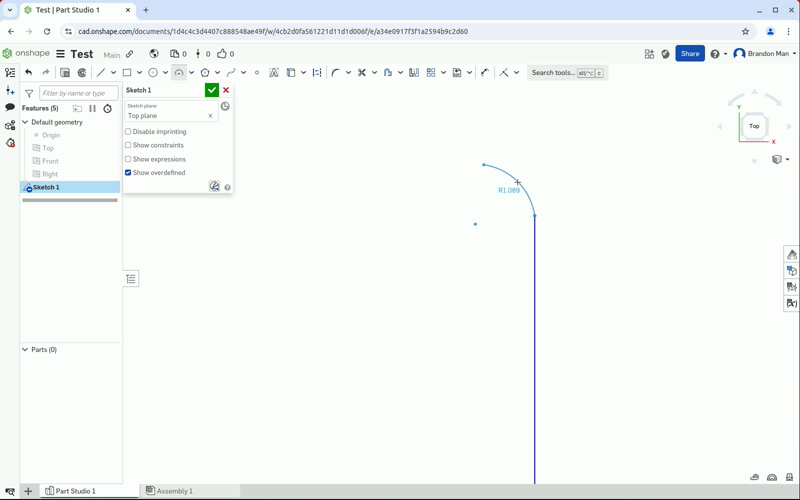
click(517, 181)
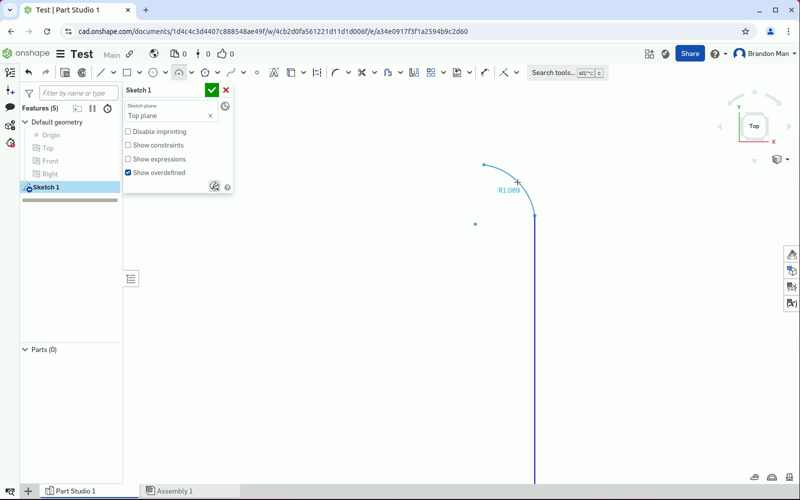
scroll(-6)
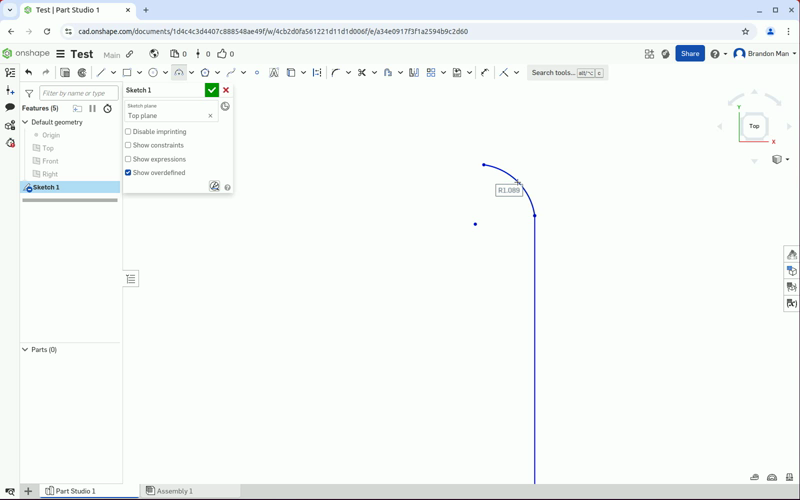
scroll(-6)
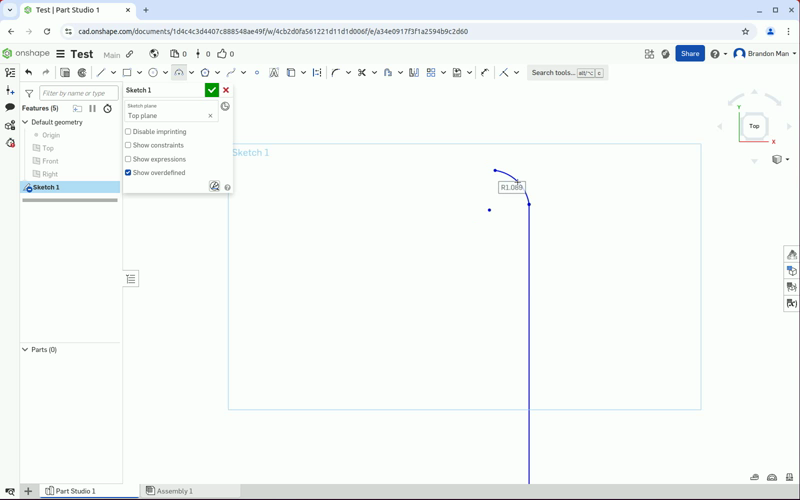
scroll(-6)
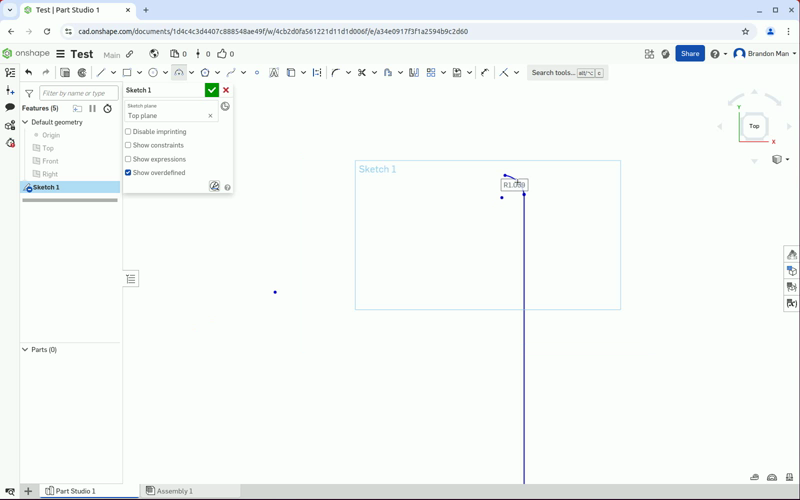
scroll(-6)
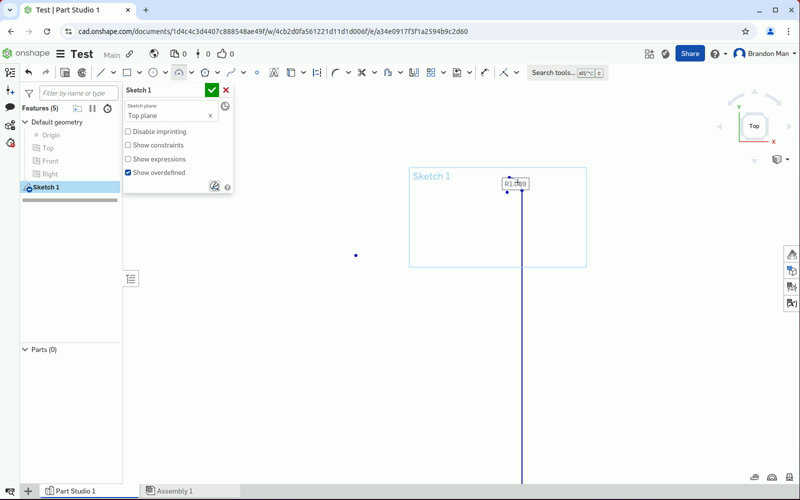
scroll(-6)
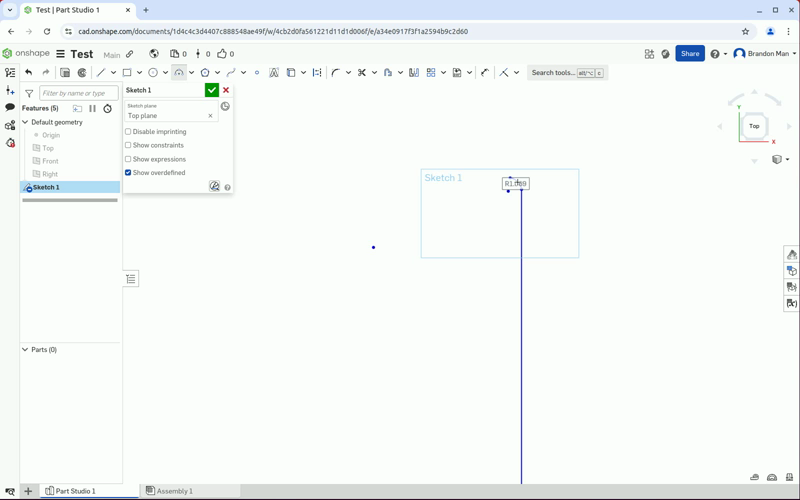
scroll(-6)
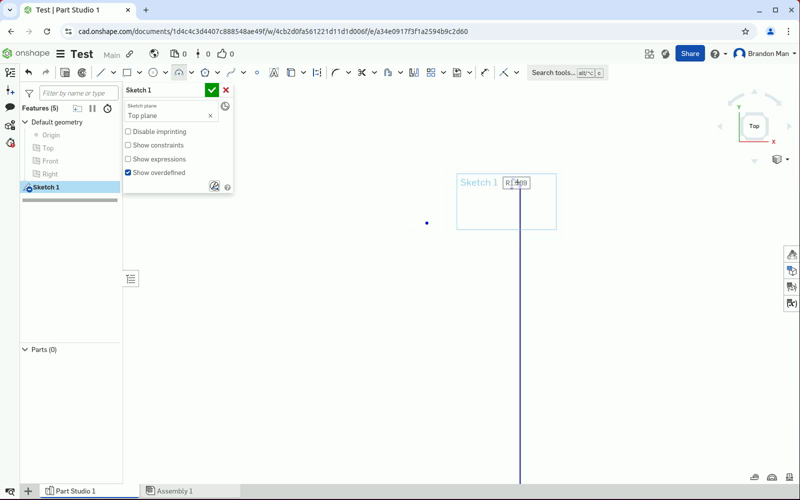
scroll(-6)
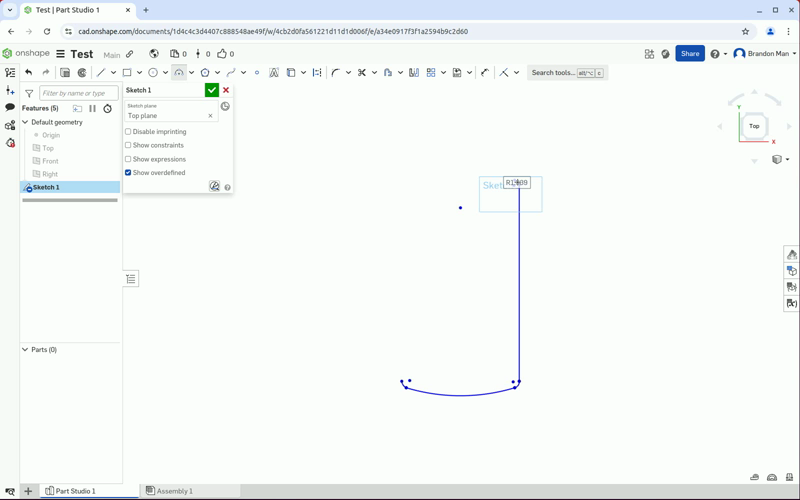
key_up(shift)
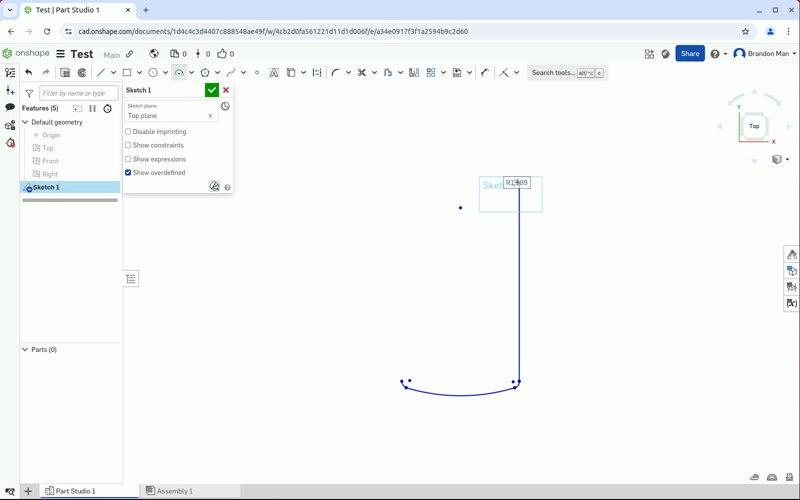
mouse_move(514, 180)
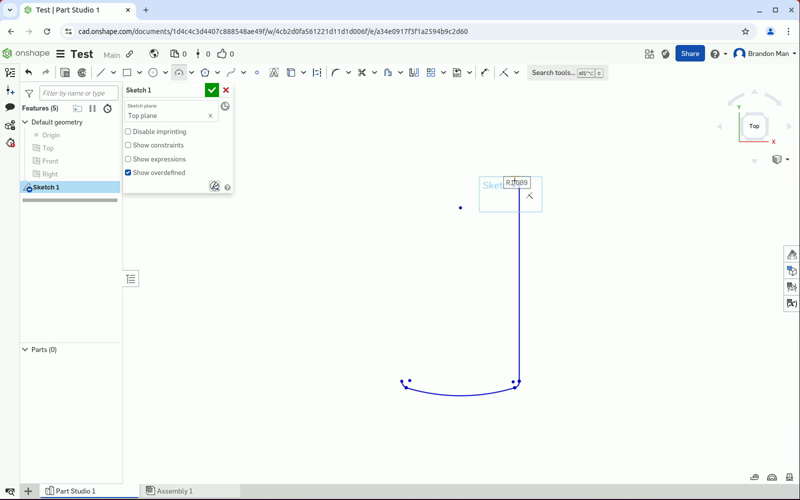
scroll(6)
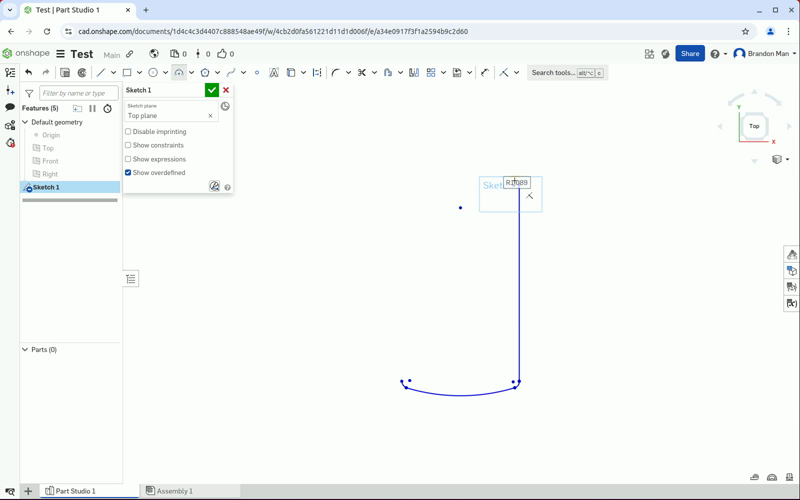
scroll(6)
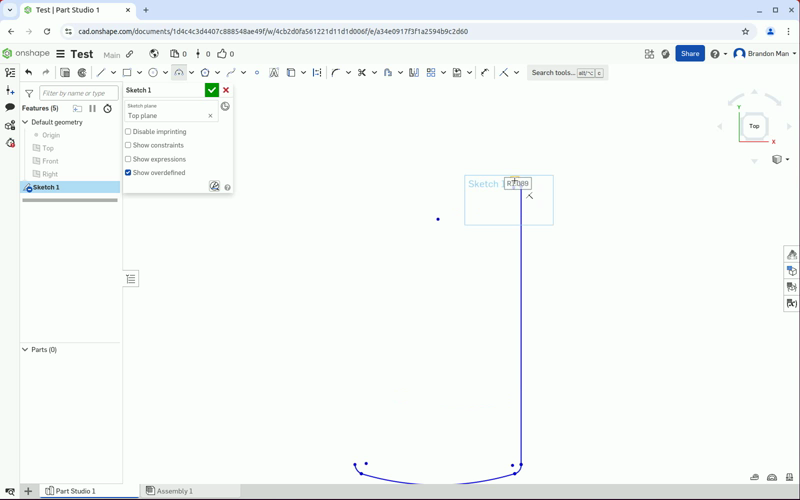
scroll(6)
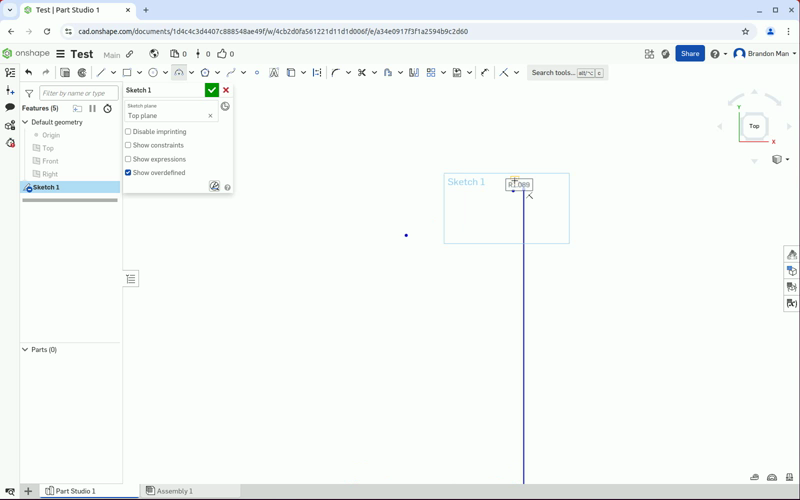
scroll(6)
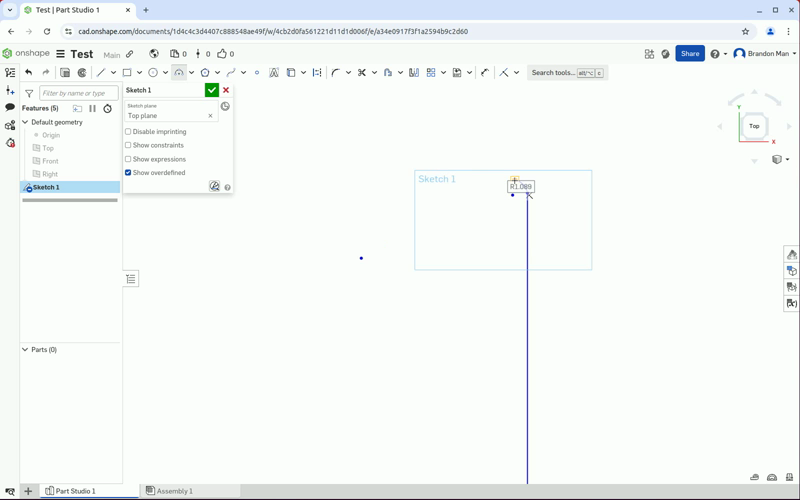
scroll(6)
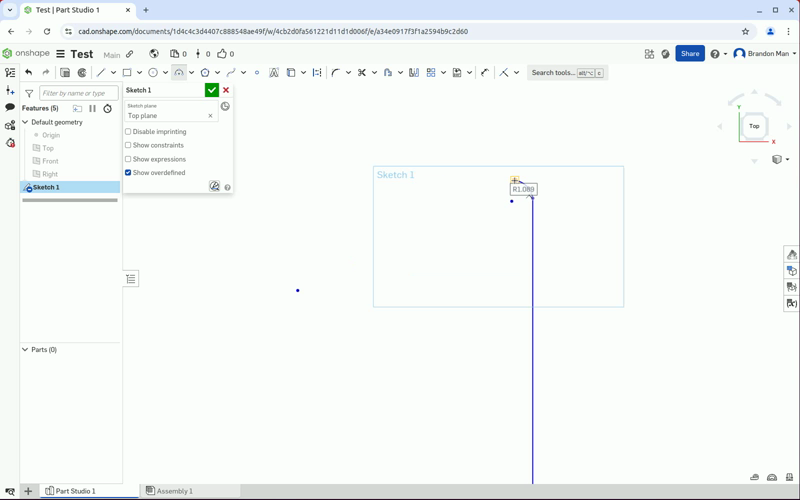
scroll(6)
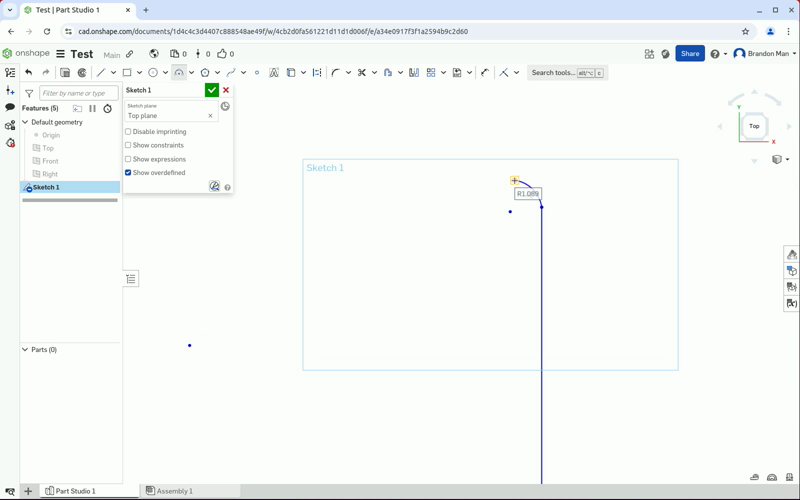
scroll(6)
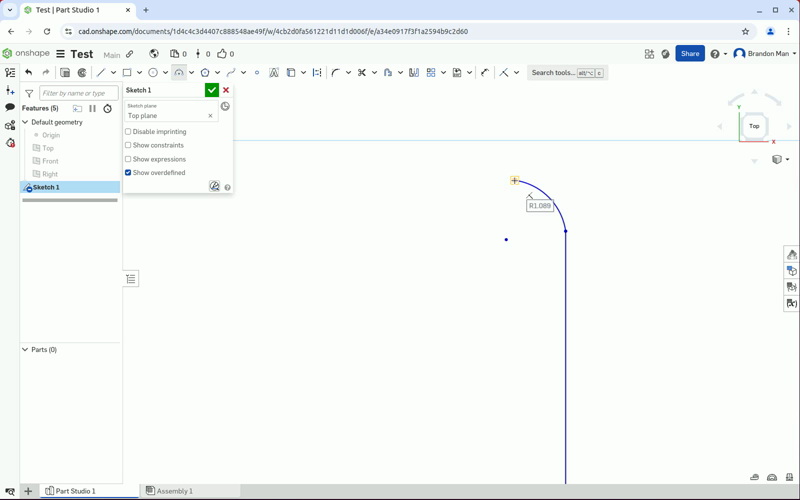
click(514, 180)
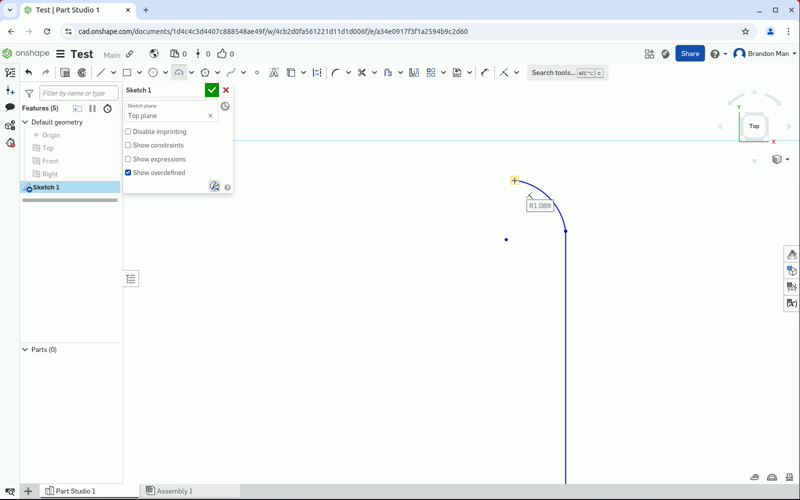
scroll(-6)
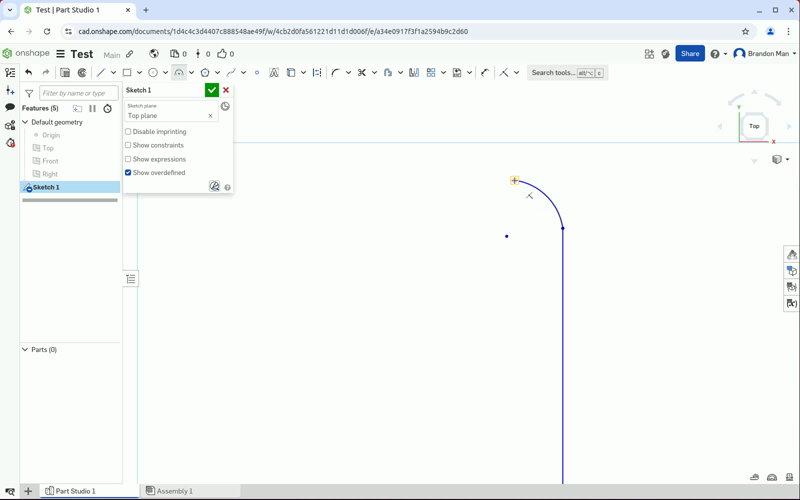
scroll(-6)
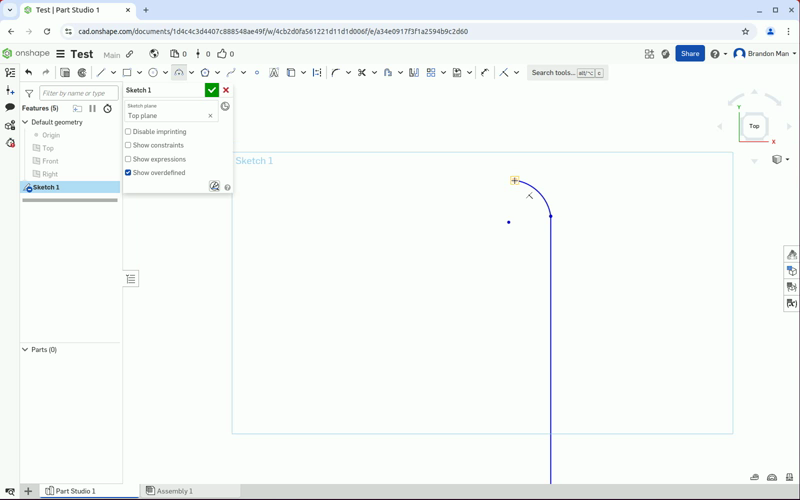
scroll(-6)
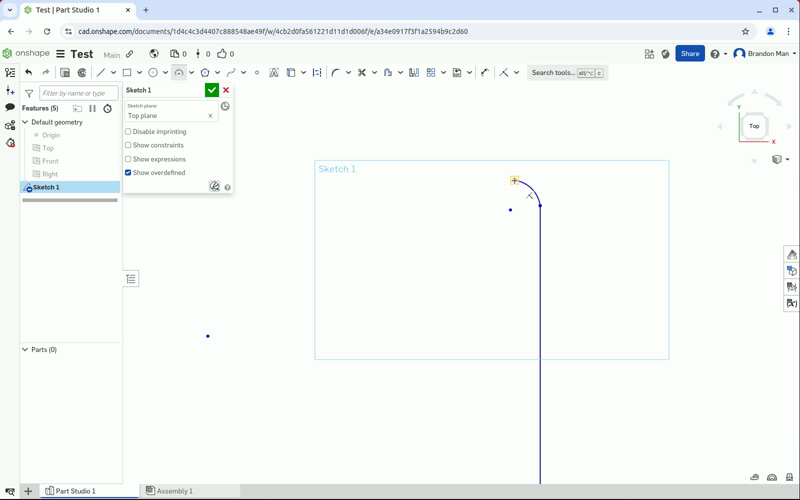
scroll(-6)
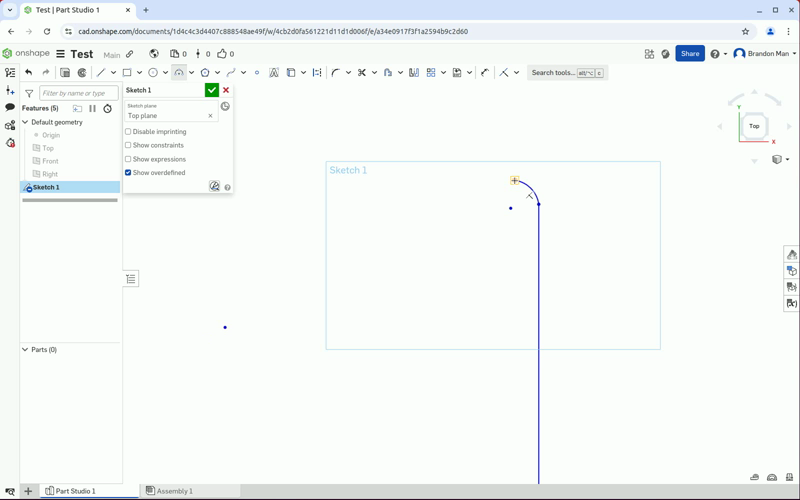
scroll(-6)
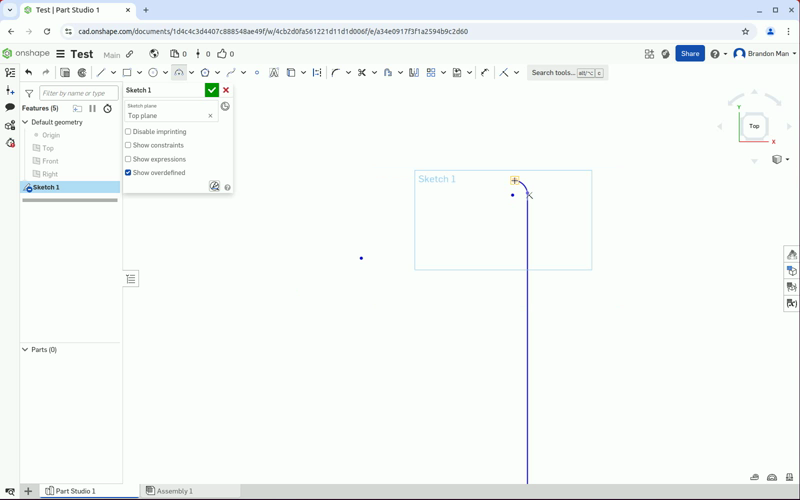
scroll(-6)
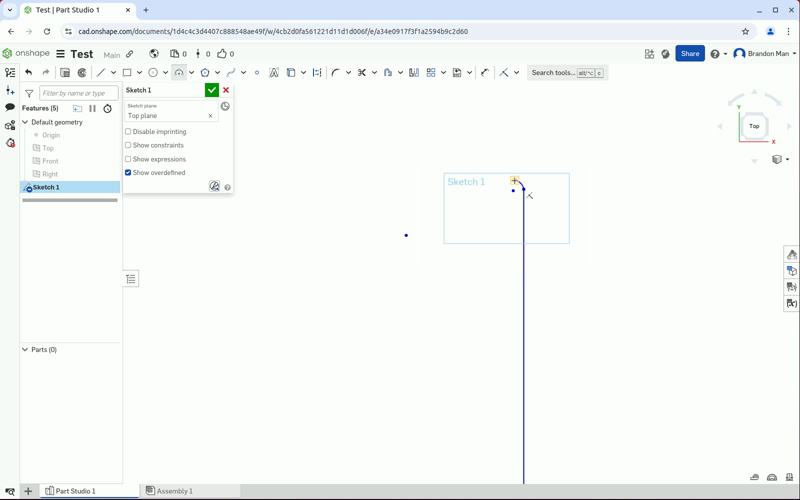
scroll(-6)
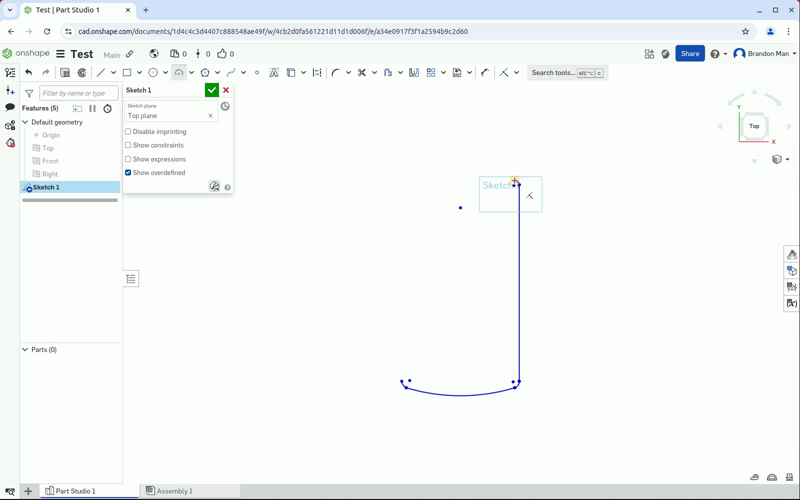
key_down(shift)
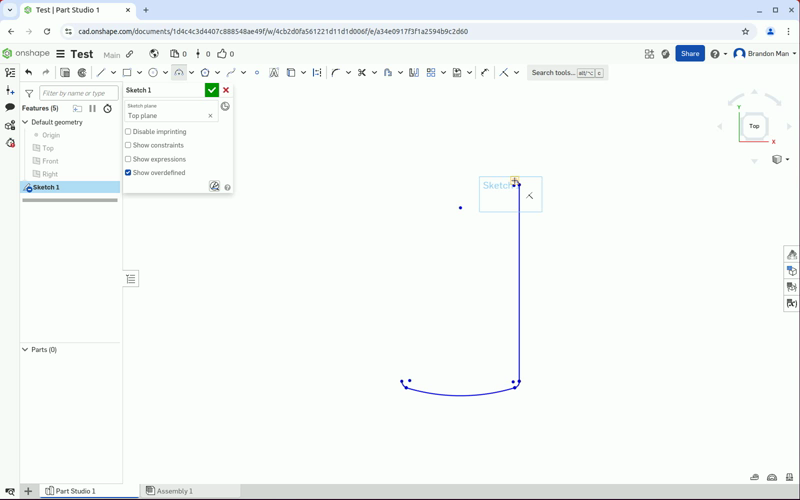
mouse_move(406, 180)
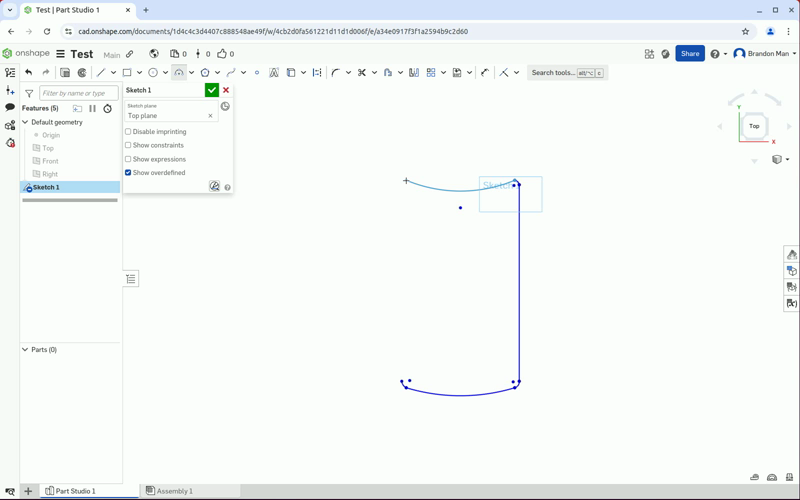
click(406, 180)
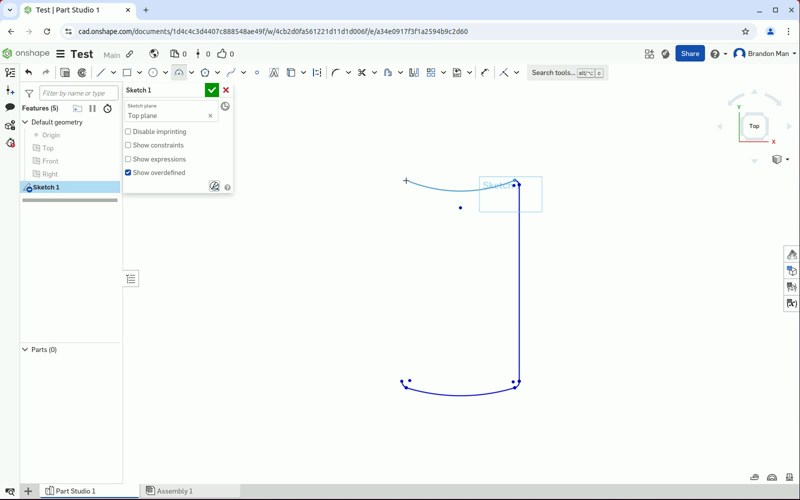
mouse_move(460, 172)
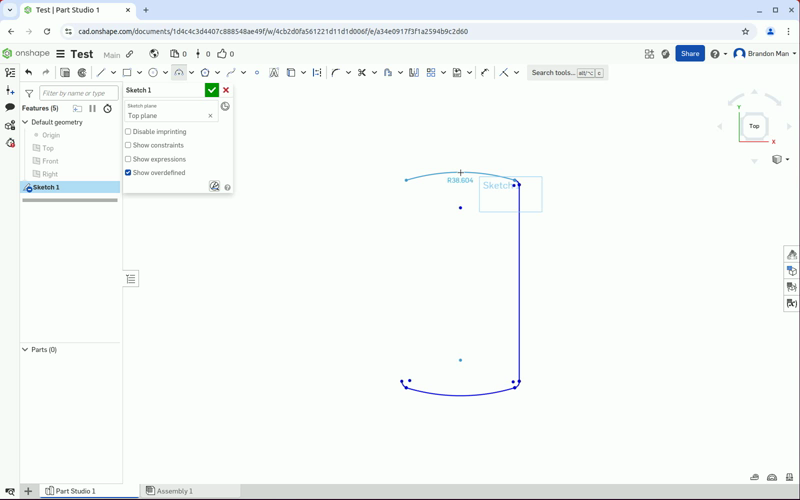
click(460, 172)
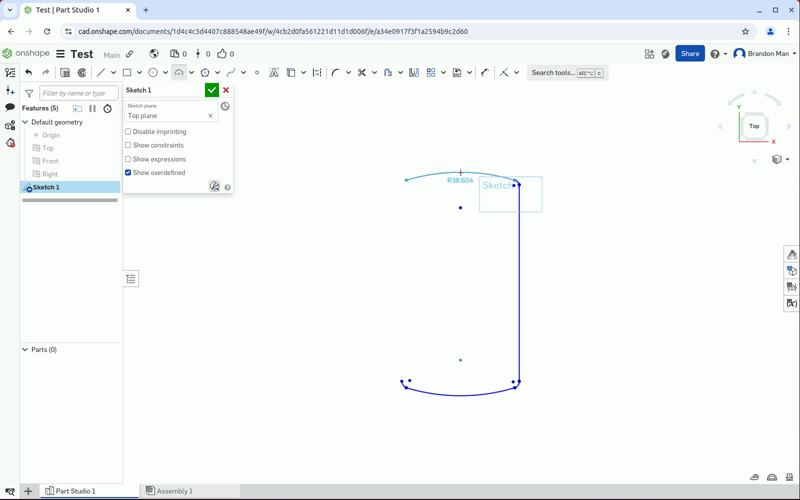
key_up(shift)
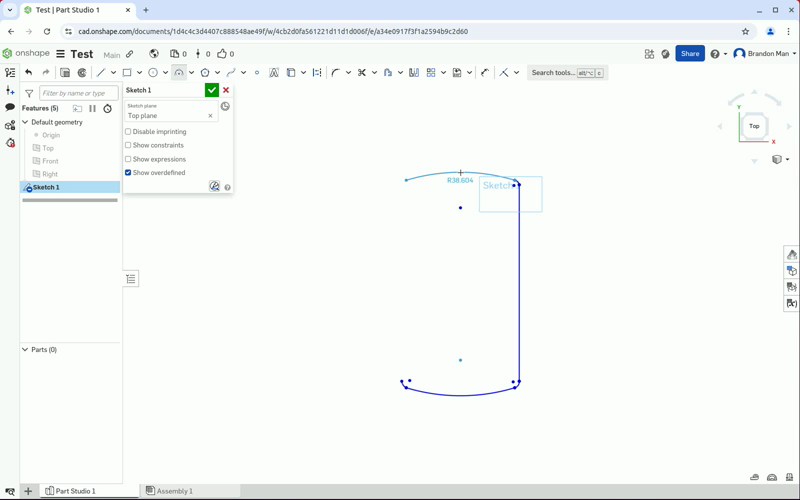
mouse_move(406, 180)
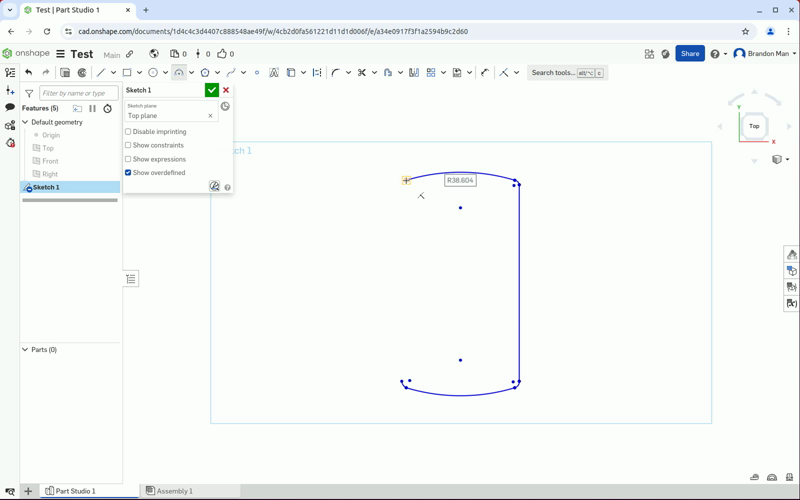
click(406, 180)
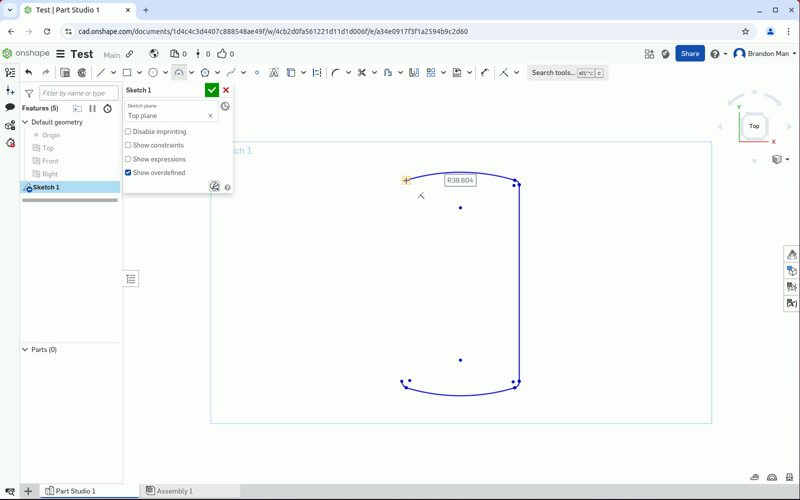
key_down(shift)
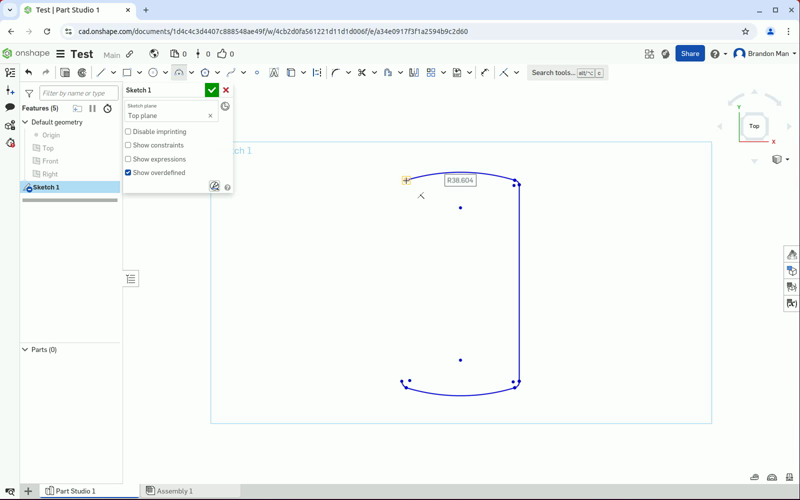
mouse_move(401, 184)
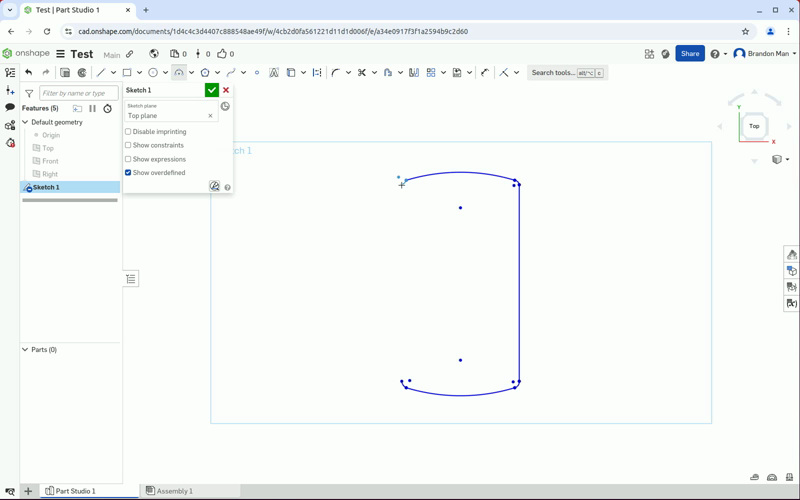
scroll(6)
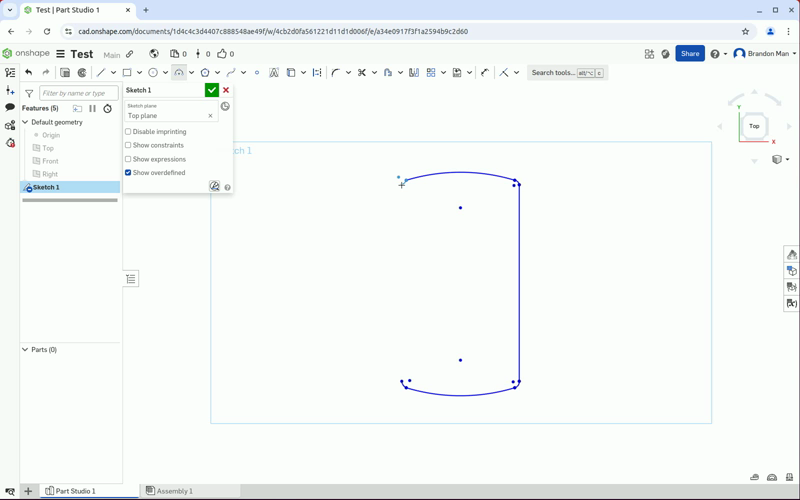
scroll(6)
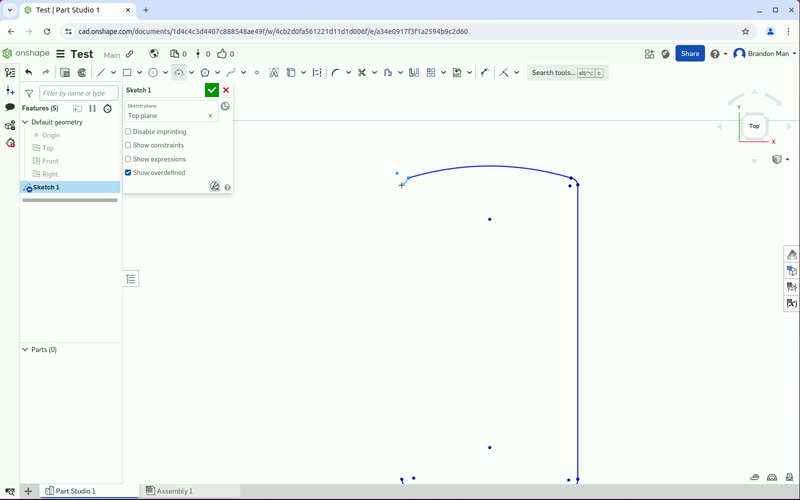
scroll(6)
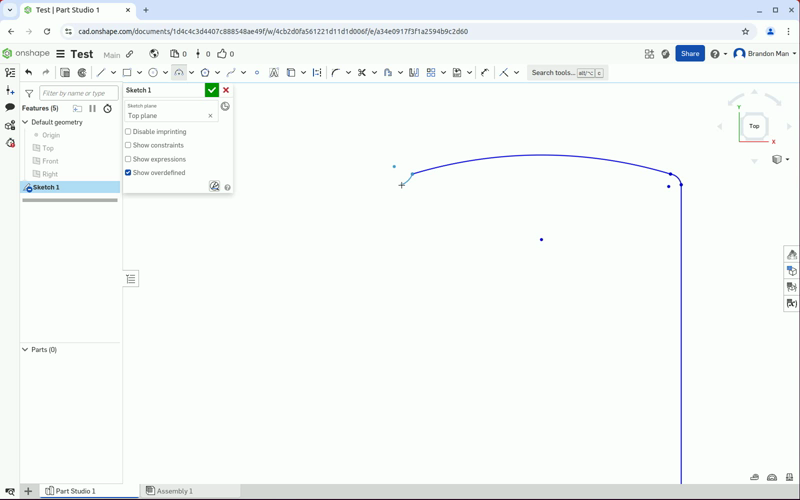
scroll(6)
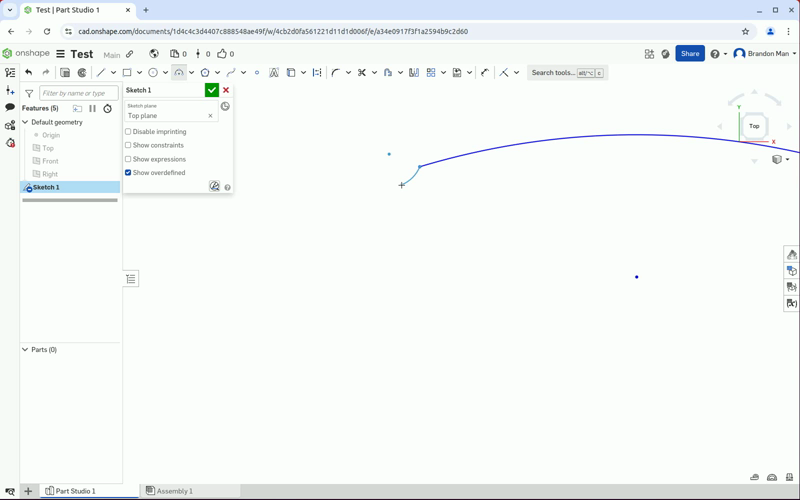
scroll(6)
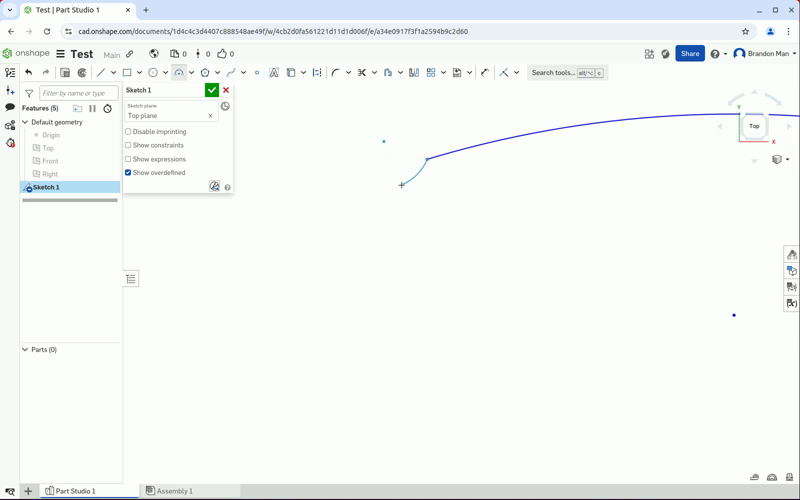
scroll(6)
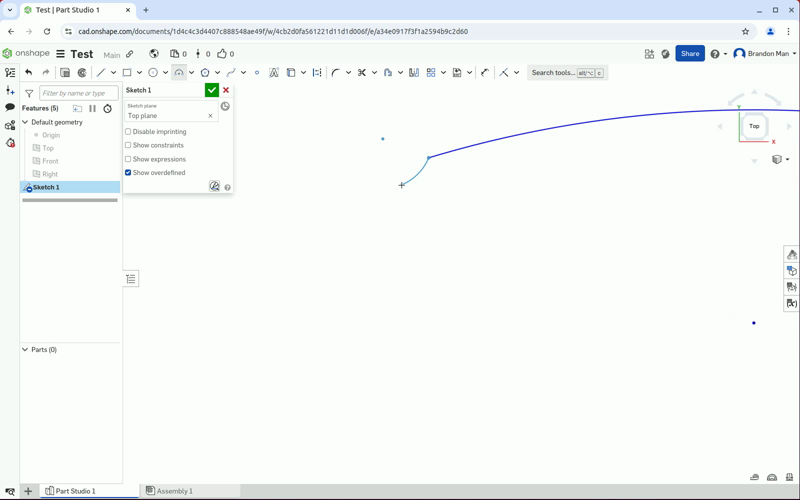
scroll(6)
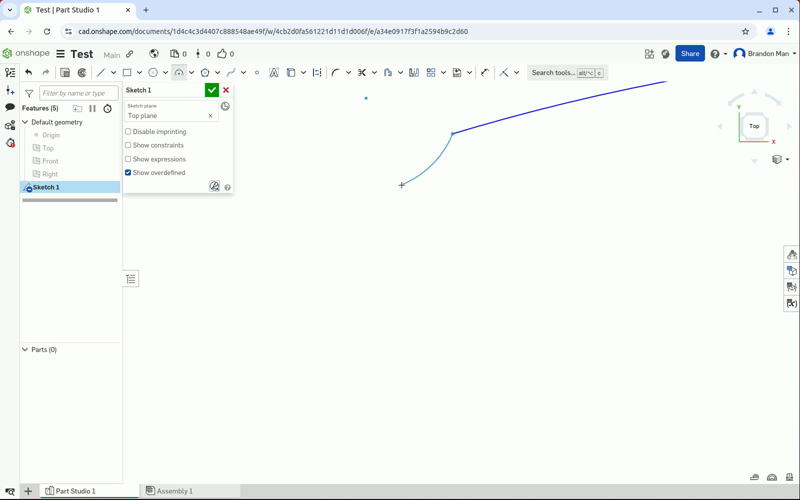
click(401, 184)
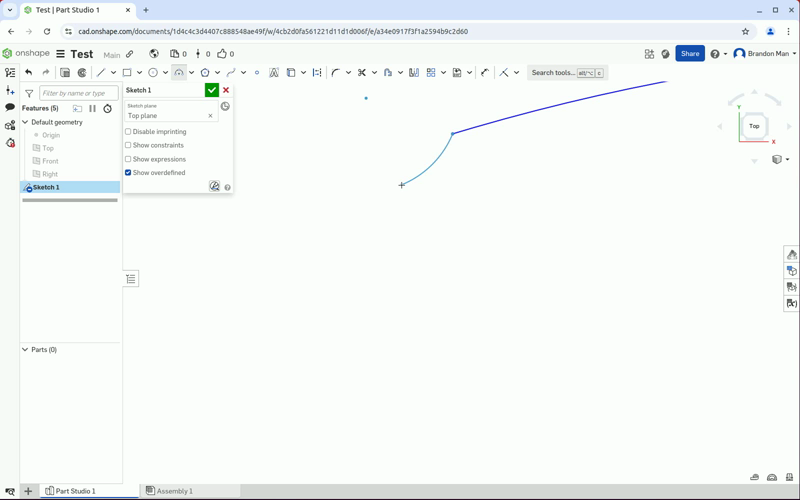
scroll(-6)
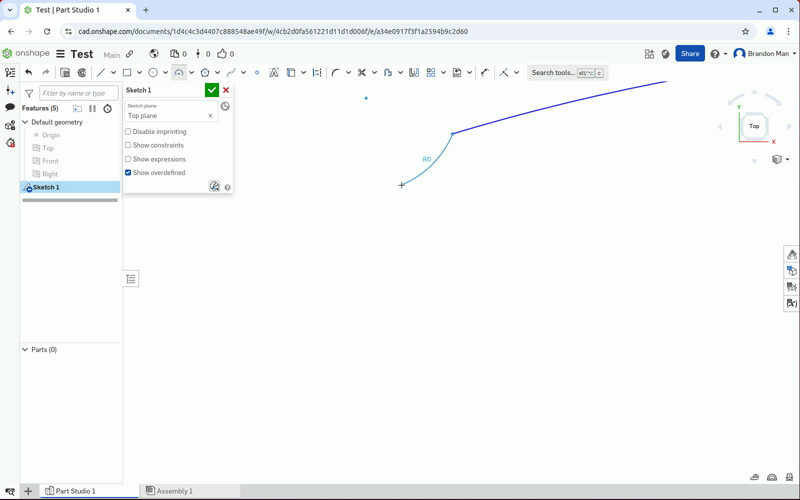
scroll(-6)
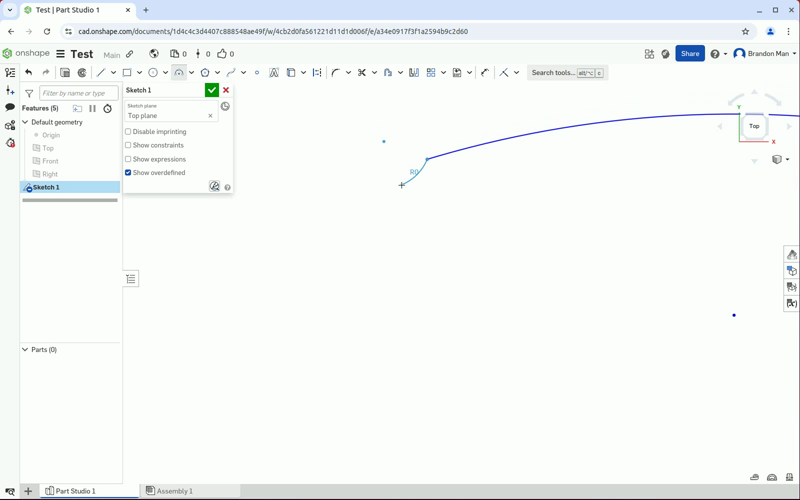
scroll(-6)
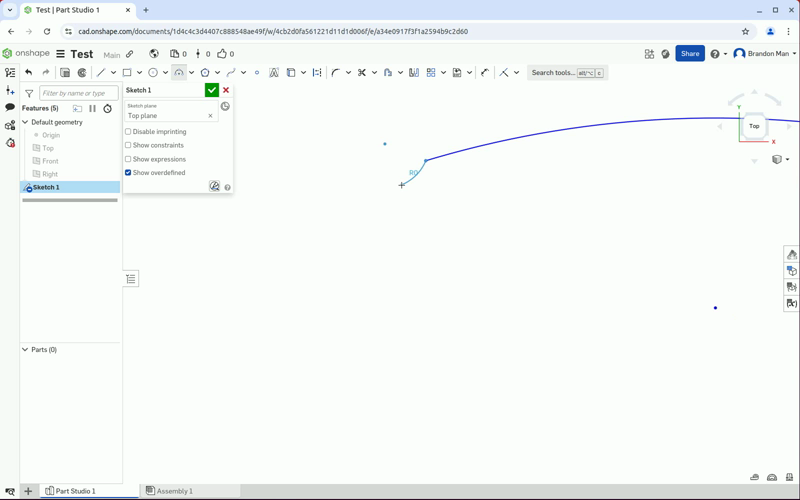
scroll(-6)
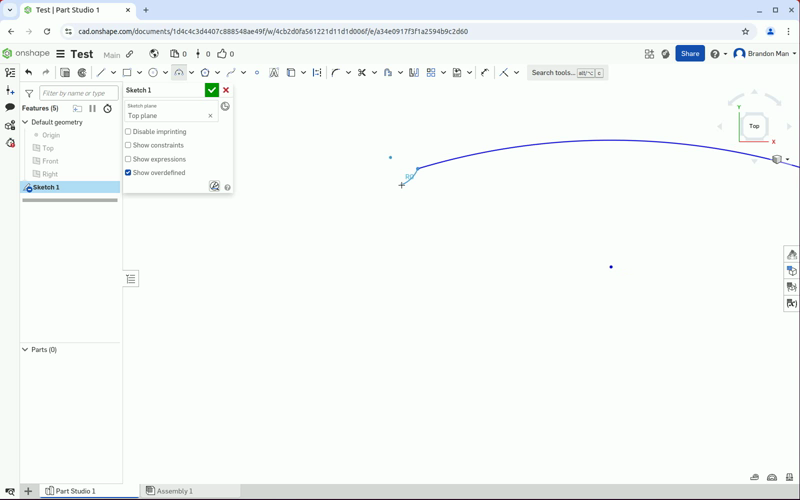
scroll(-6)
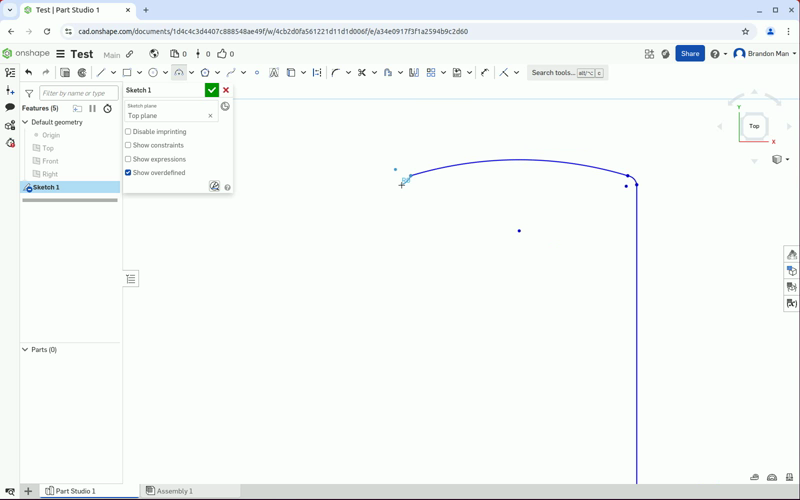
scroll(-6)
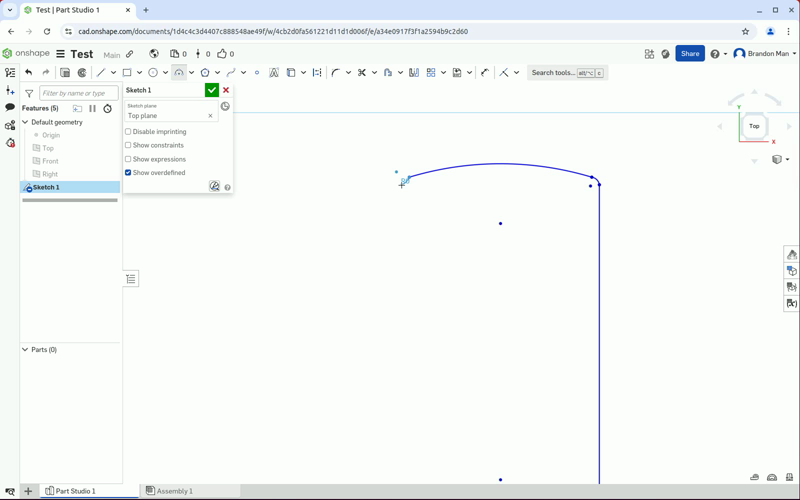
scroll(-6)
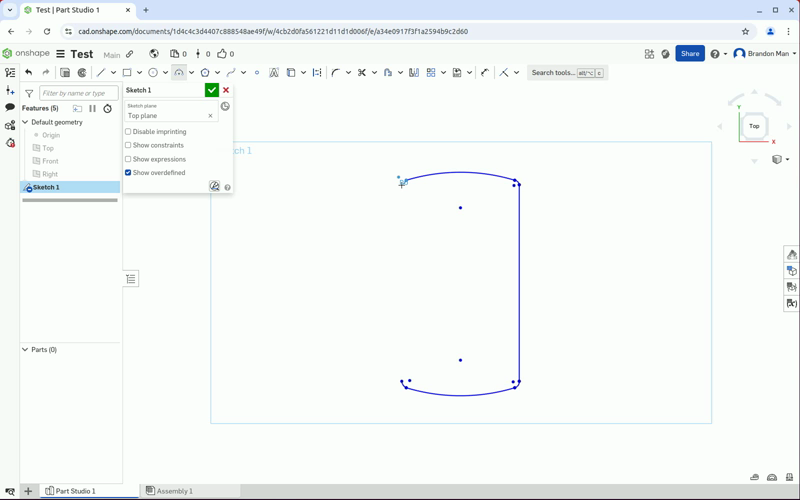
mouse_move(403, 181)
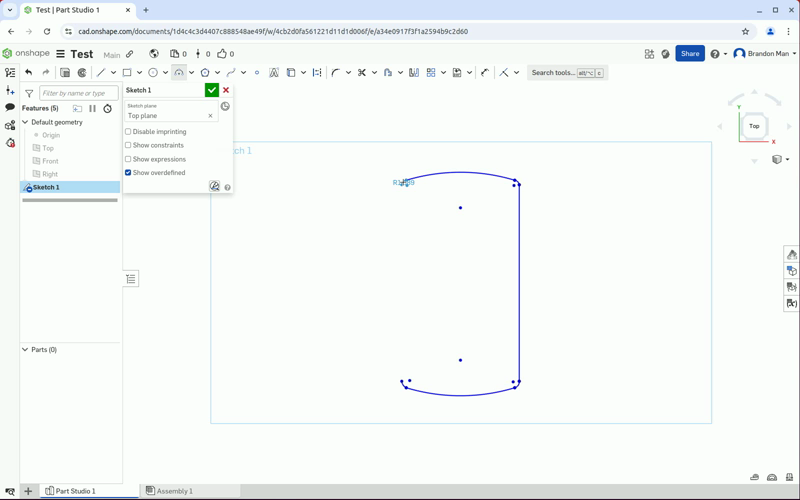
scroll(6)
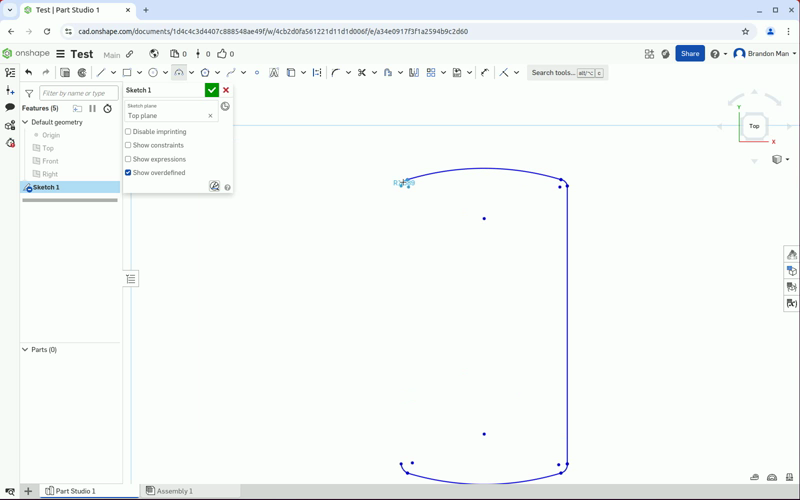
scroll(6)
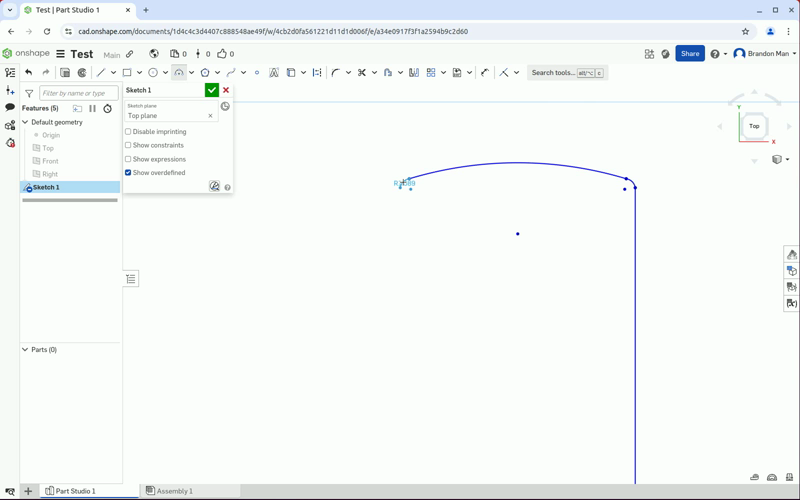
scroll(6)
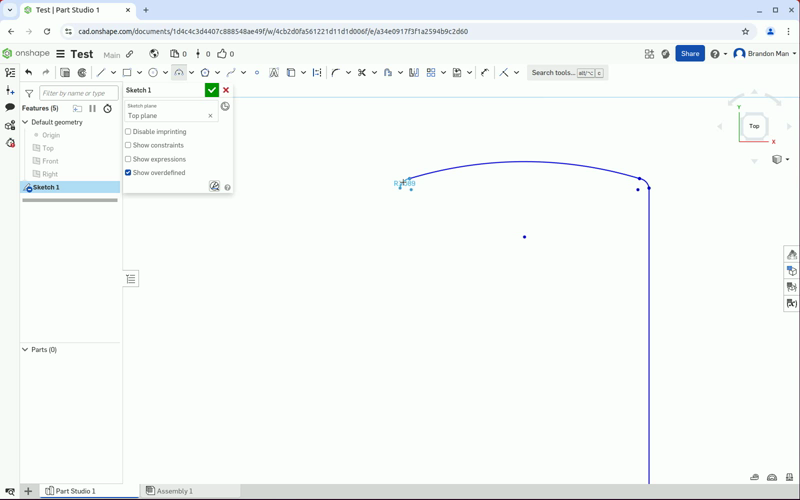
scroll(6)
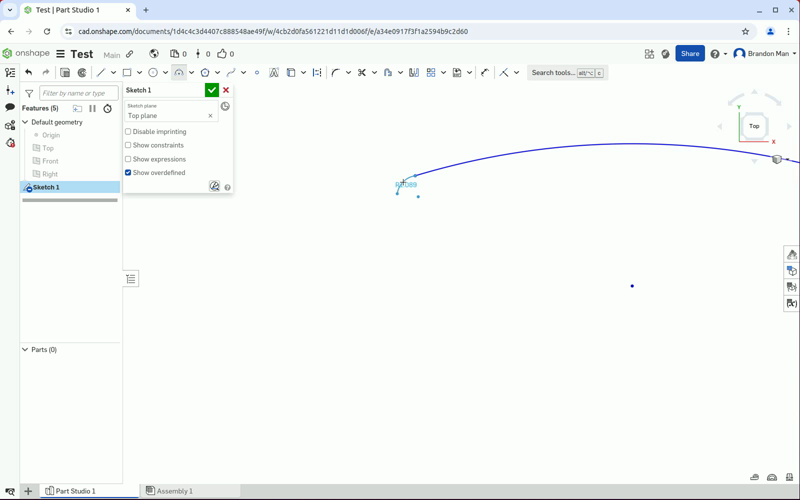
scroll(6)
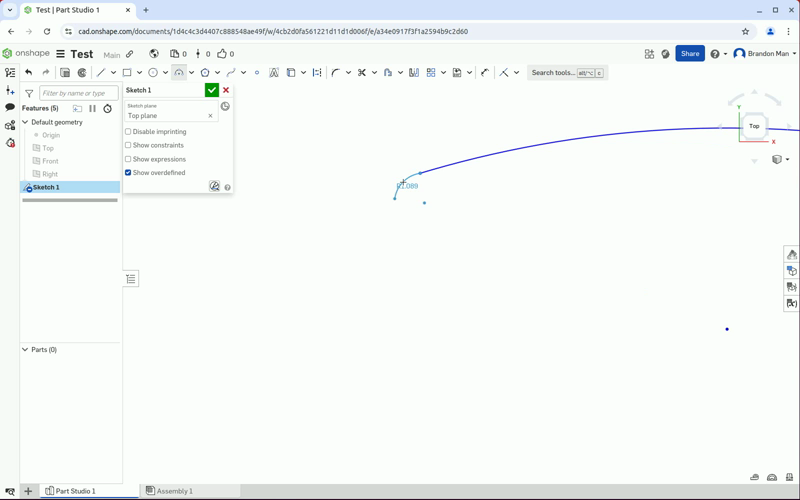
scroll(6)
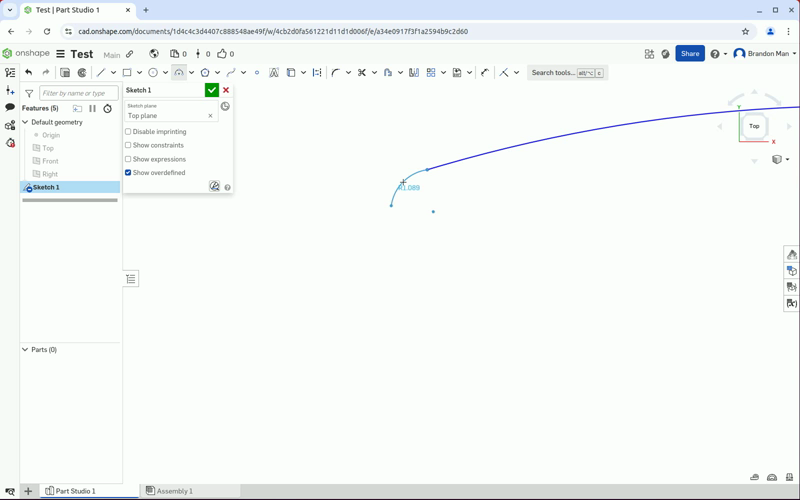
scroll(6)
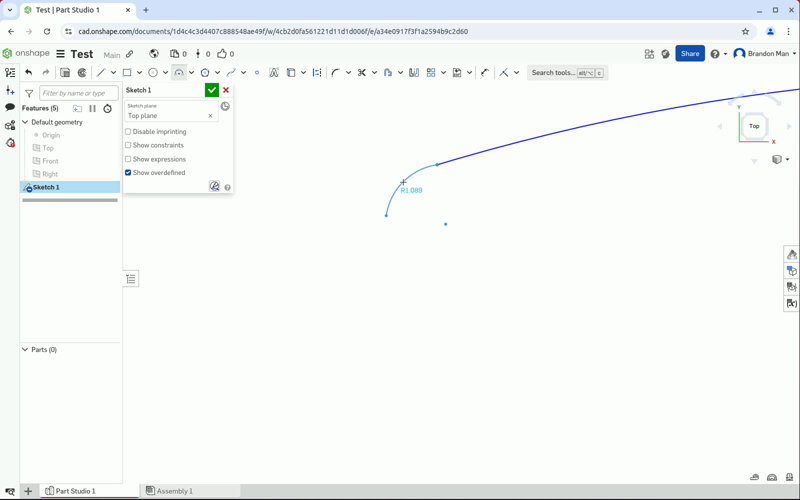
click(403, 181)
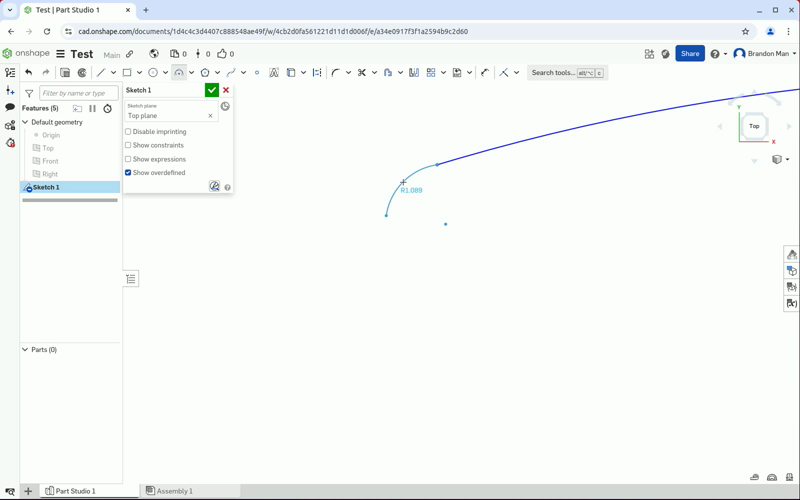
scroll(-6)
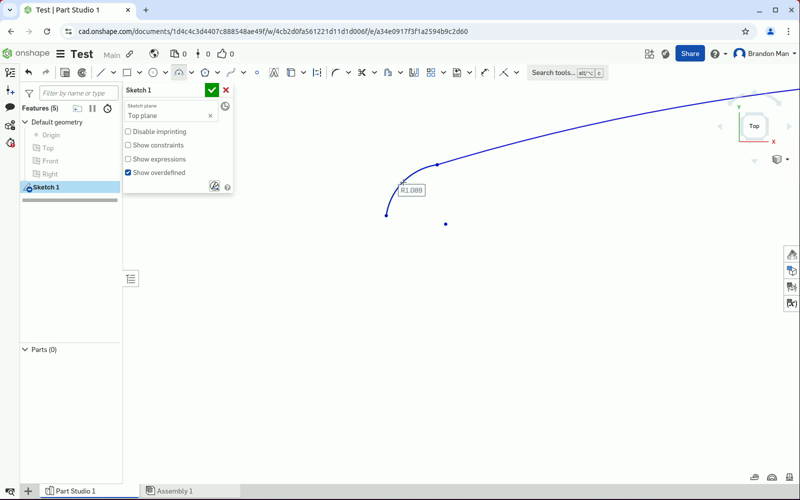
scroll(-6)
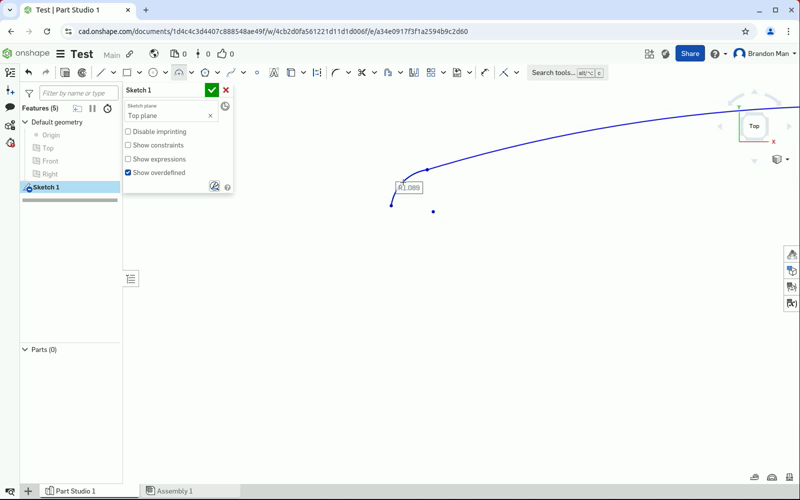
scroll(-6)
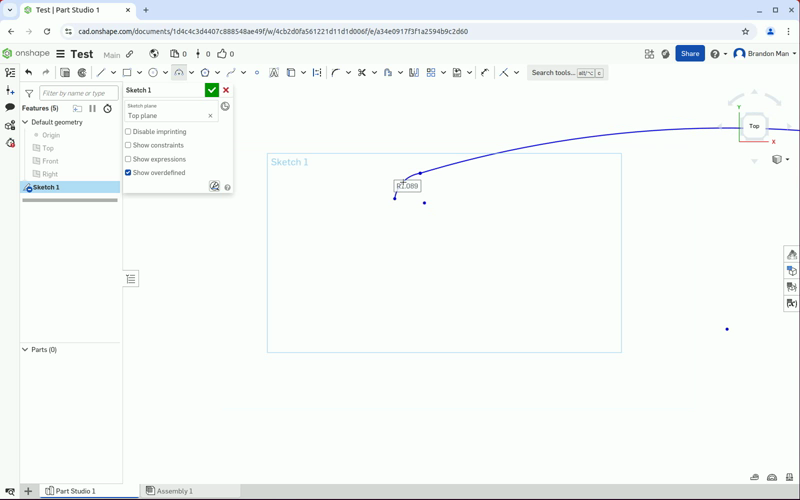
scroll(-6)
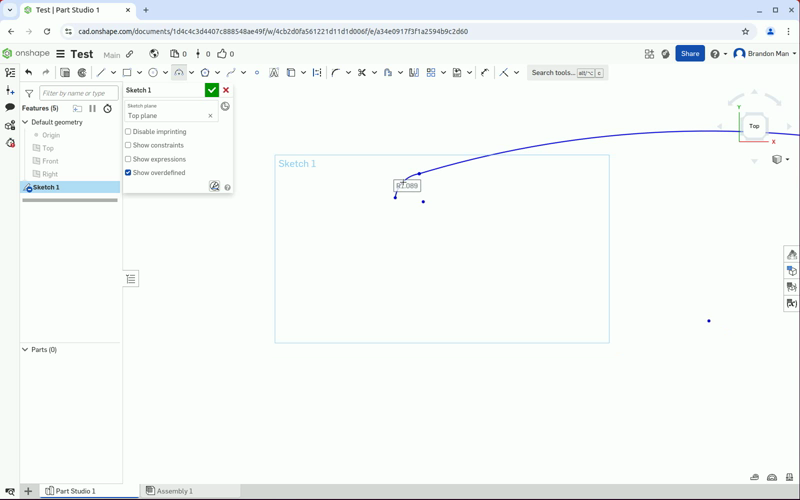
scroll(-6)
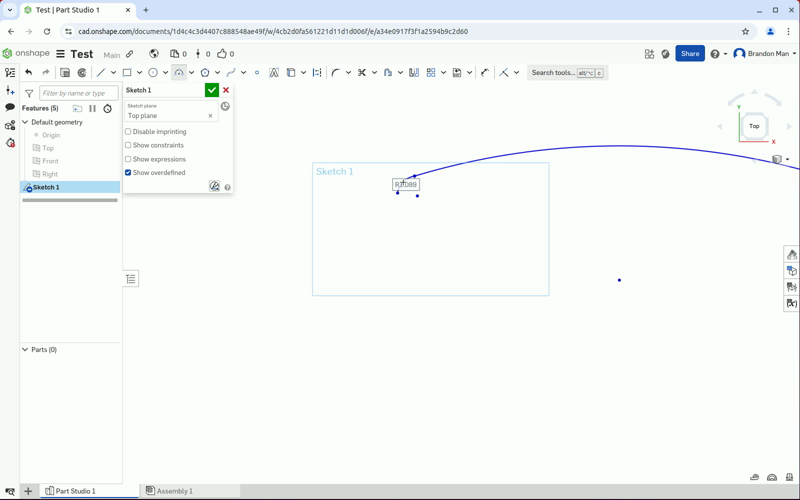
scroll(-6)
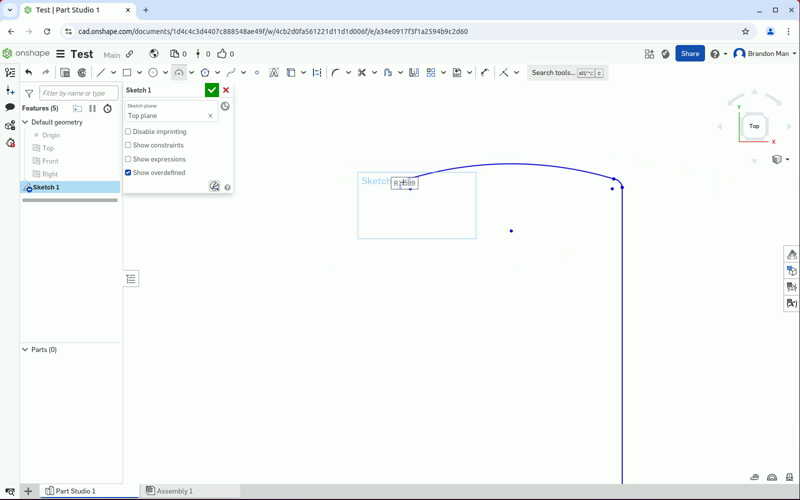
scroll(-6)
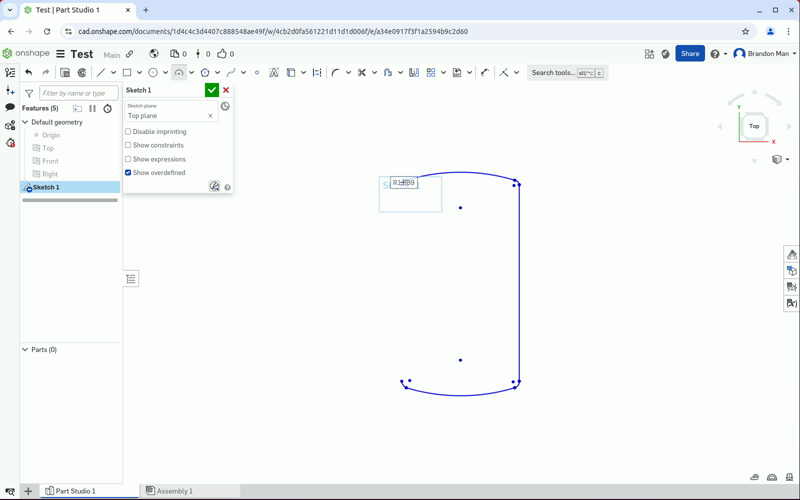
key_up(shift)
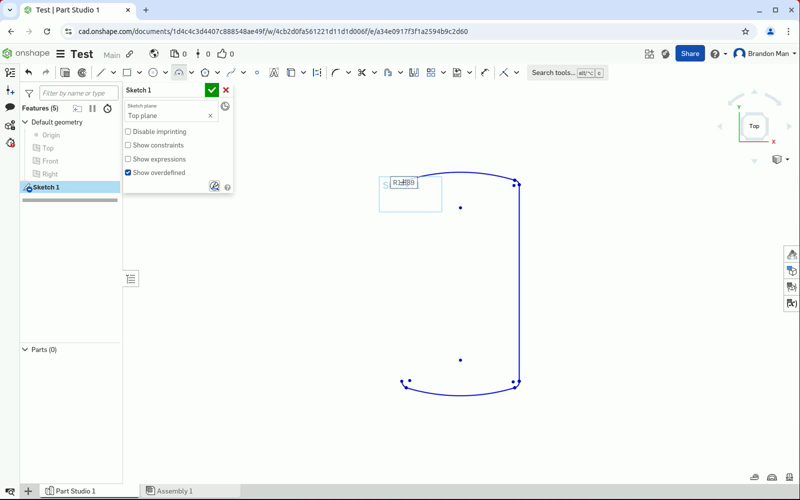
key(esc)
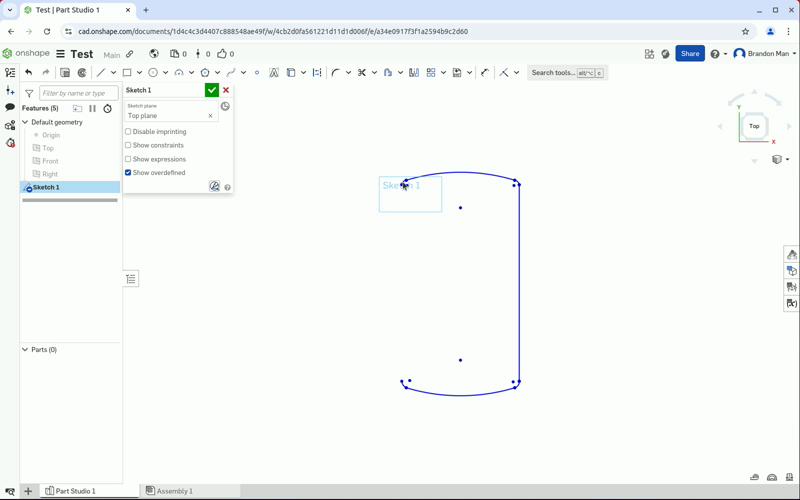
key(l)
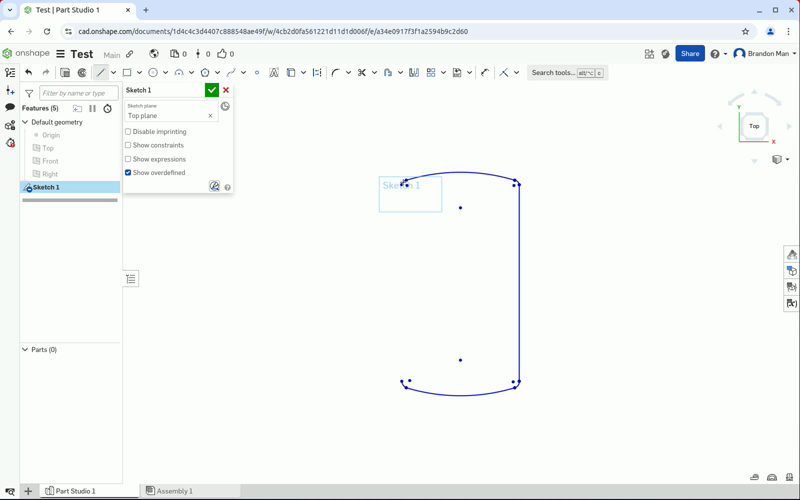
mouse_move(401, 184)
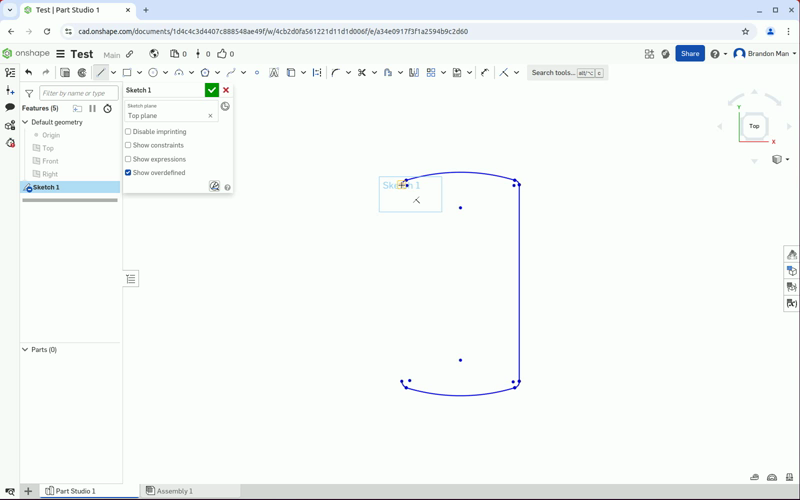
scroll(6)
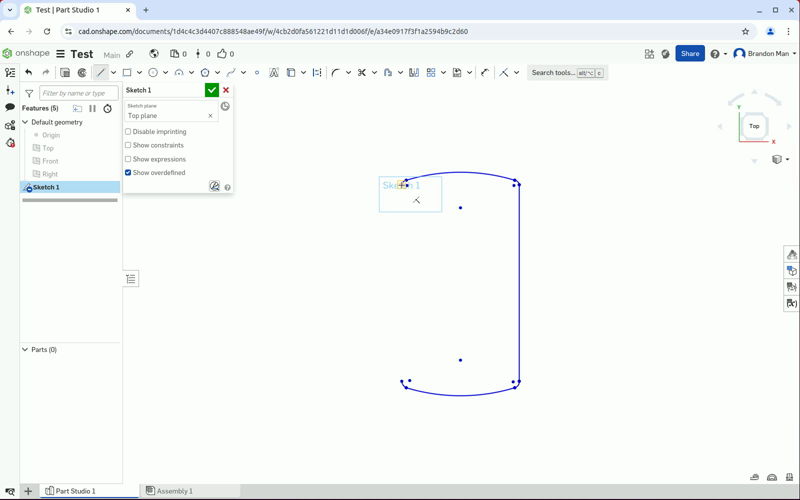
scroll(6)
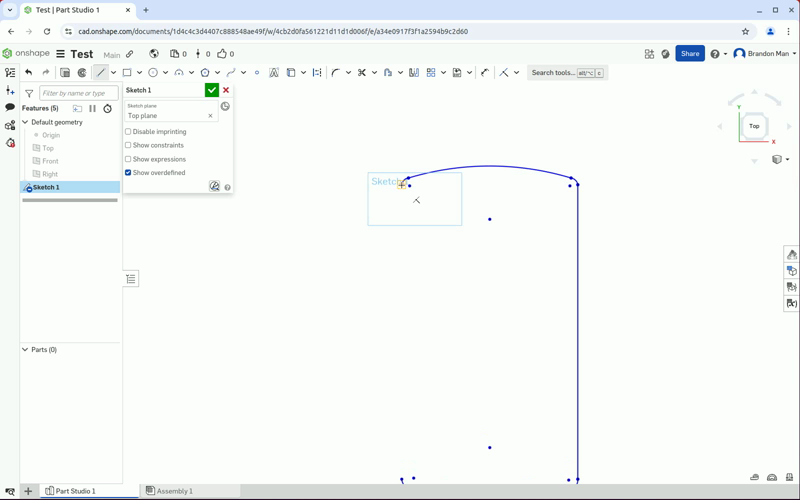
scroll(6)
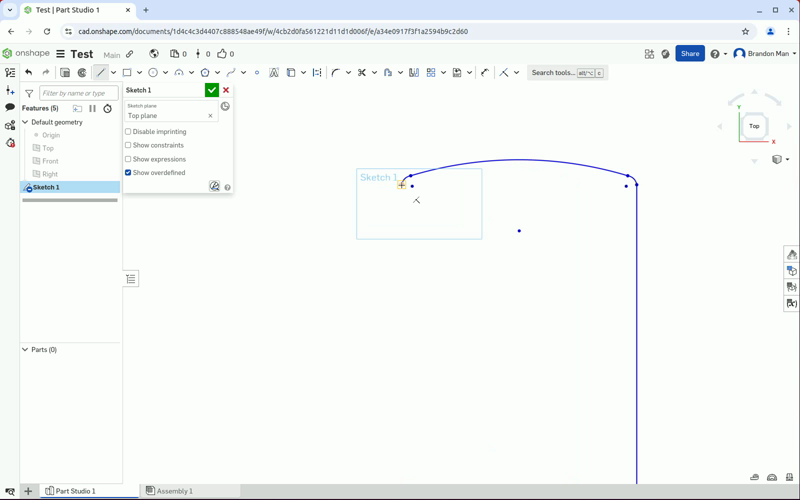
scroll(6)
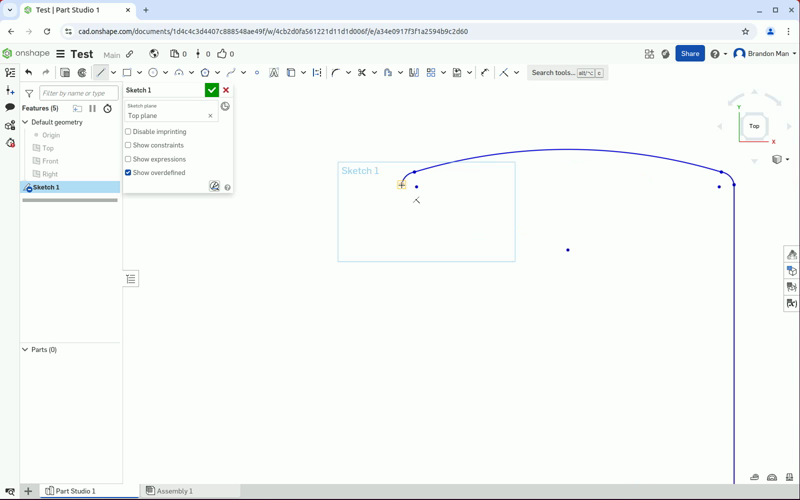
scroll(6)
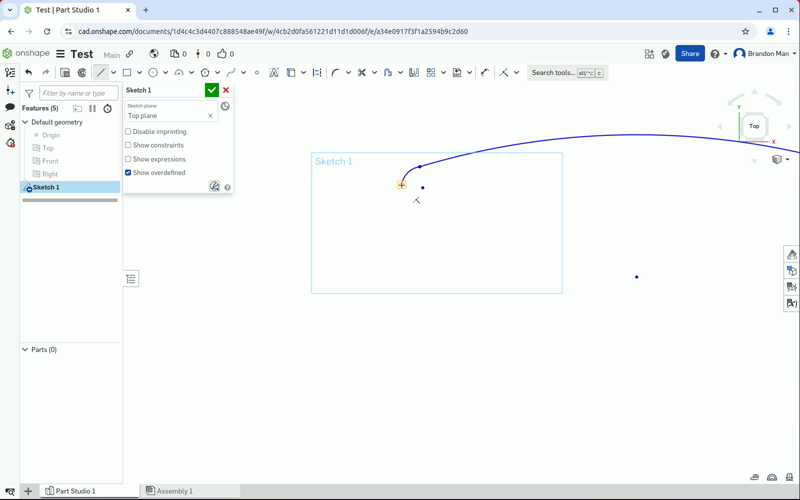
scroll(6)
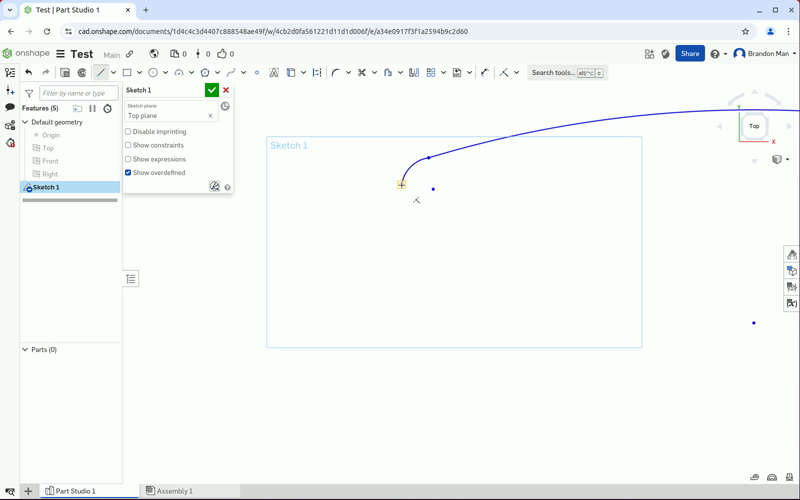
scroll(6)
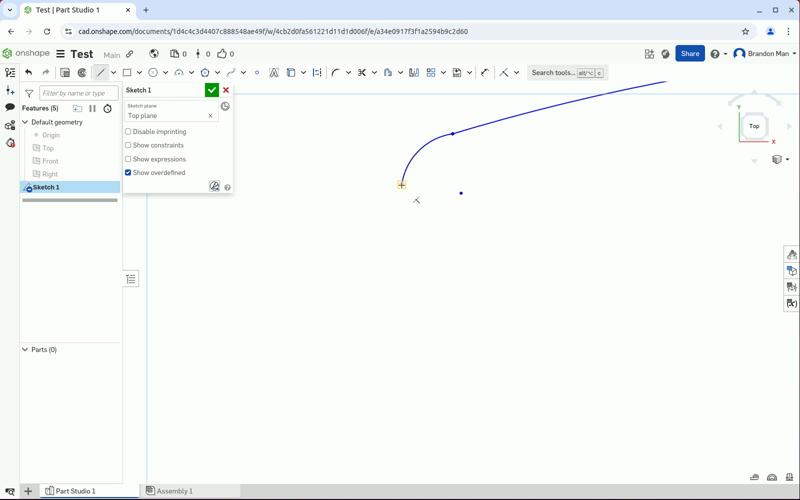
click(401, 184)
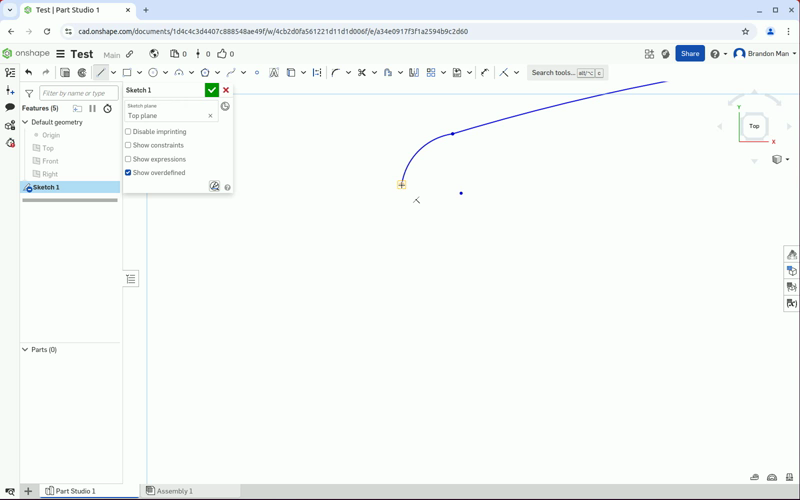
scroll(-6)
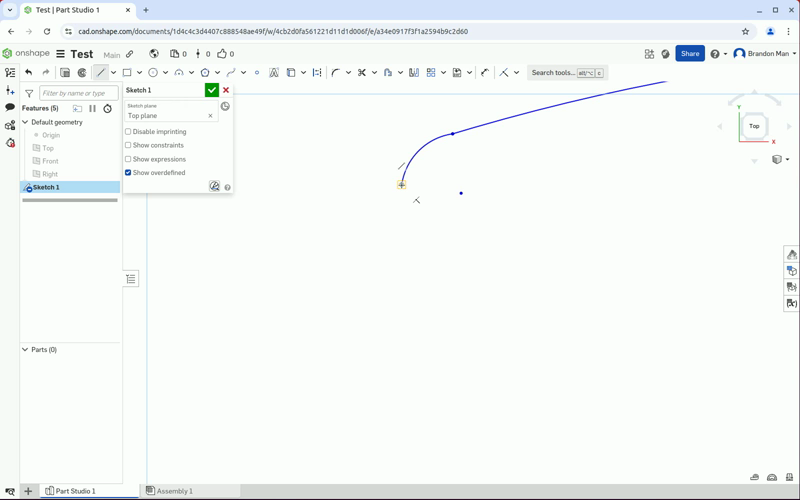
scroll(-6)
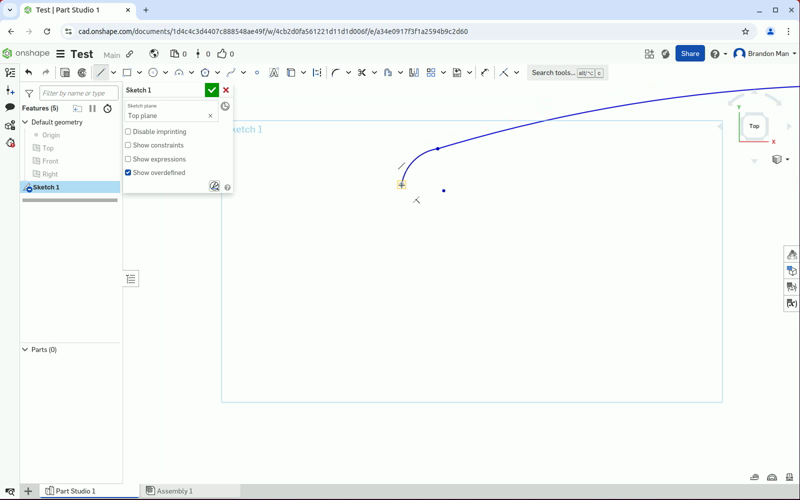
scroll(-6)
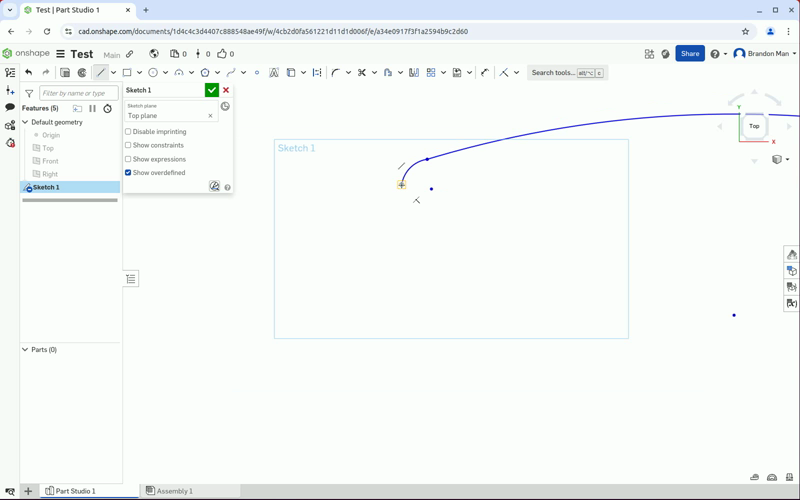
scroll(-6)
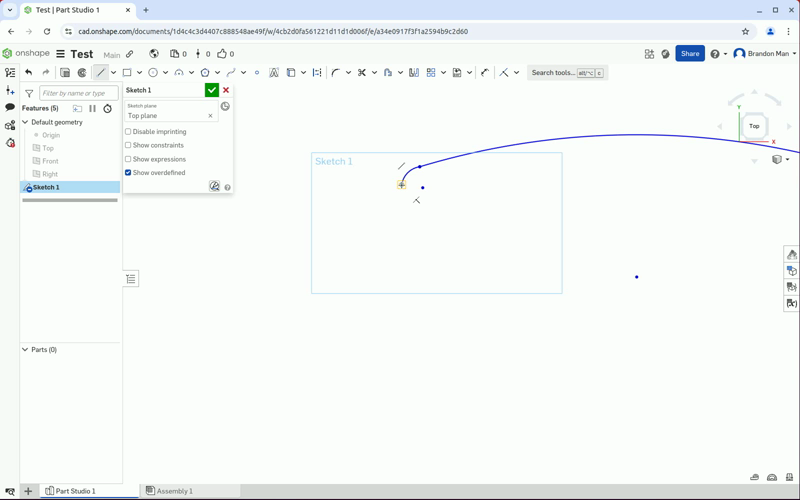
scroll(-6)
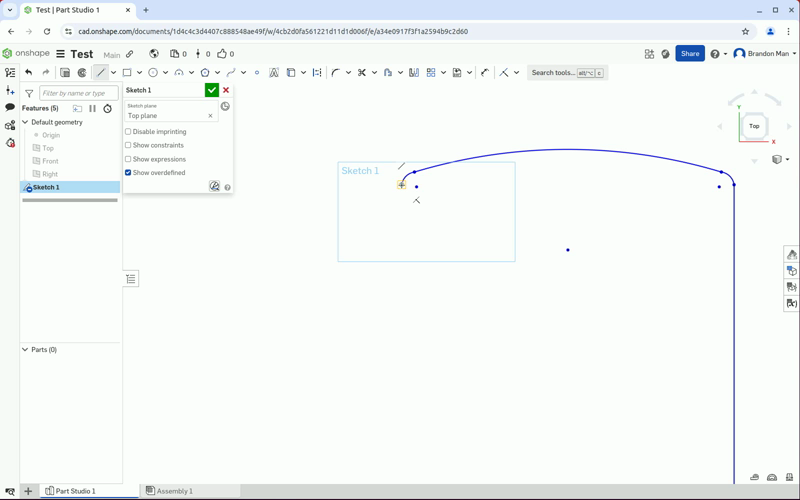
scroll(-6)
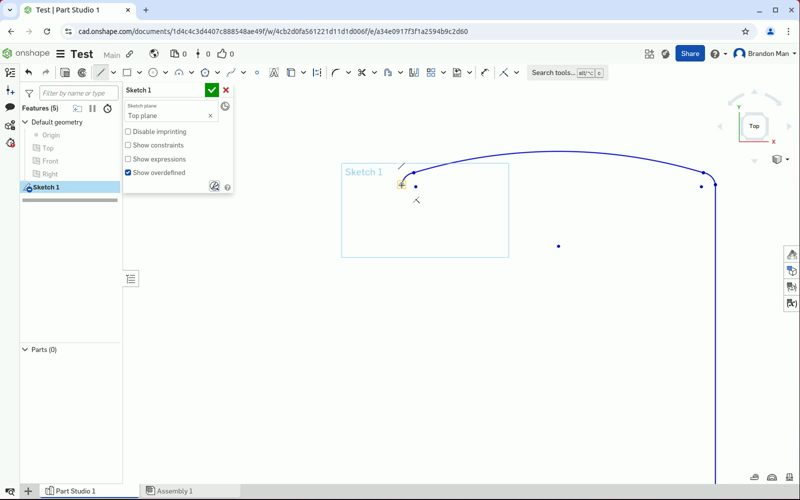
scroll(-6)
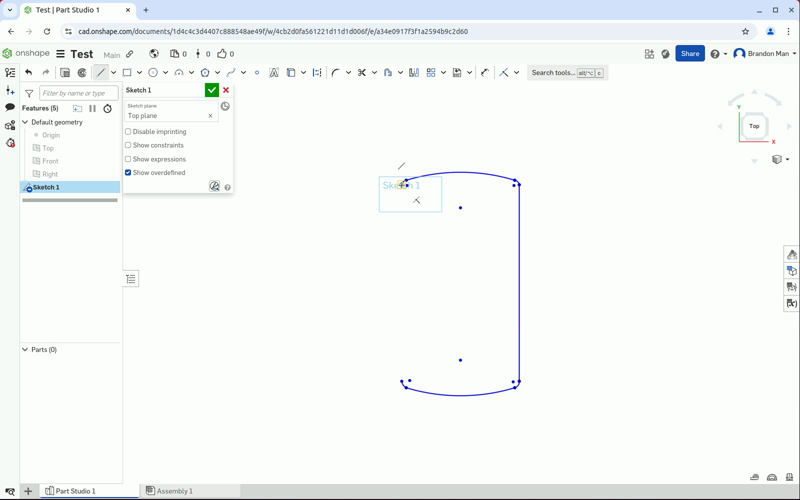
key_down(shift)
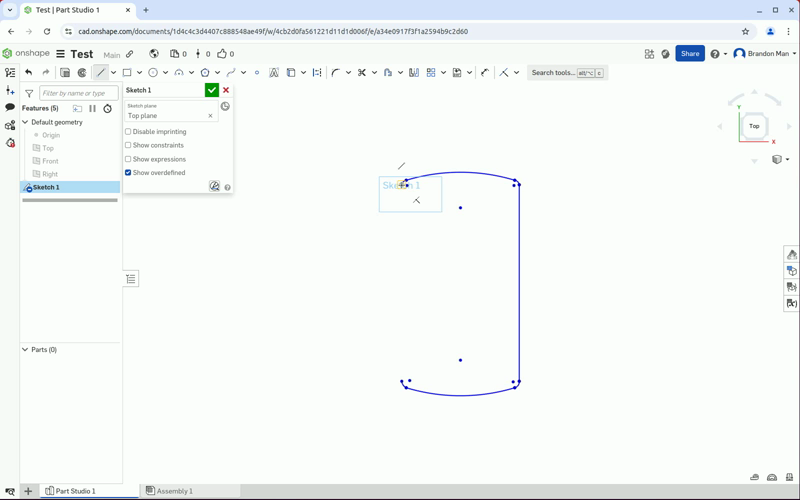
mouse_move(401, 381)
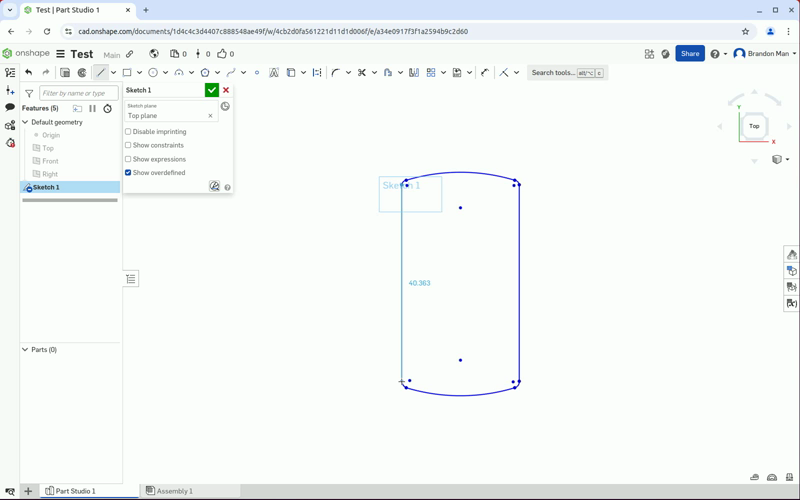
scroll(6)
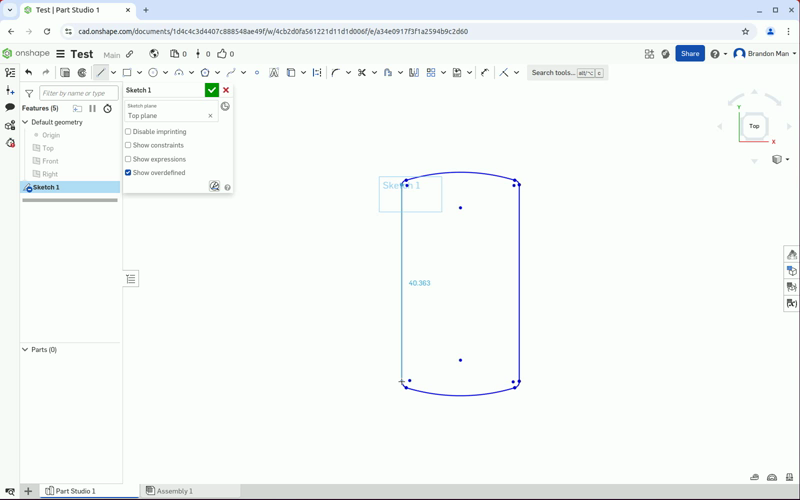
scroll(6)
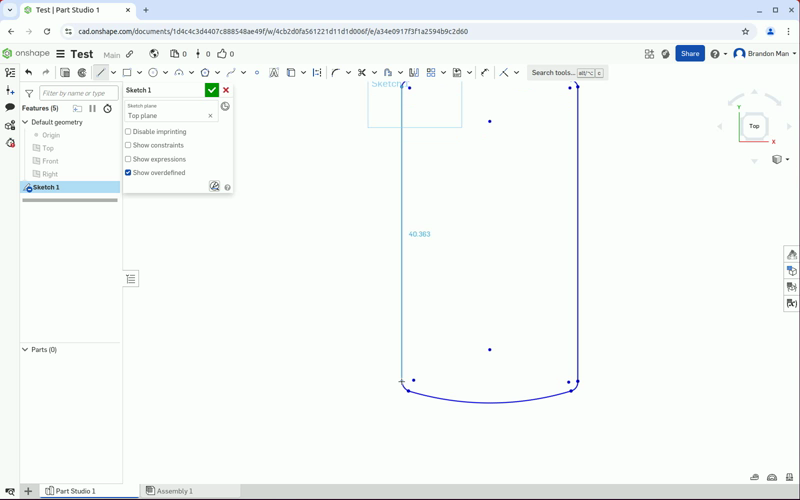
scroll(6)
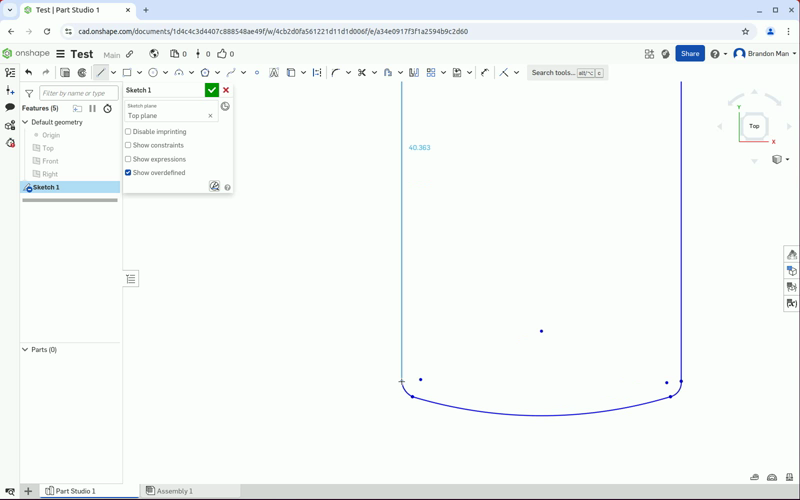
scroll(6)
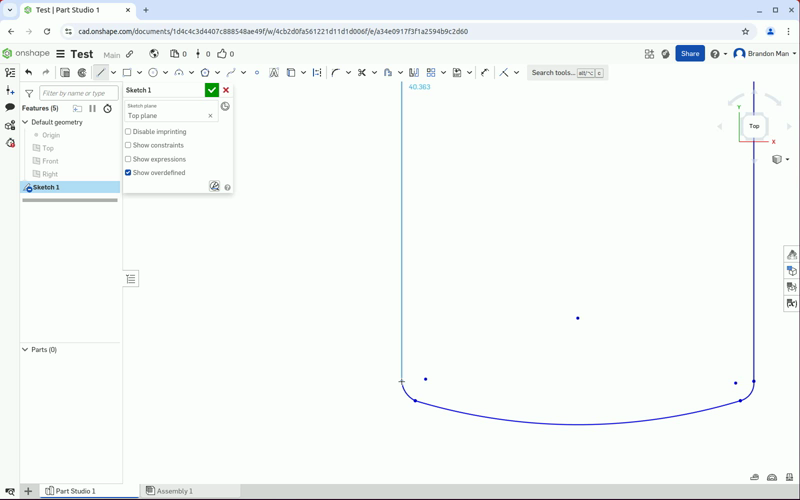
scroll(6)
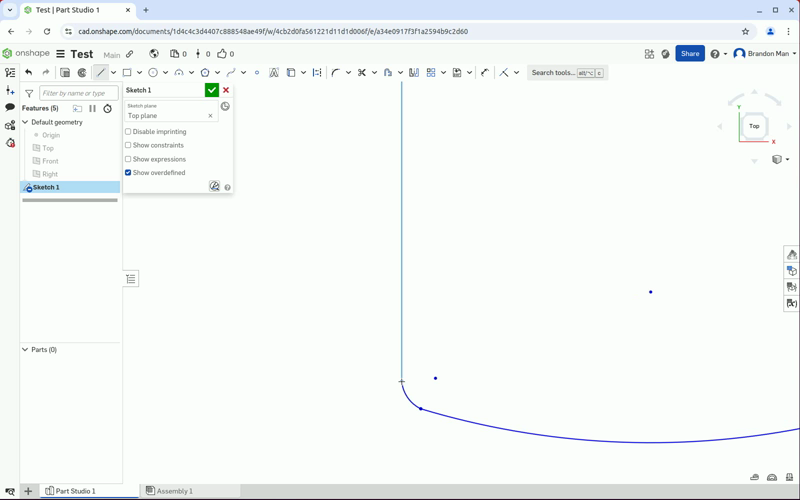
scroll(6)
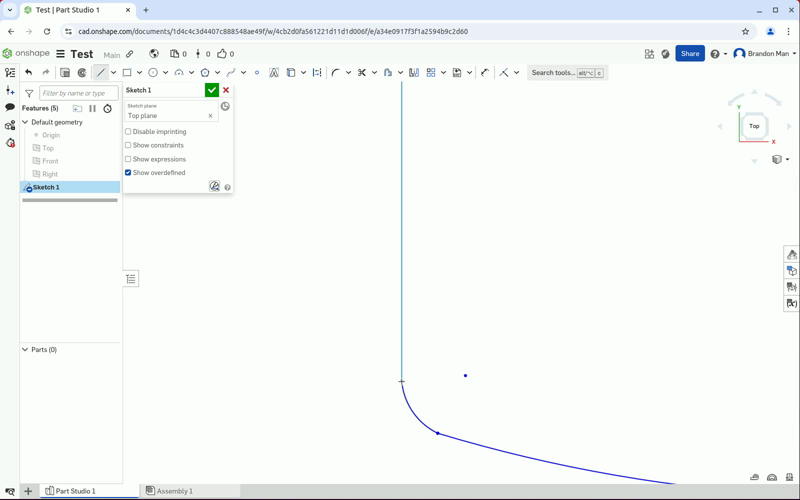
scroll(6)
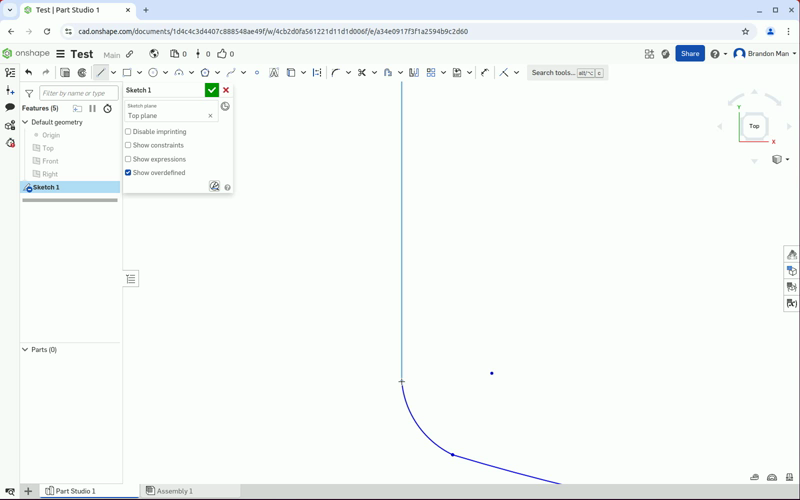
key_up(shift)
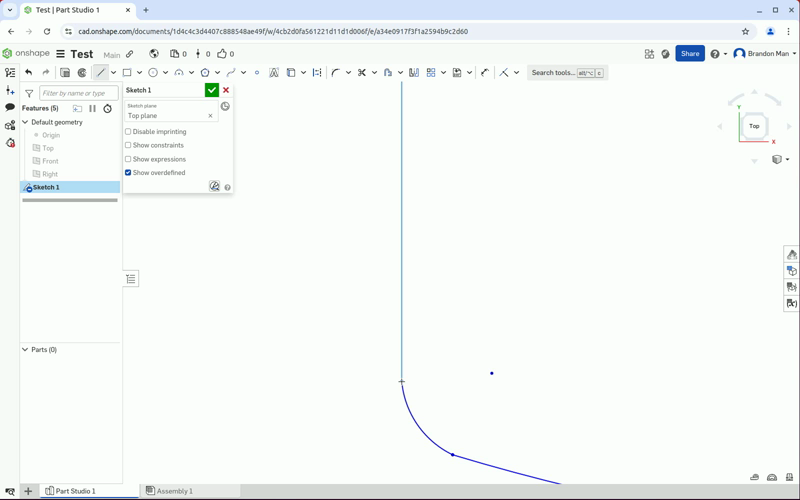
click(401, 381)
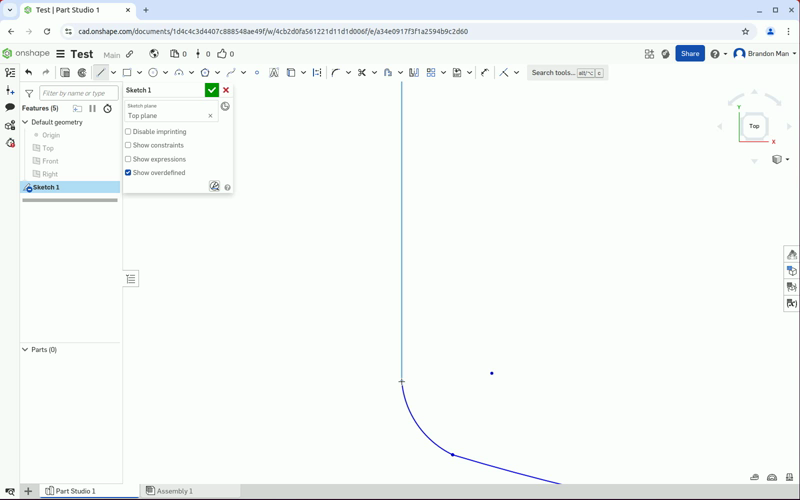
scroll(-6)
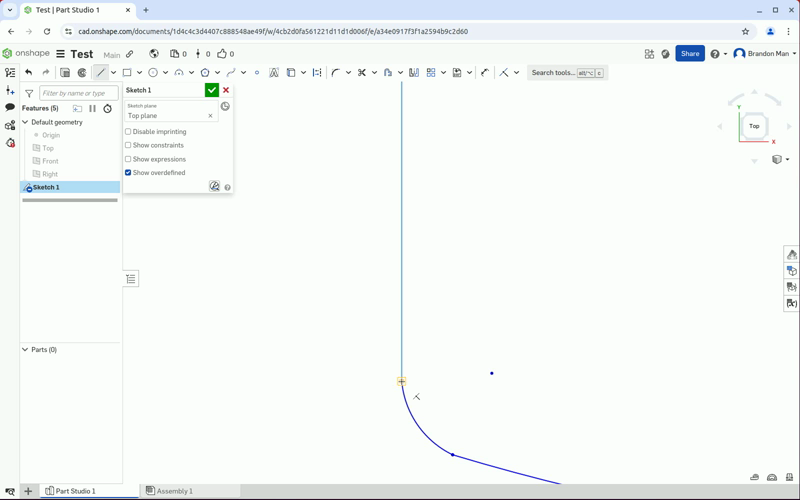
scroll(-6)
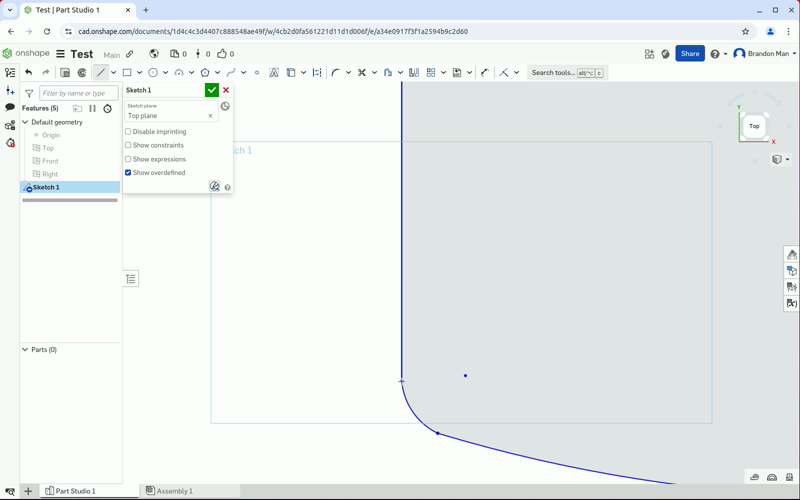
scroll(-6)
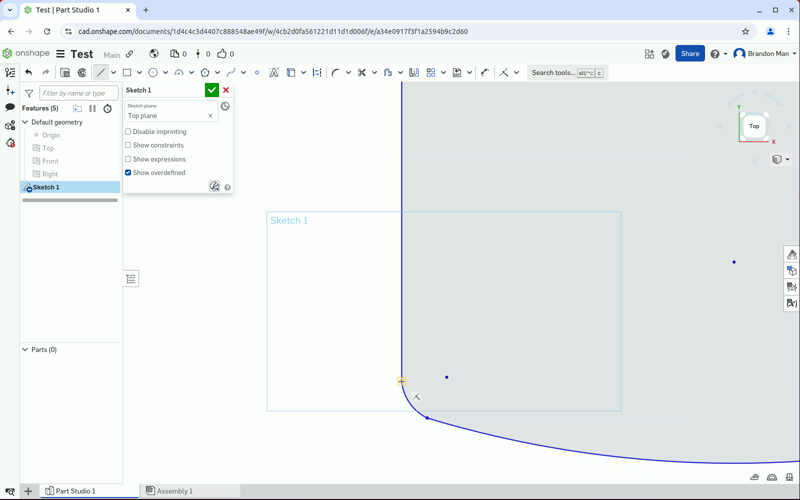
scroll(-6)
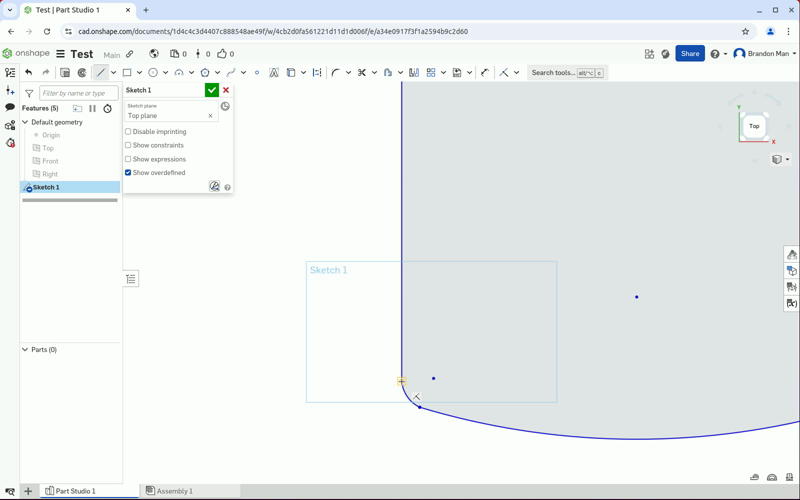
scroll(-6)
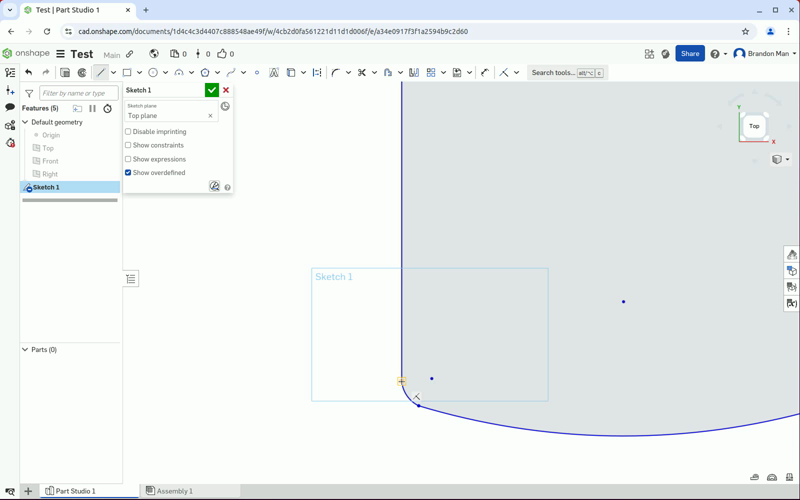
scroll(-6)
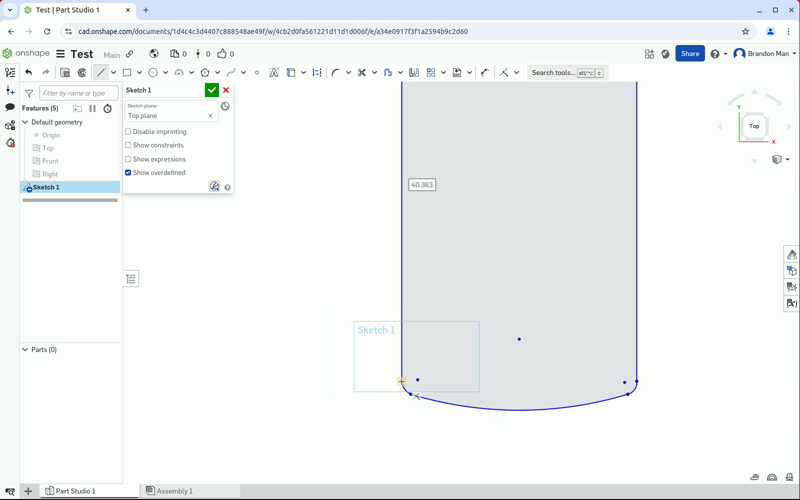
scroll(-6)
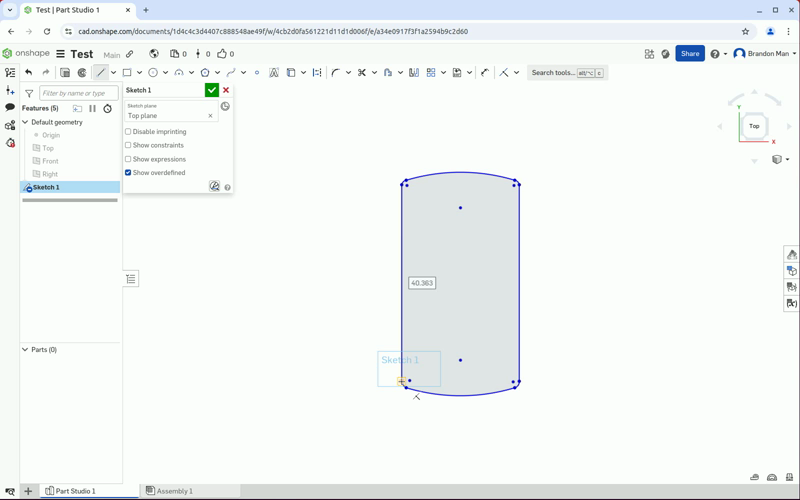
key(esc)
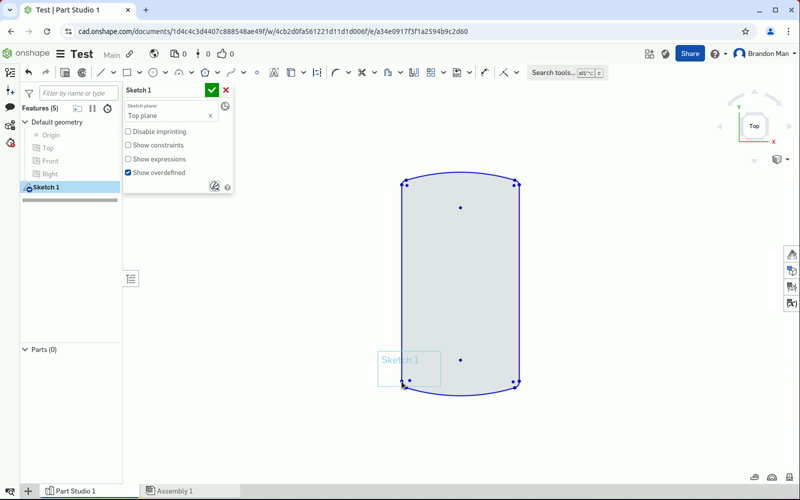
mouse_move(496, 231)
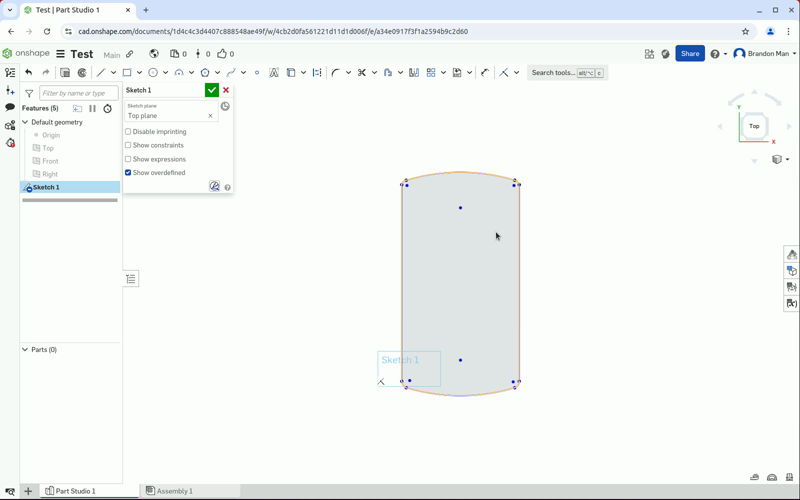
click(496, 231)
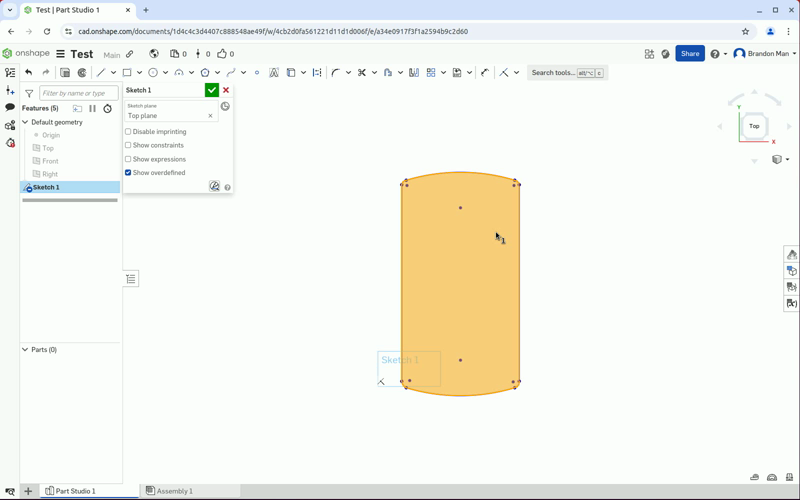
mouse_move(73, 352)
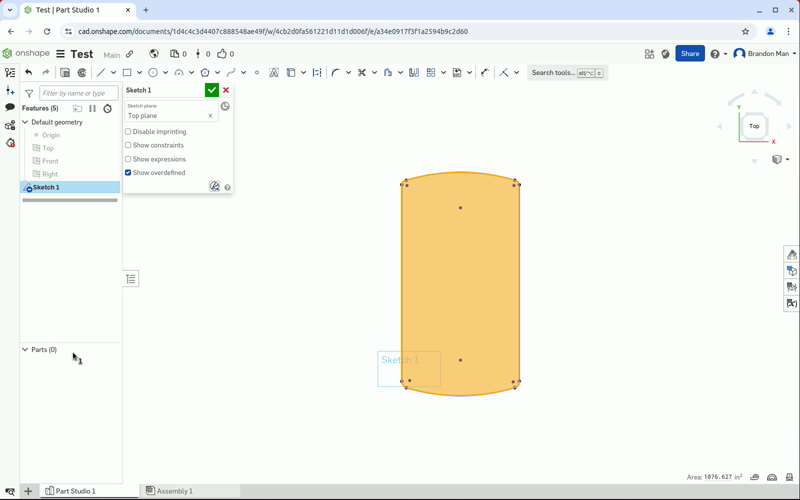
key(shift+y)
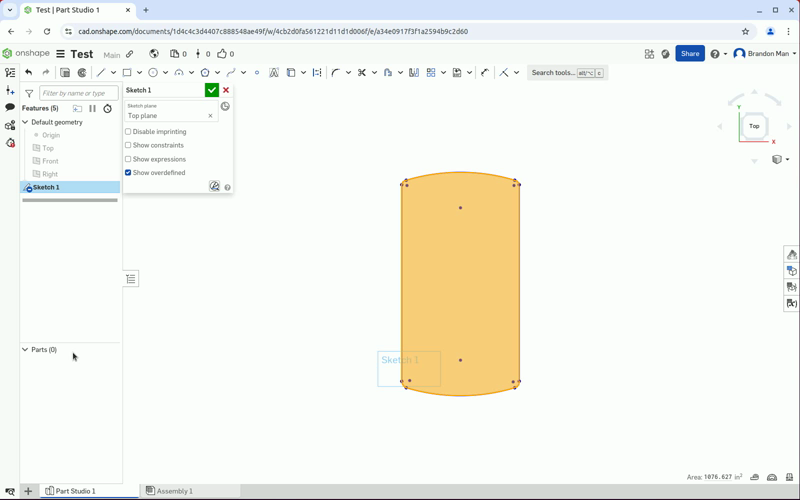
key(shift+e)
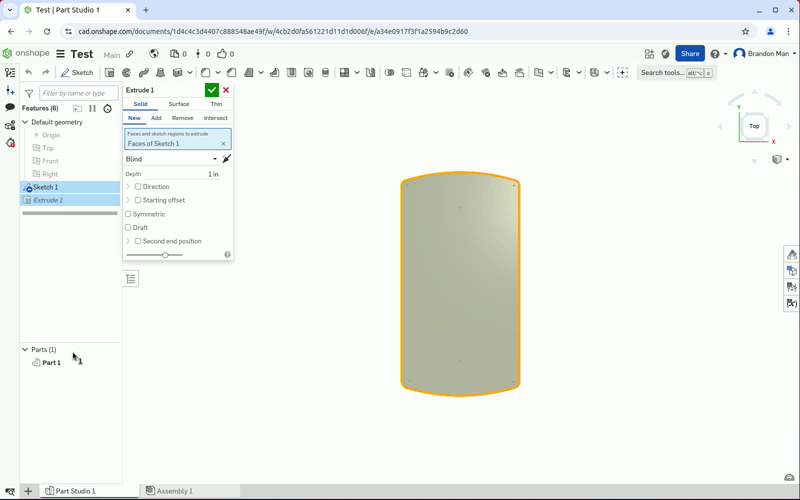
mouse_move(143, 106)
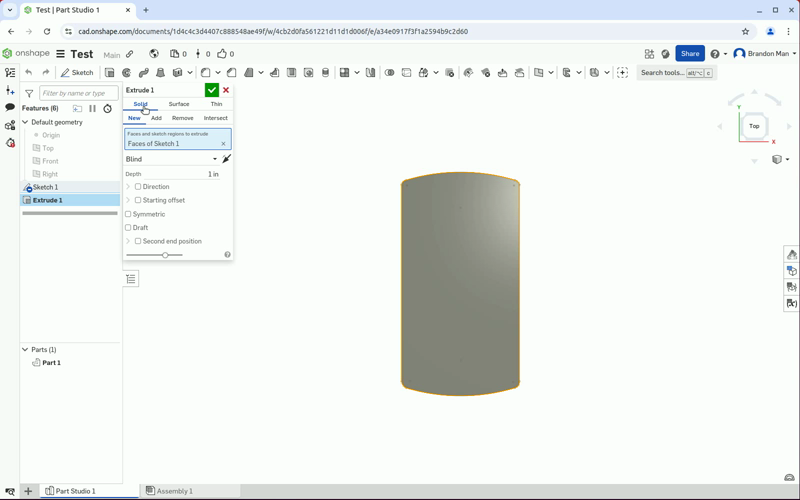
click(143, 106)
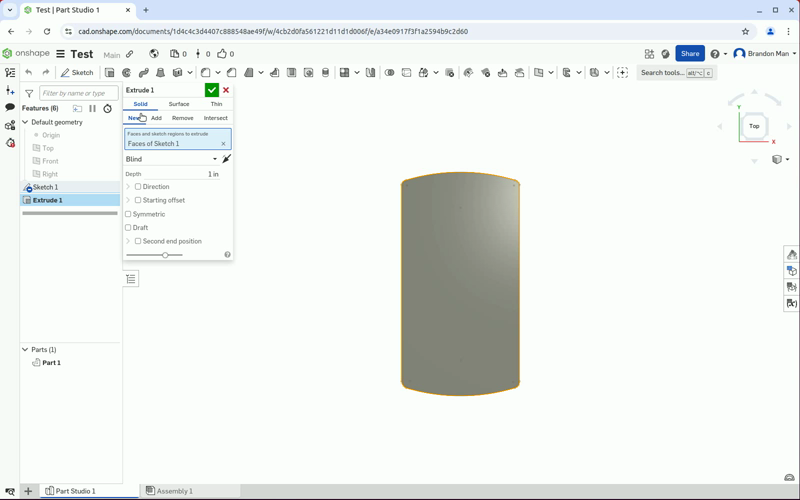
mouse_move(137, 120)
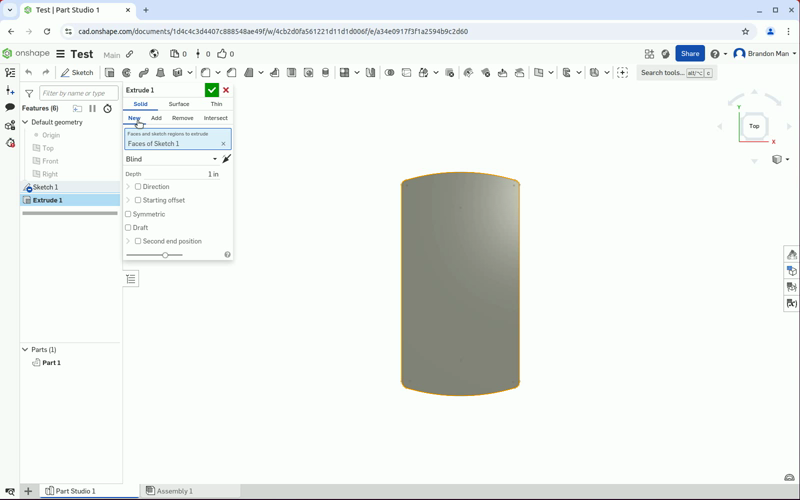
click(137, 120)
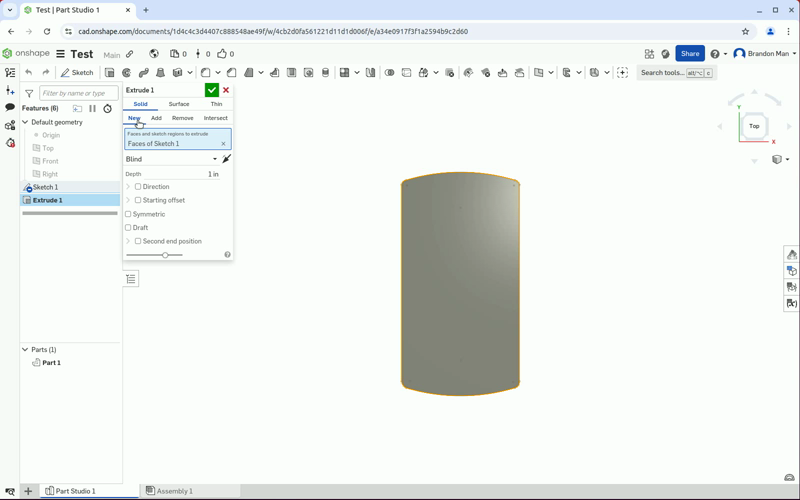
key(tab, 4)
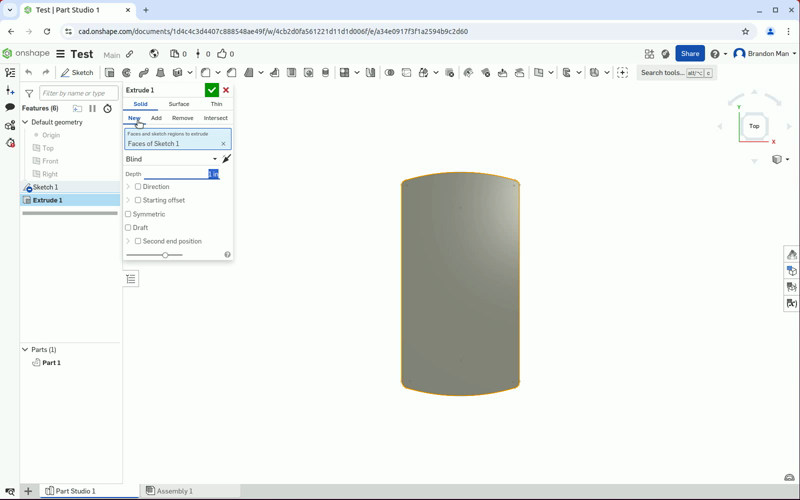
text(1.926)
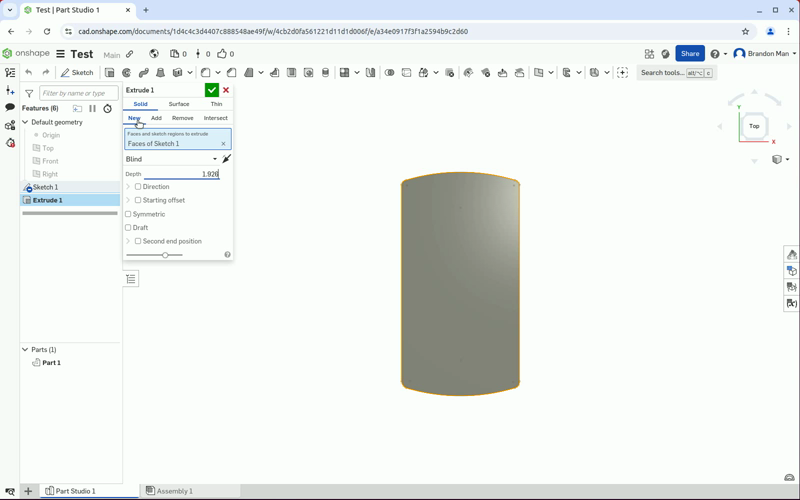
key(enter)
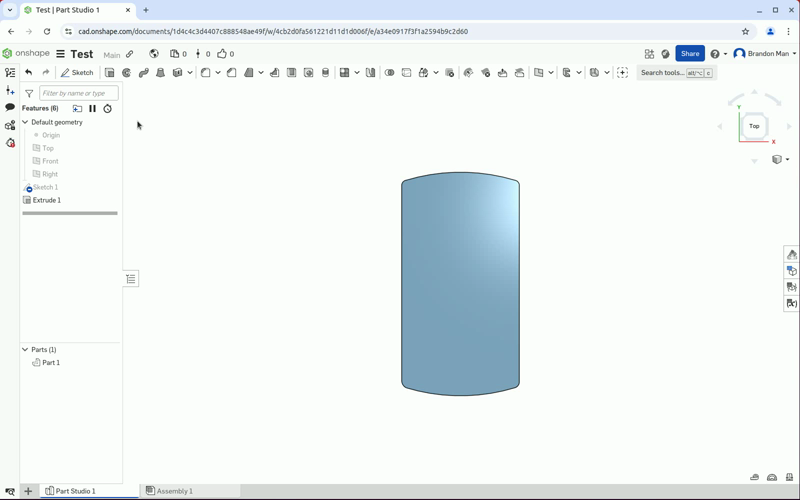
key(shift+h)
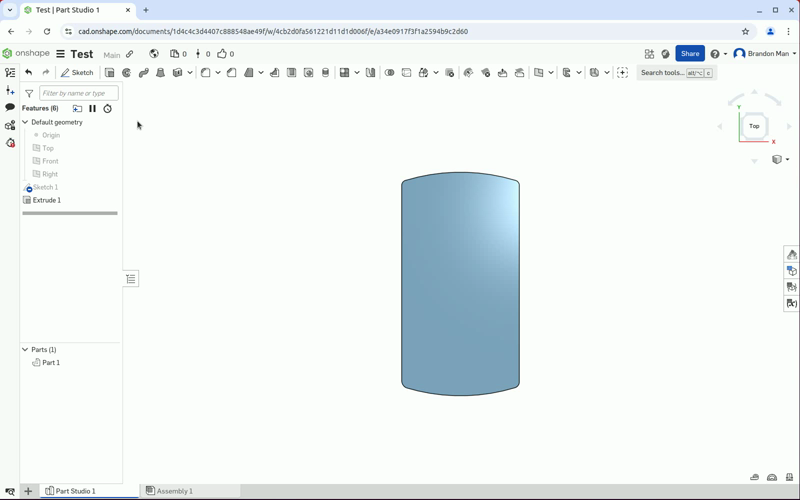
key(shift+h)
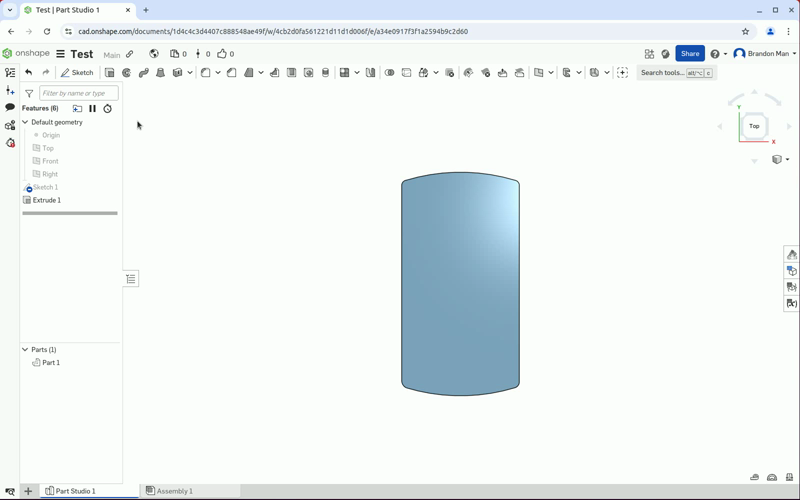
mouse_move(73, 189)
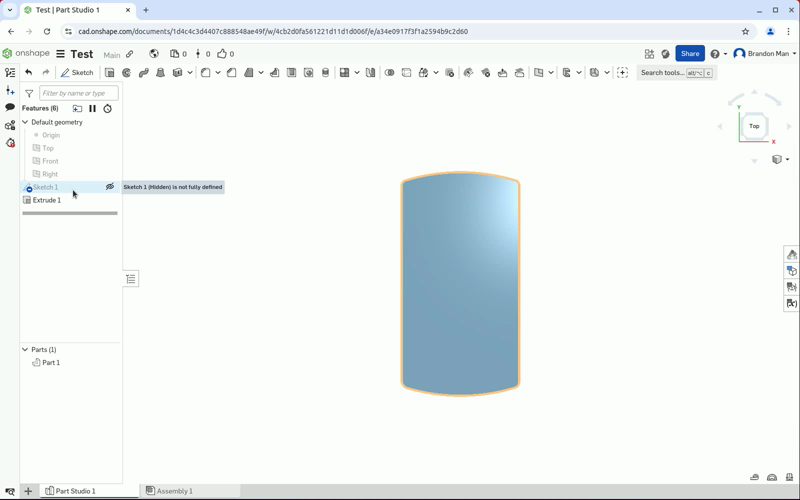
click(73, 189)
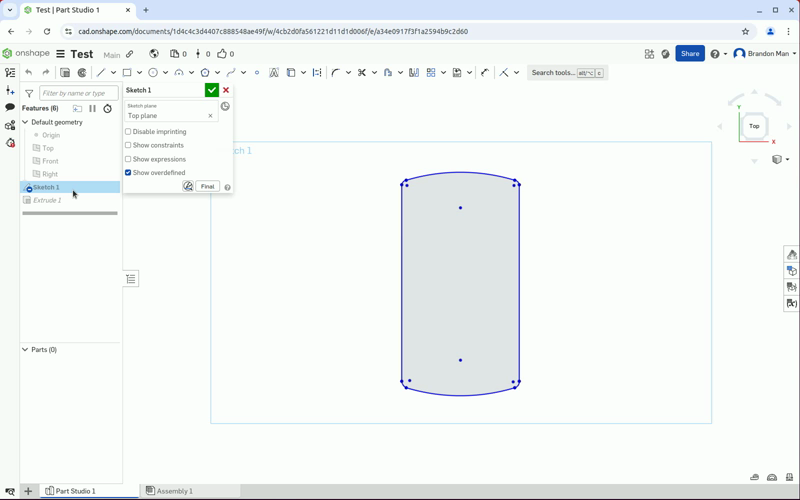
mouse_move(229, 92)
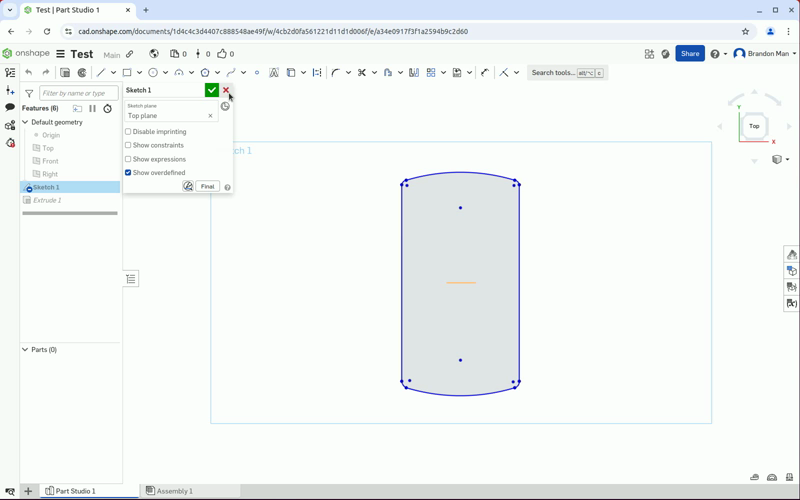
click(229, 92)
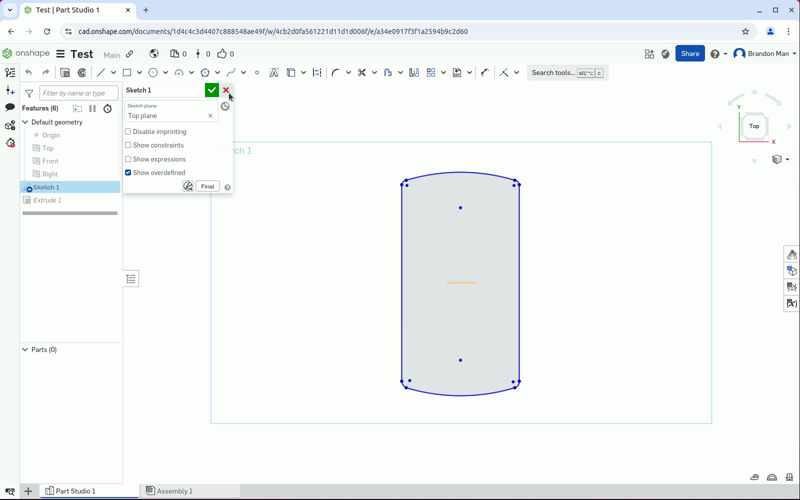
key(shift+s)
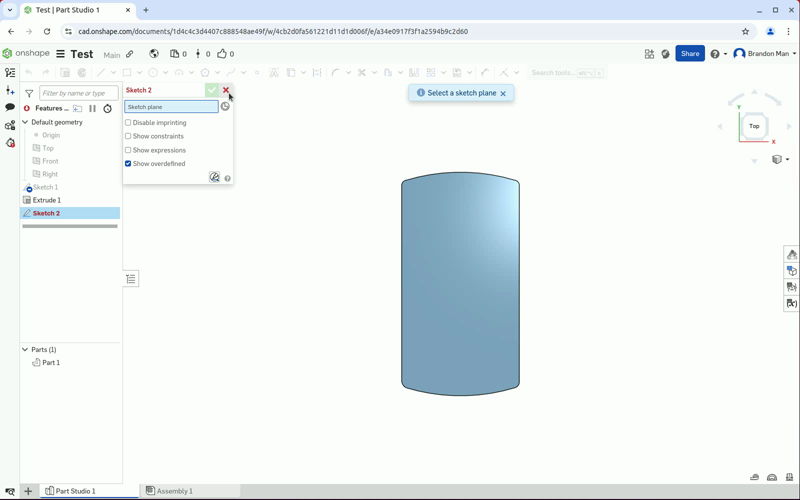
mouse_move(73, 150)
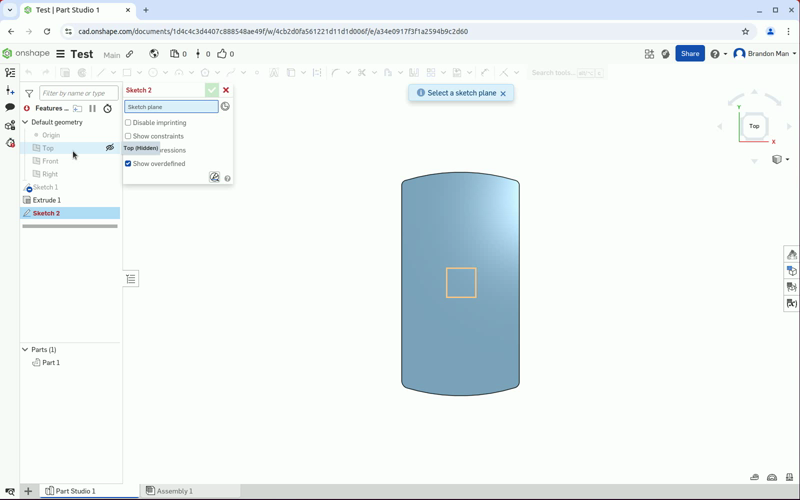
click(73, 150)
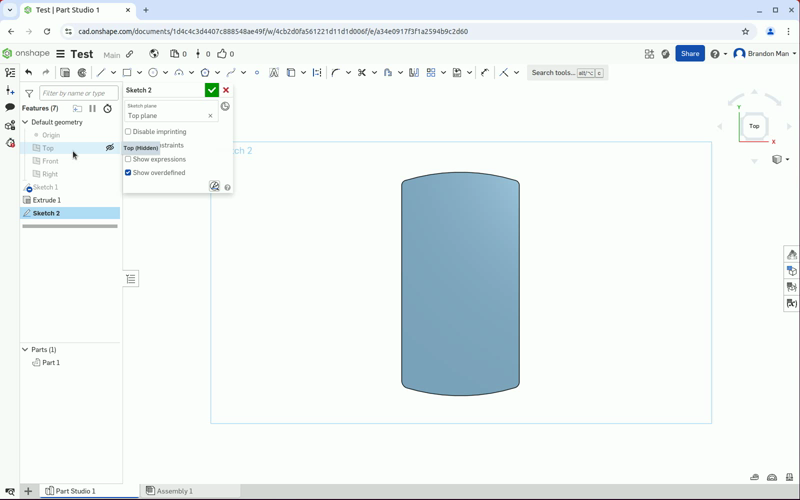
mouse_move(73, 352)
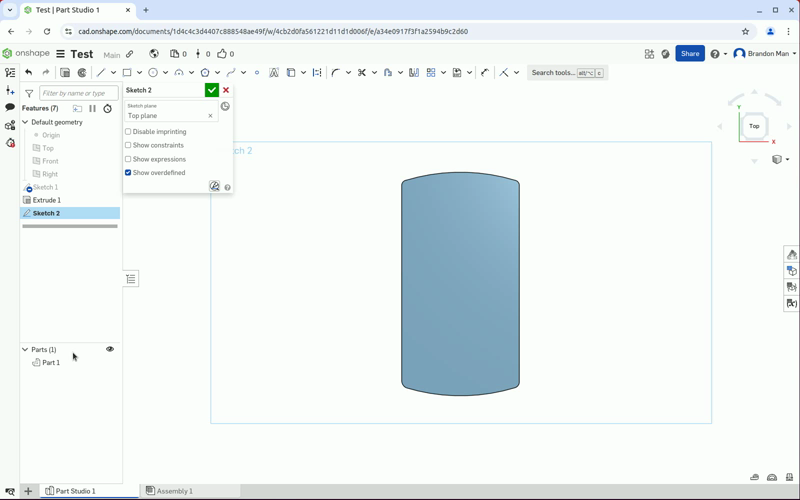
key(y)
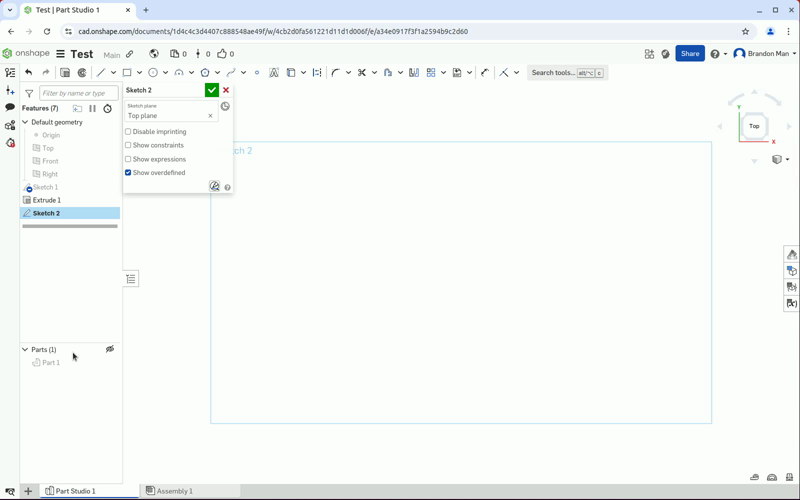
key(c)
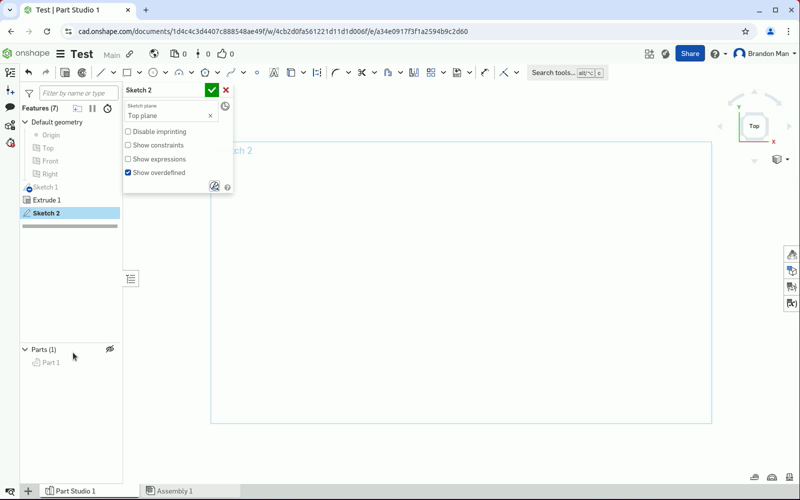
key_down(shift)
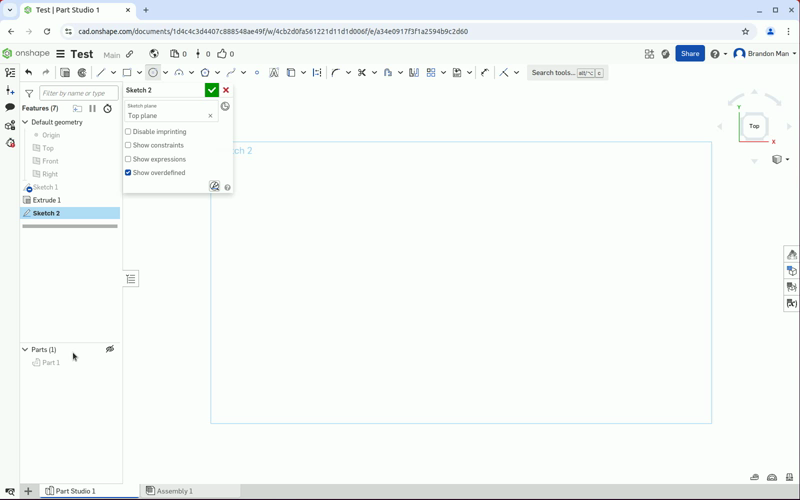
mouse_move(461, 282)
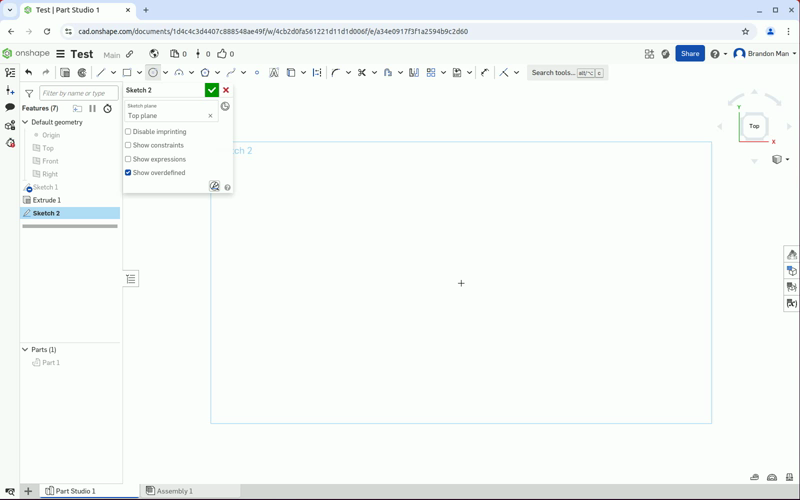
click(461, 282)
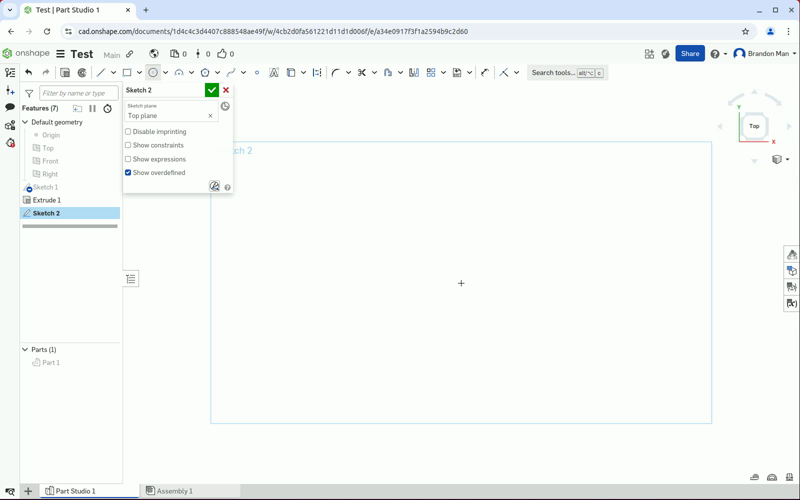
key_up(shift)
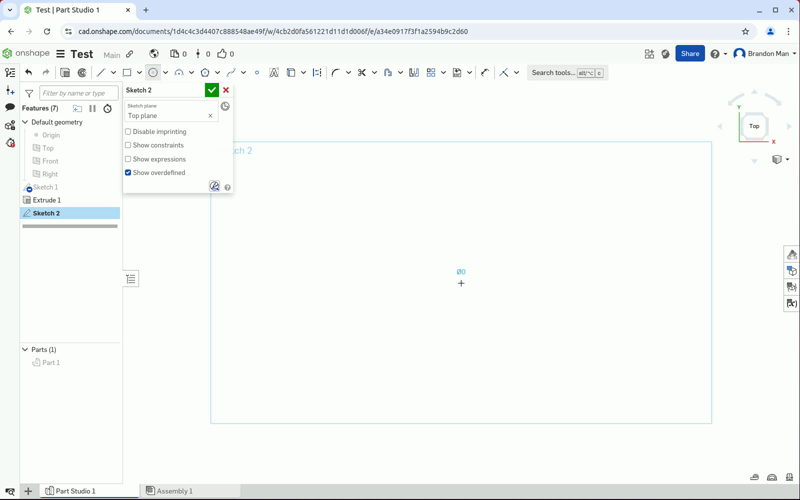
mouse_move(467, 282)
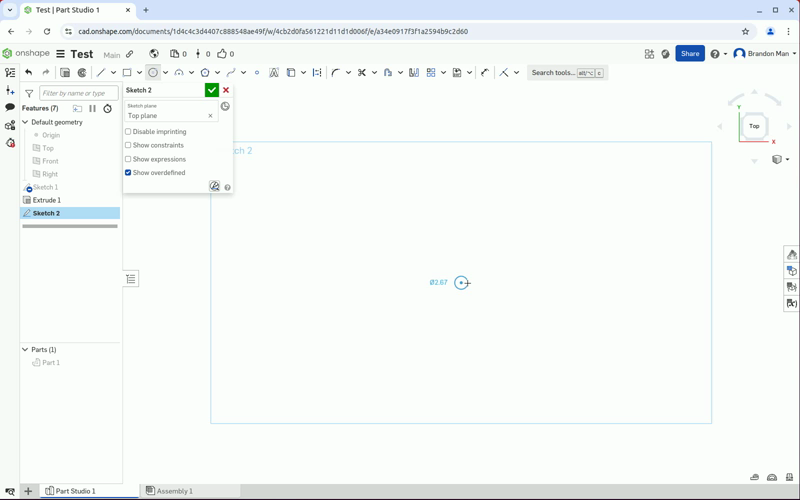
click(467, 282)
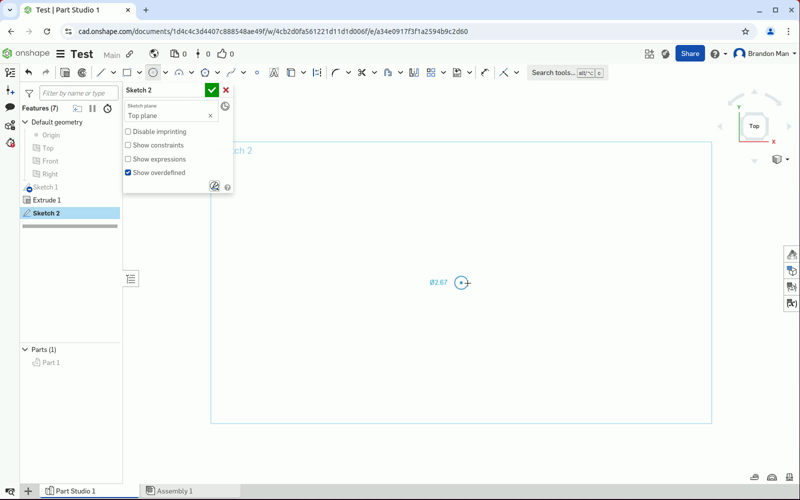
key(esc)
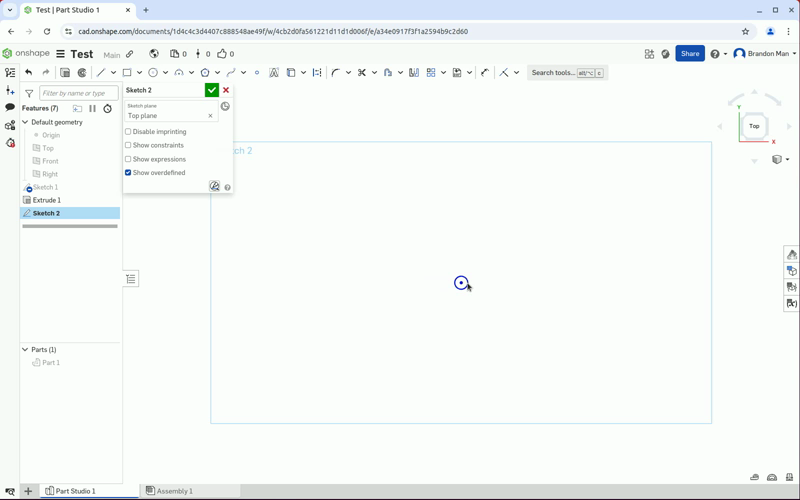
mouse_move(458, 278)
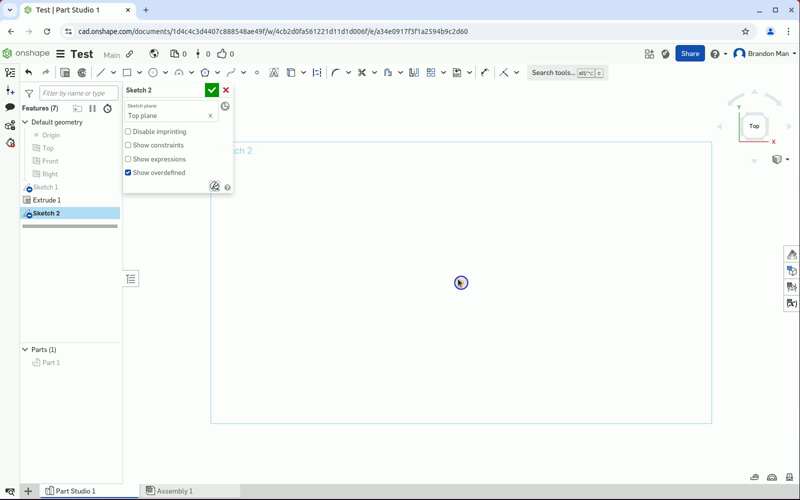
scroll(6)
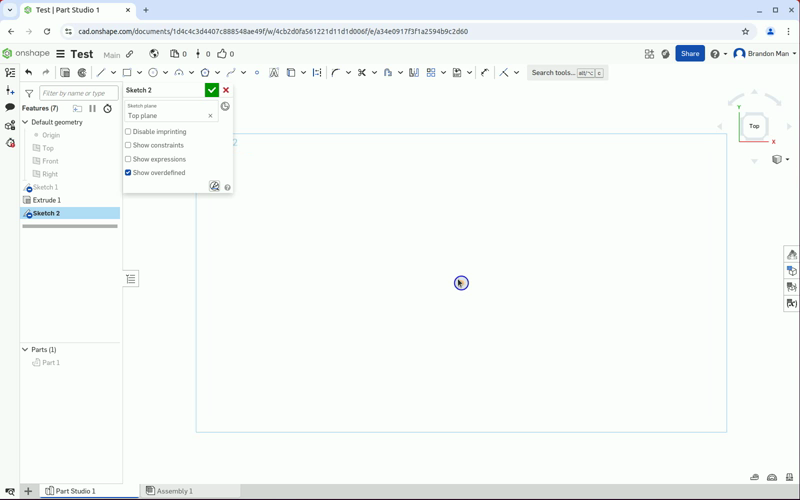
scroll(6)
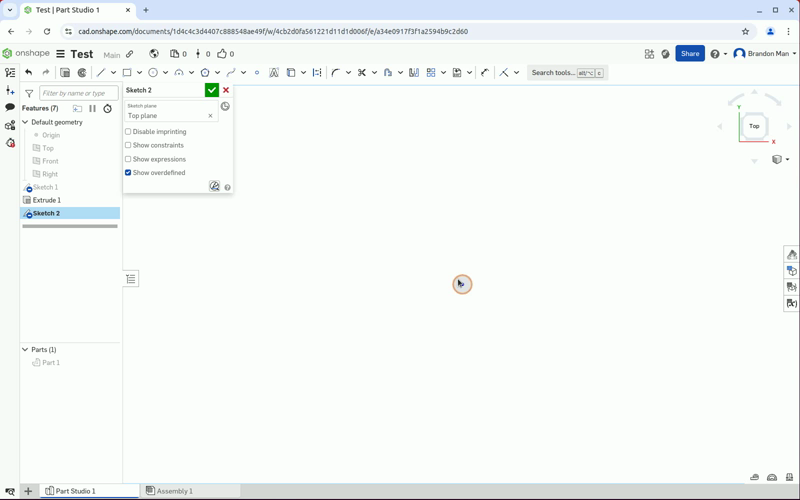
scroll(6)
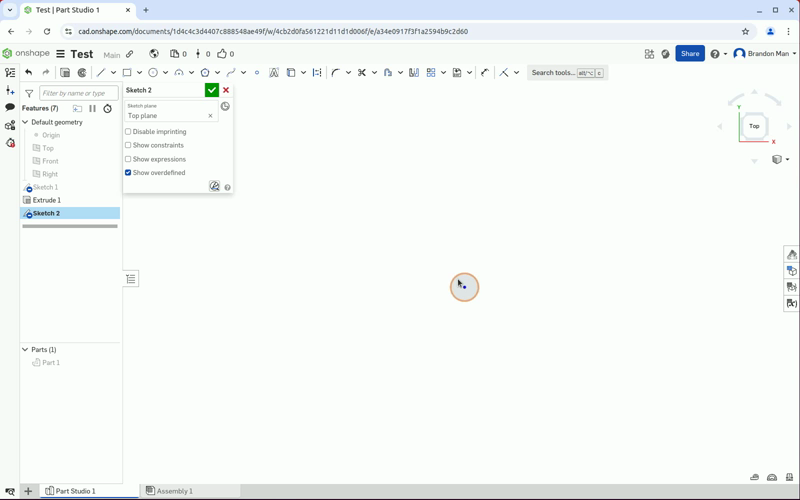
scroll(6)
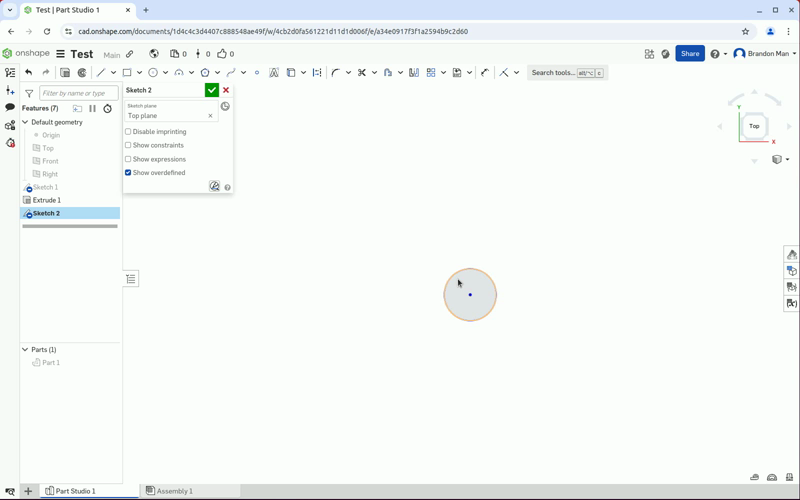
scroll(6)
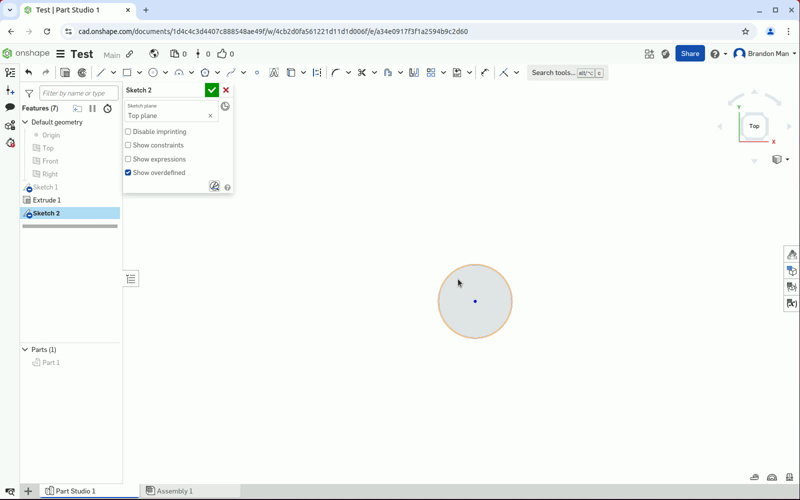
scroll(6)
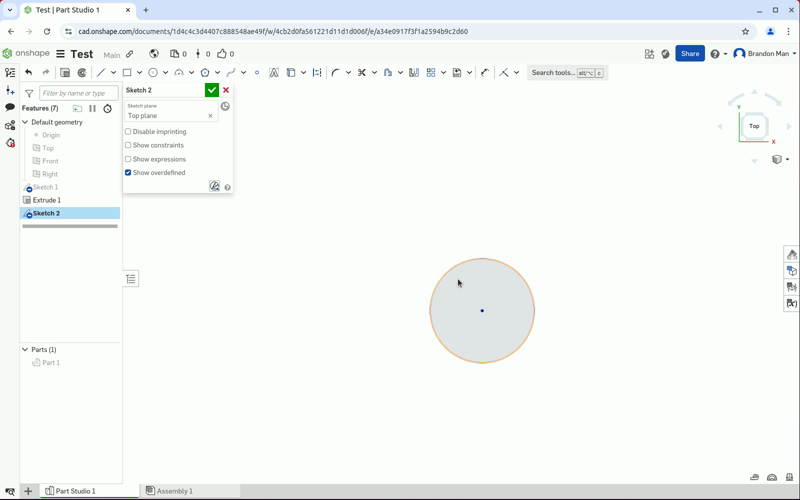
scroll(6)
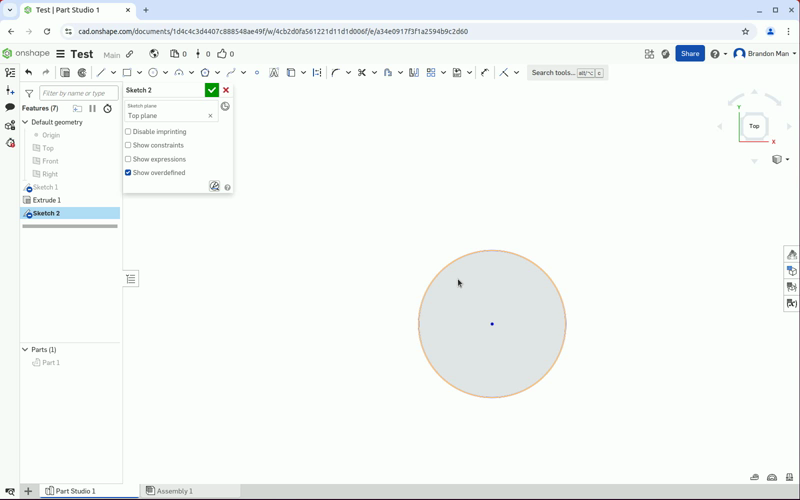
click(458, 278)
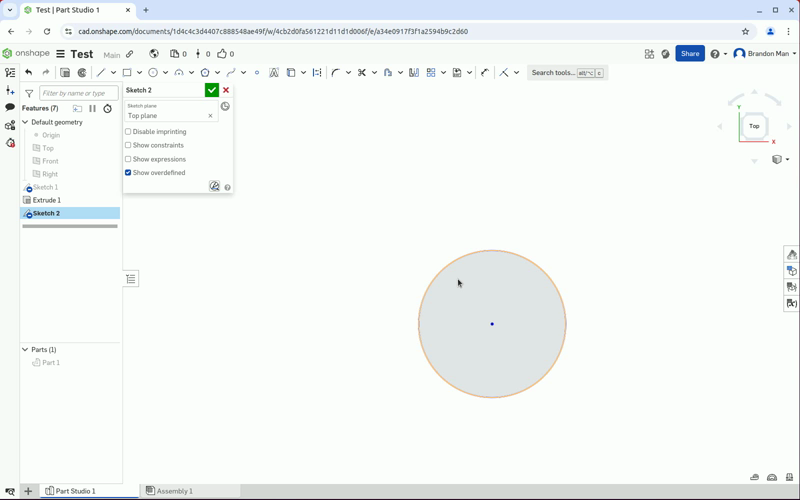
scroll(-6)
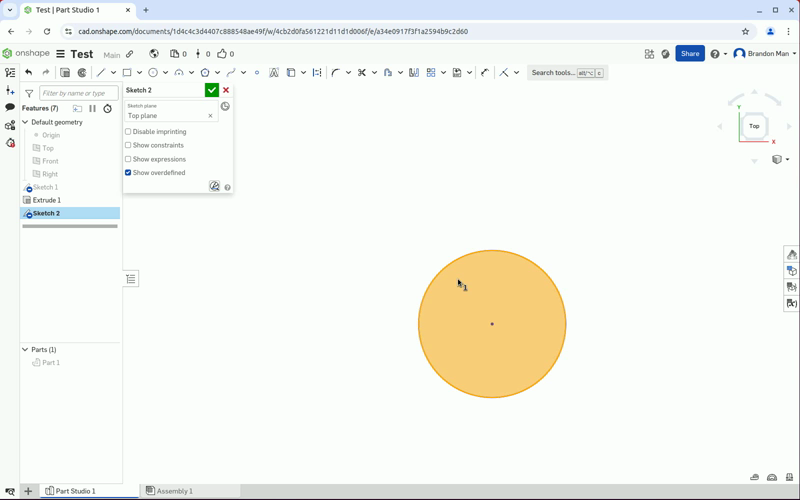
scroll(-6)
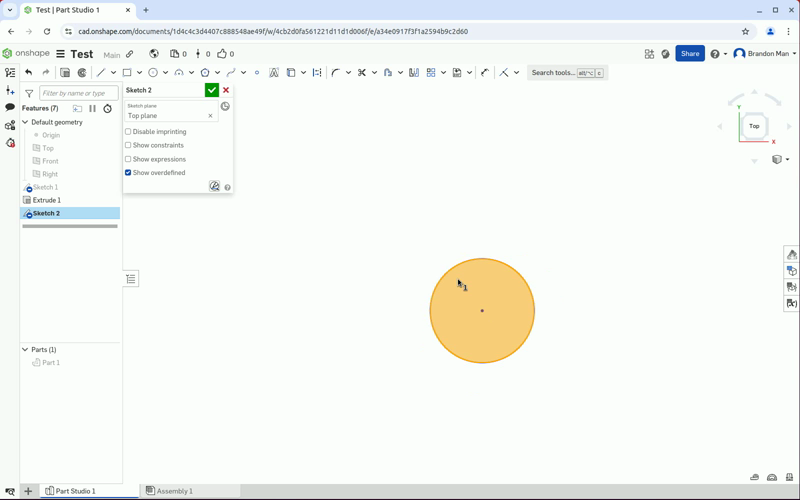
scroll(-6)
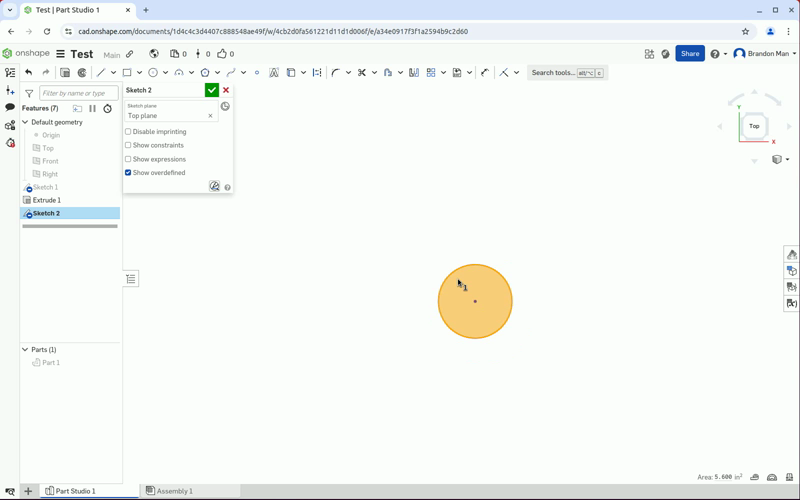
scroll(-6)
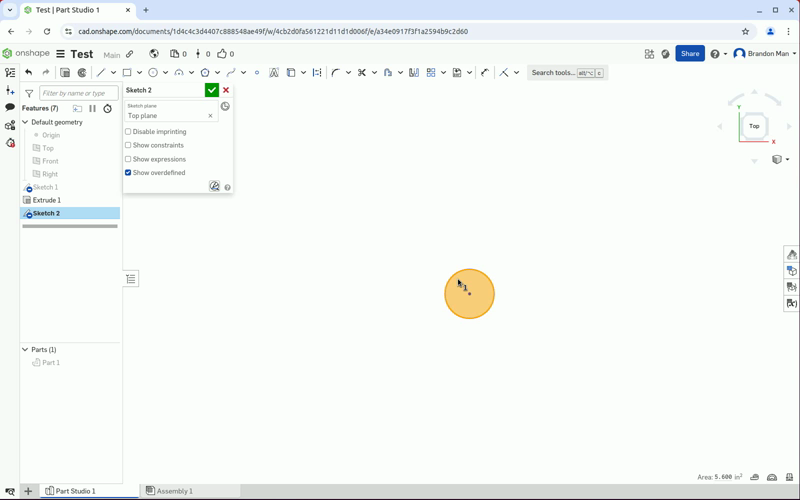
scroll(-6)
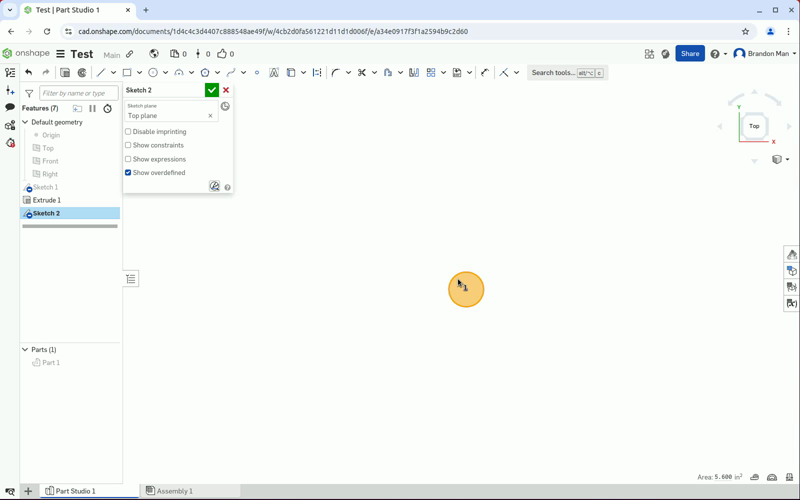
scroll(-6)
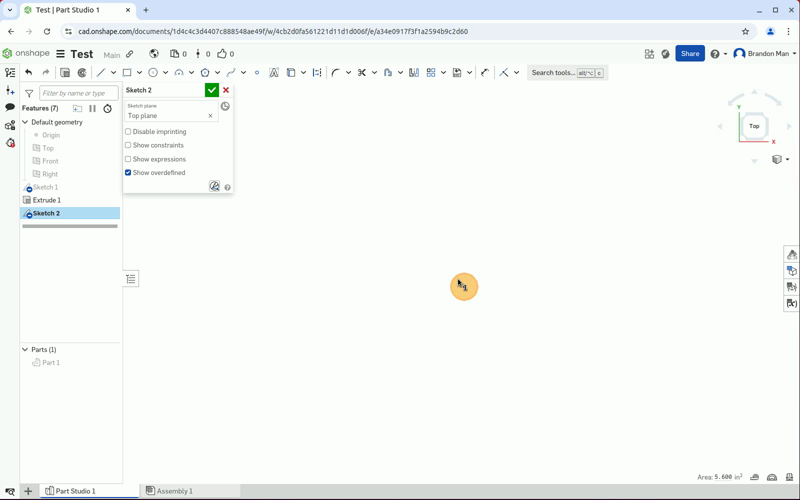
scroll(-6)
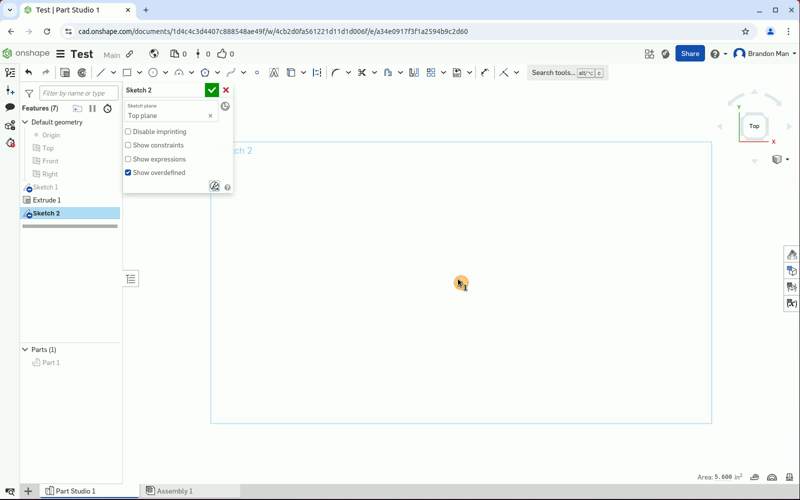
mouse_move(73, 352)
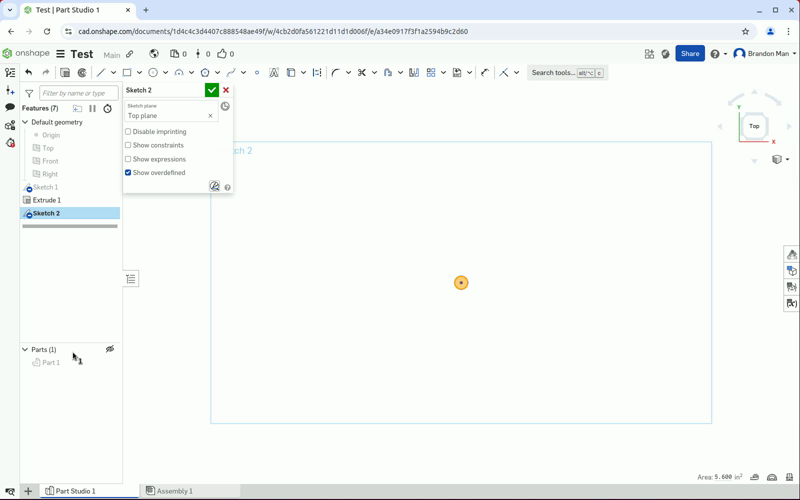
key(shift+y)
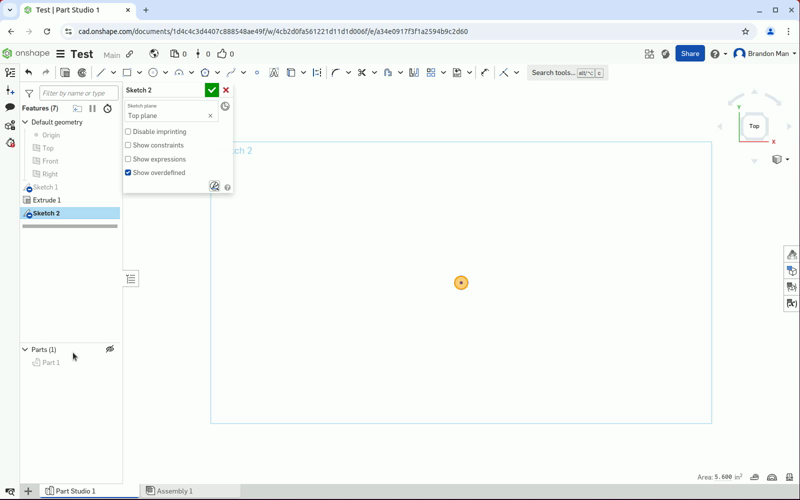
key(shift+e)
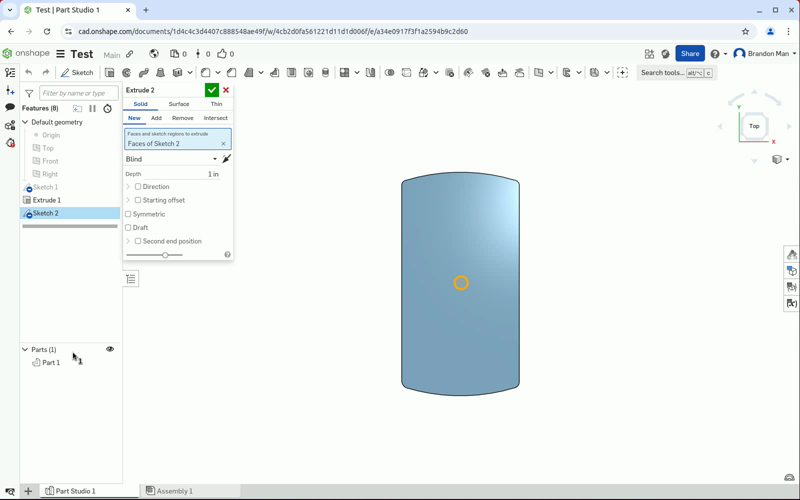
mouse_move(143, 106)
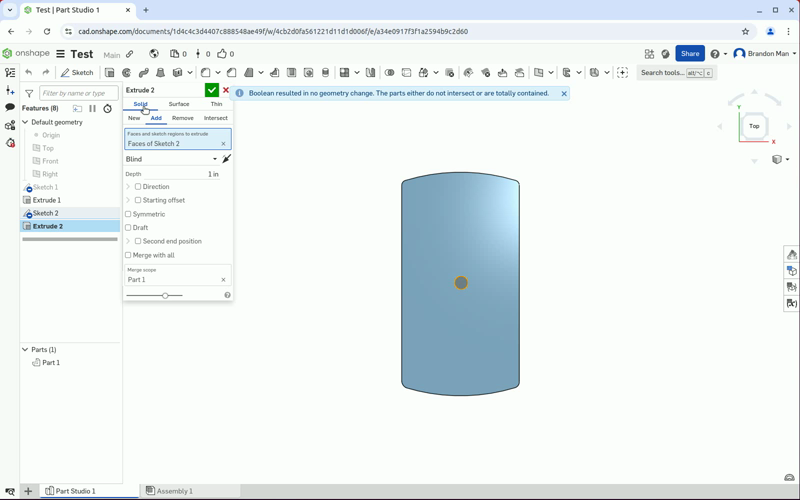
click(143, 106)
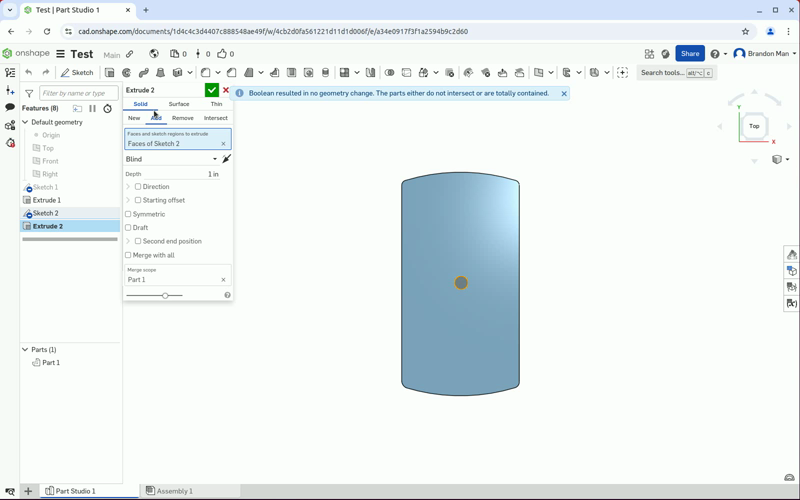
mouse_move(186, 120)
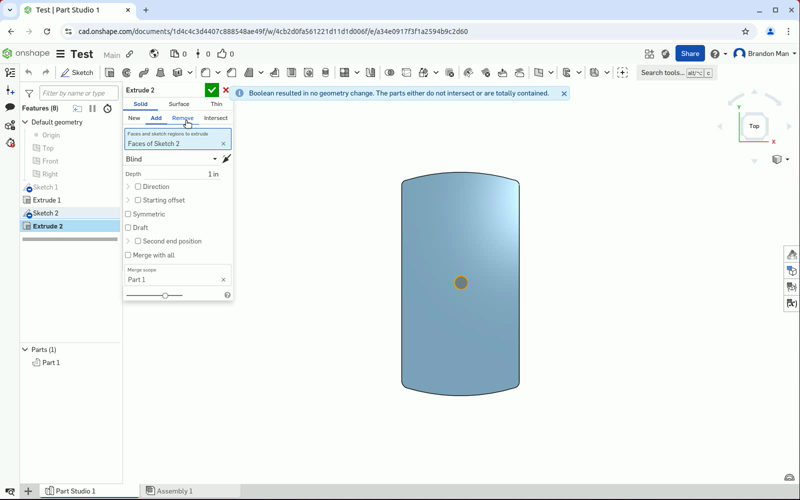
click(186, 120)
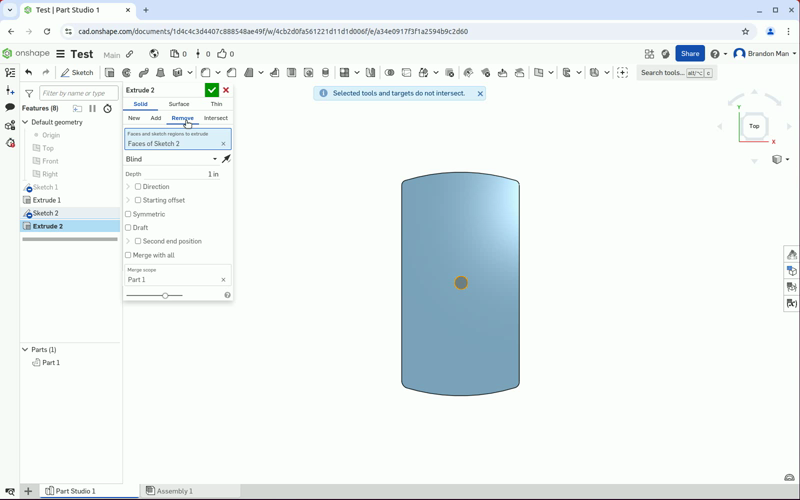
key(tab, 4)
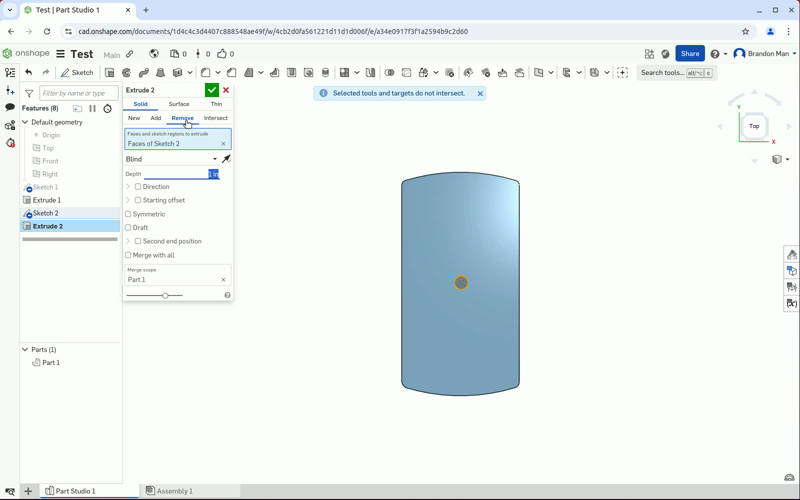
text(-3.129)
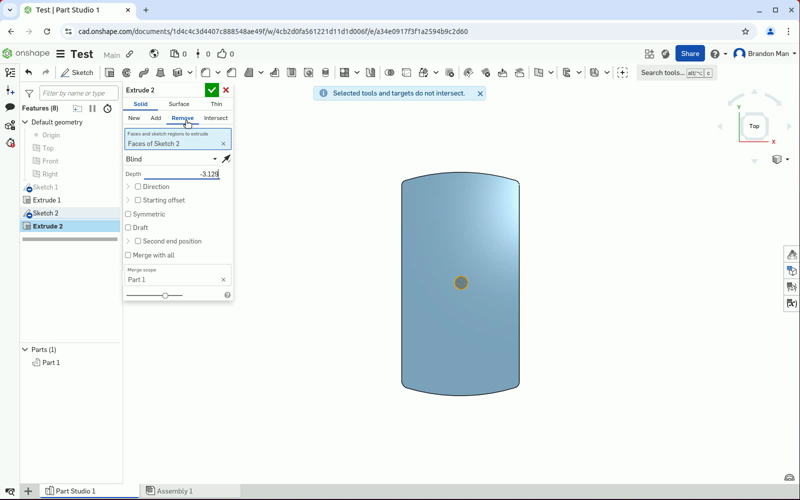
key(tab, 6)
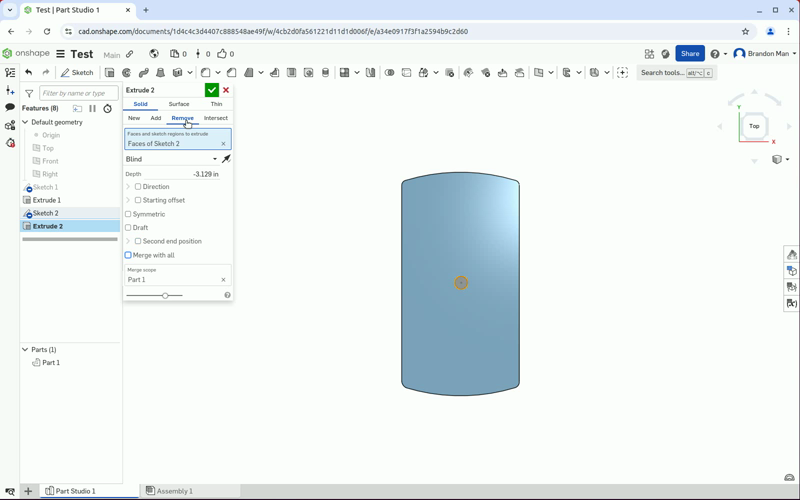
key(space)
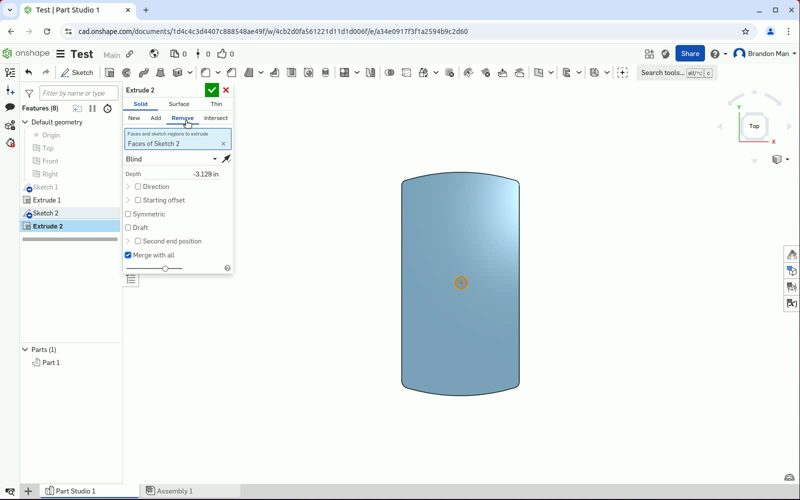
key(enter)
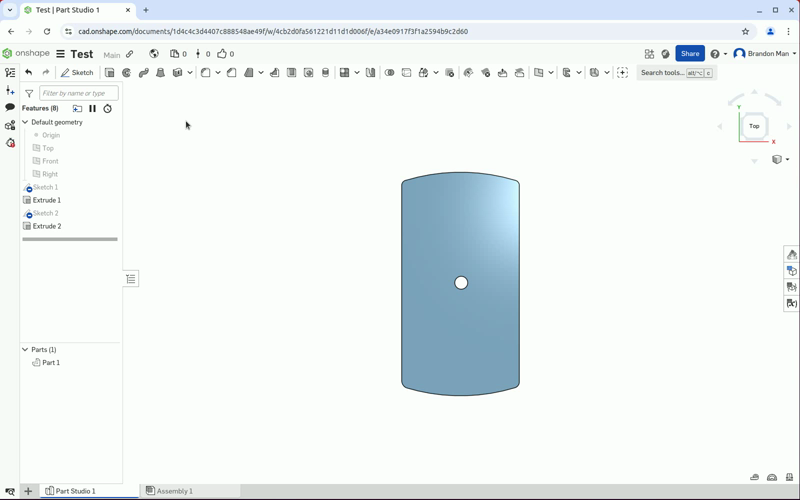
key(shift+h)
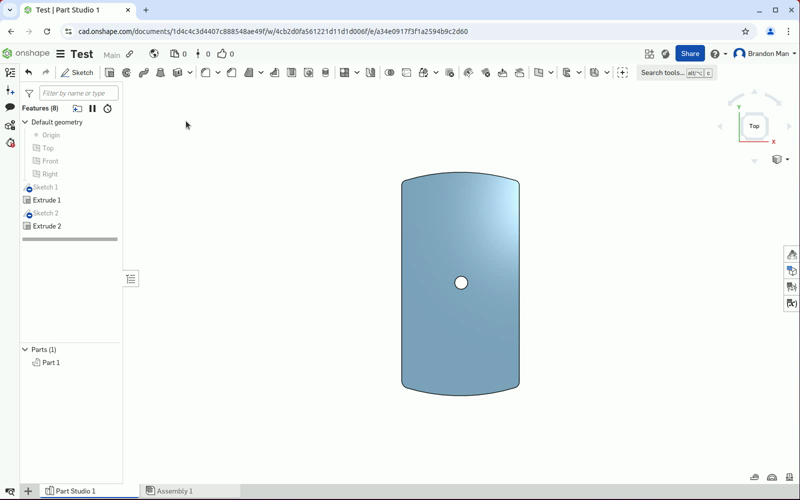
key(shift+h)
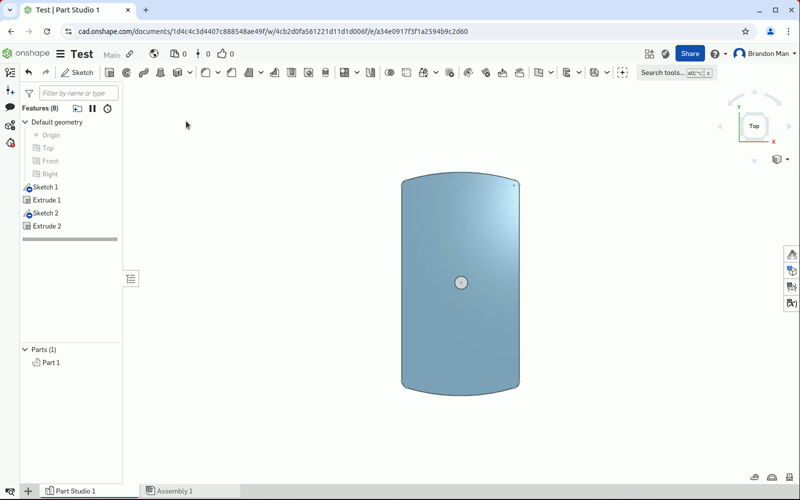
key(shift+7)
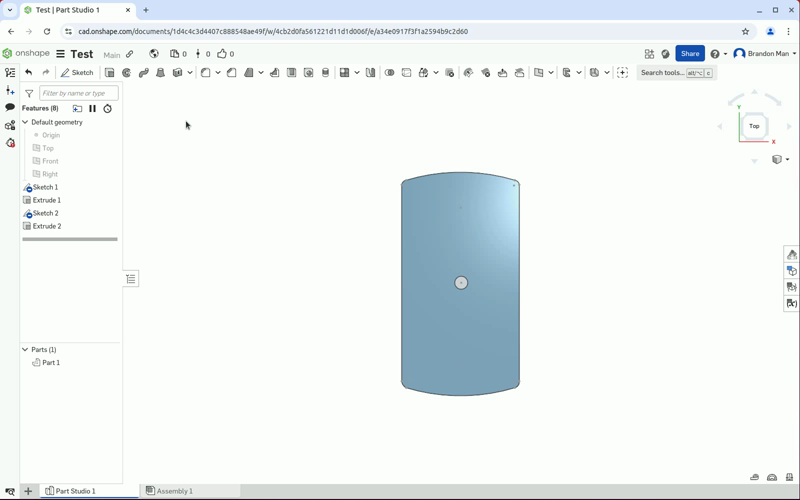
key(up, 3)
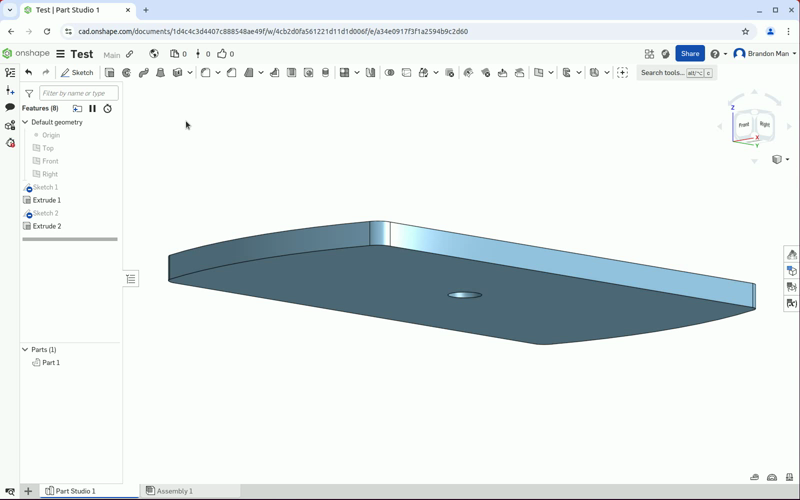
key(left, 3)
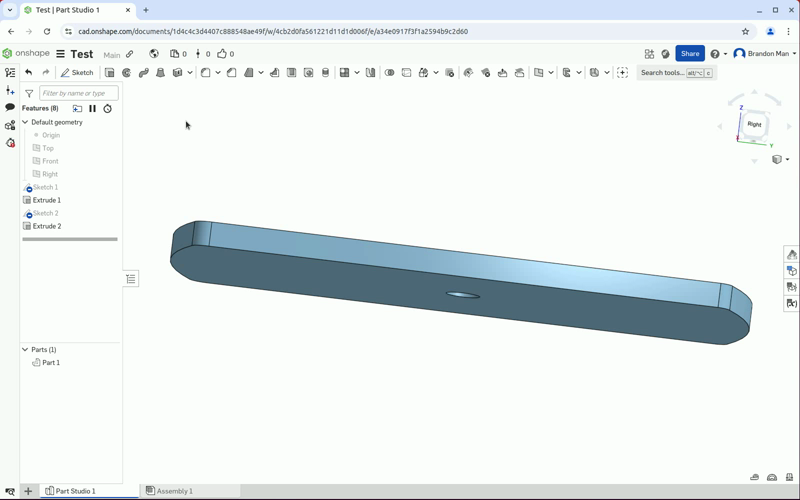
key(right, 3)
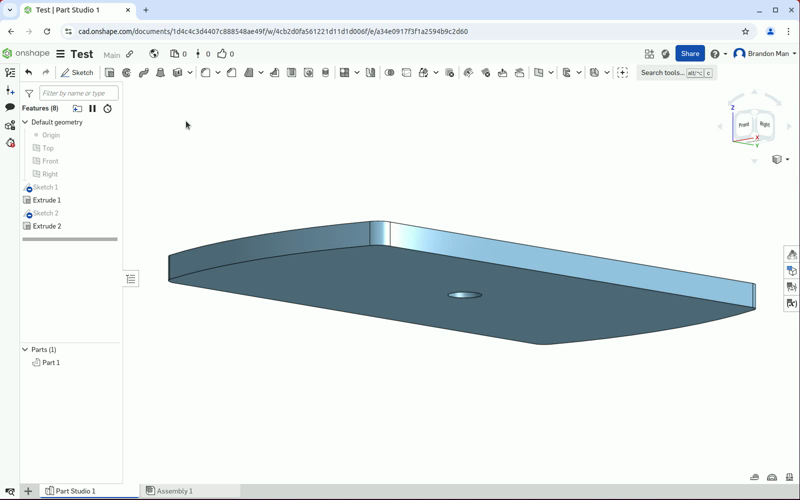
key(down, 3)
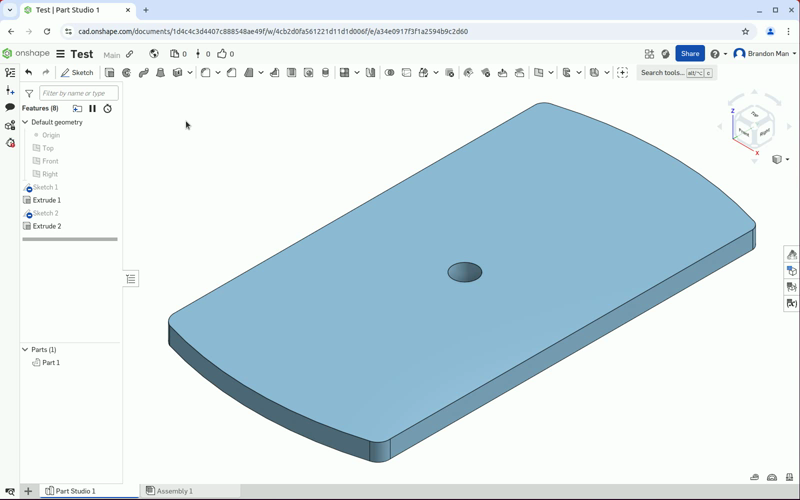
mouse_move(73, 189)
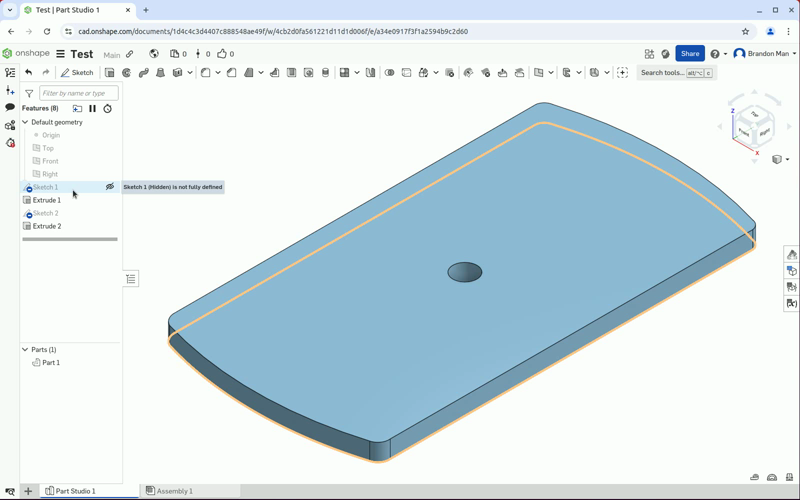
click(73, 189)